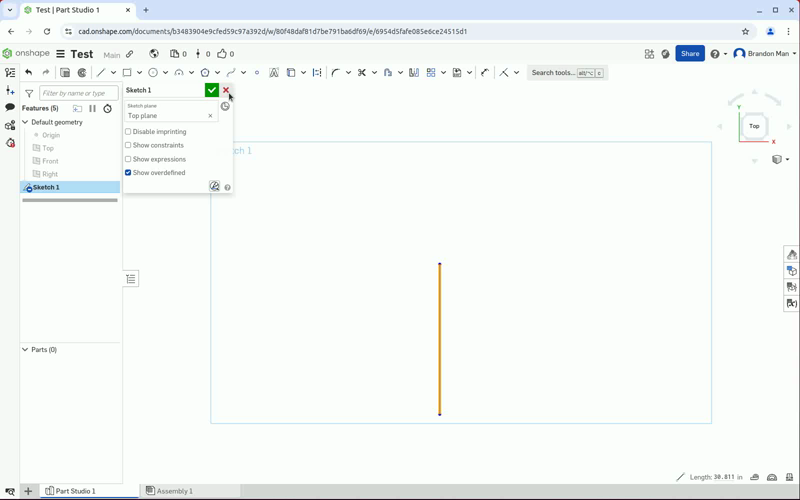
key(shift+h)
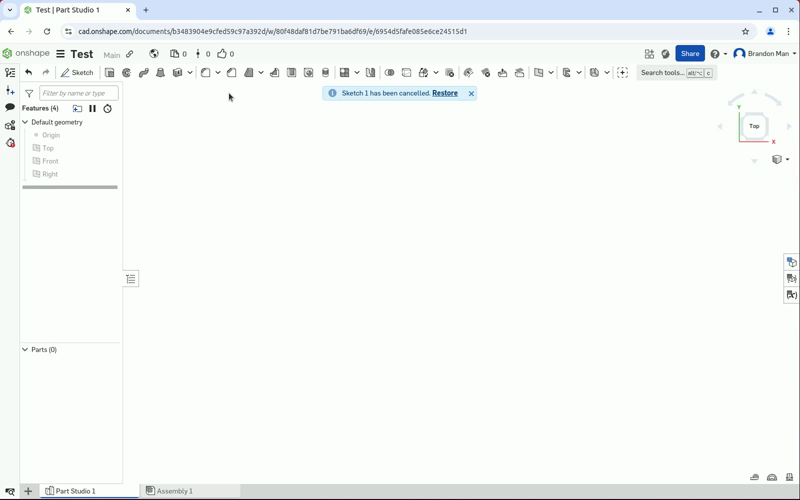
mouse_move(73, 352)
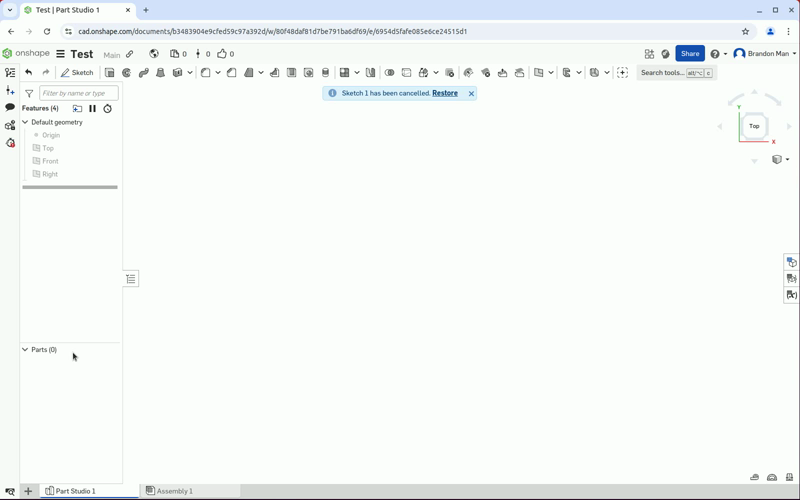
key(y)
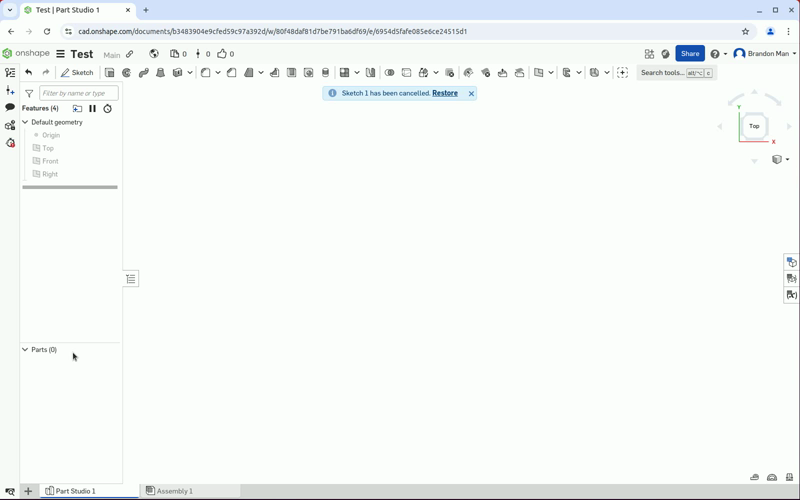
key(shift+p)
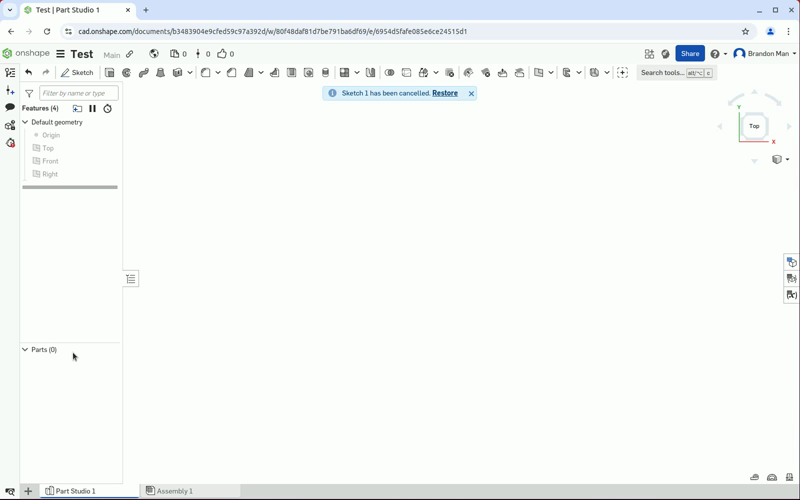
key(space)
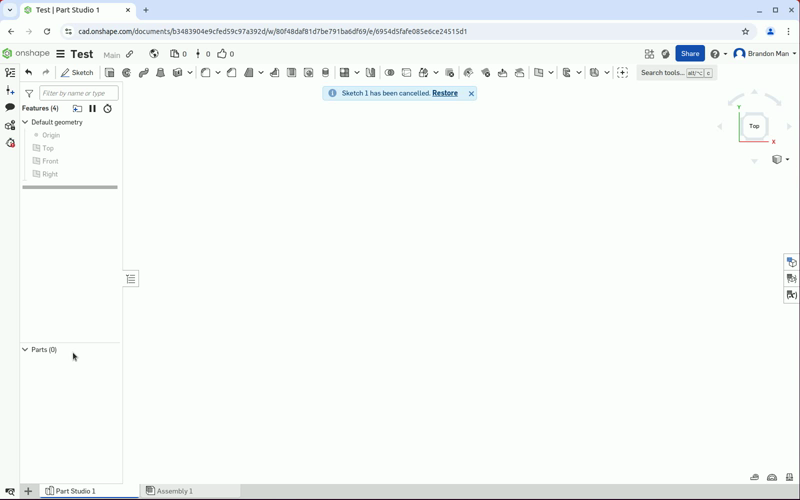
key_down(shift)
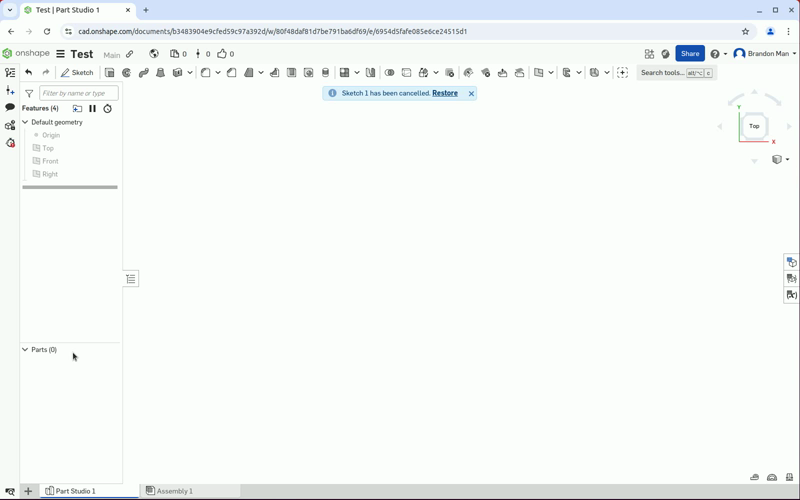
key(up)
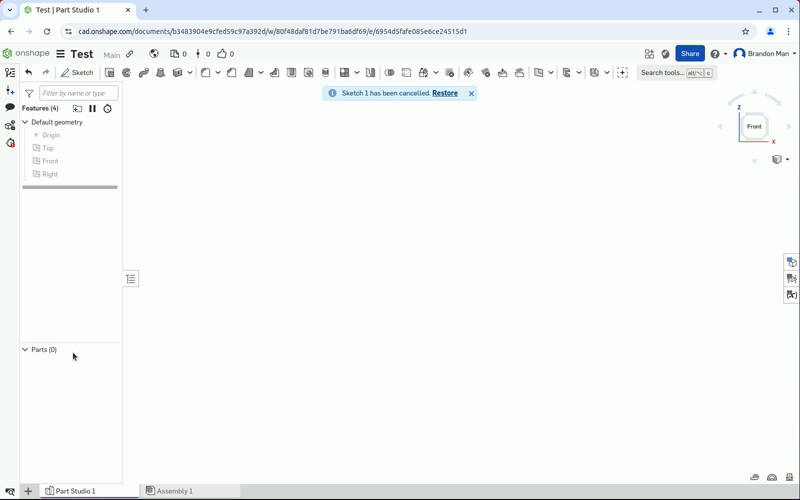
key_up(shift)
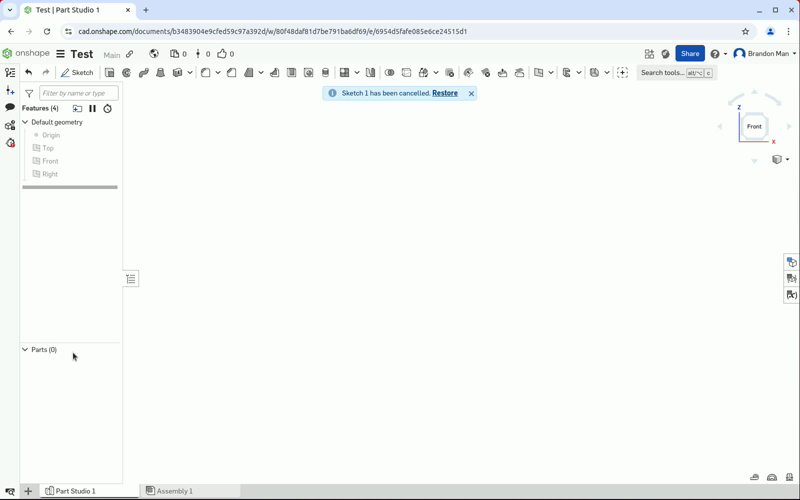
mouse_move(73, 352)
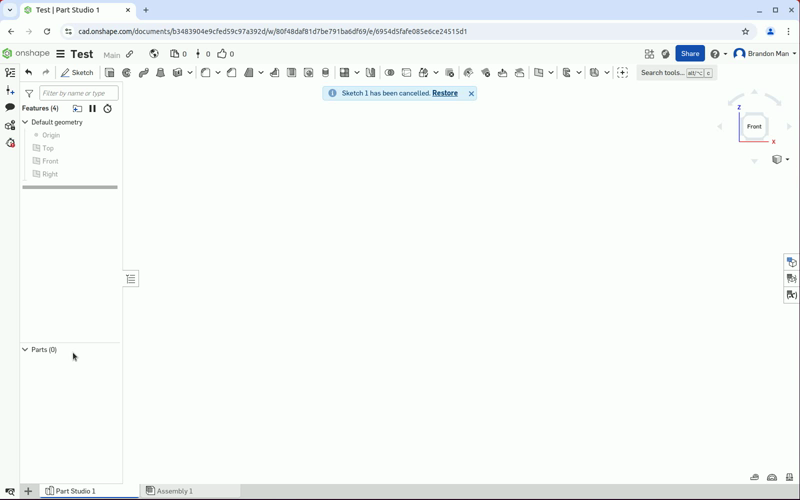
key(shift+y)
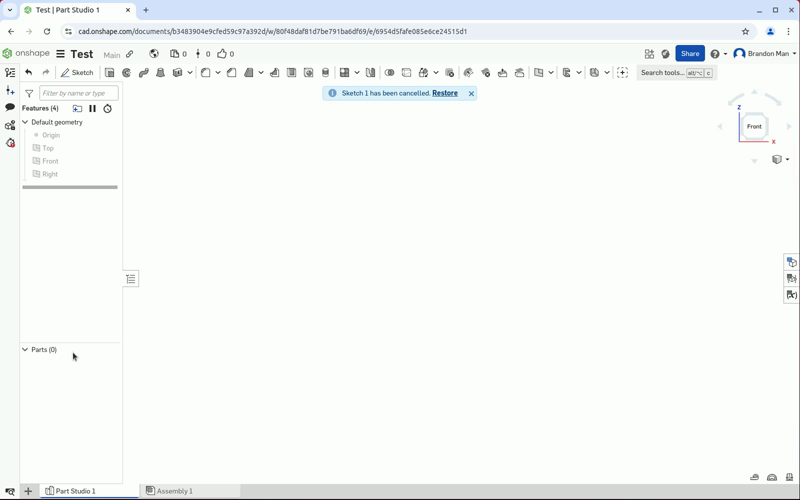
key(shift+s)
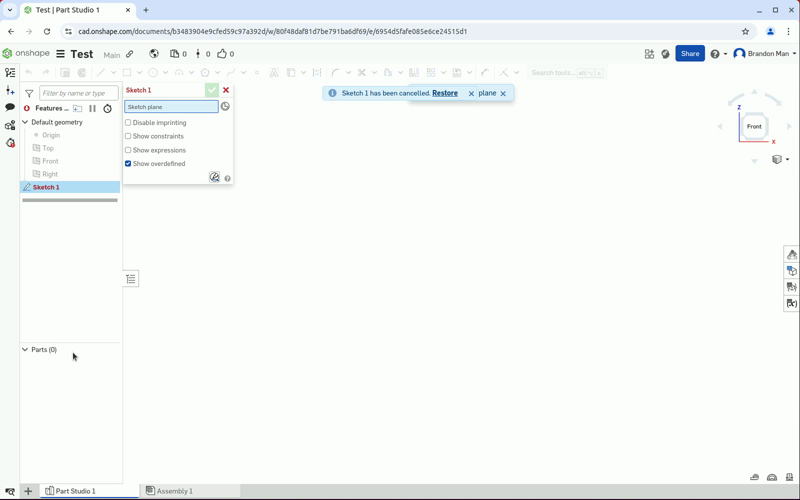
mouse_move(73, 163)
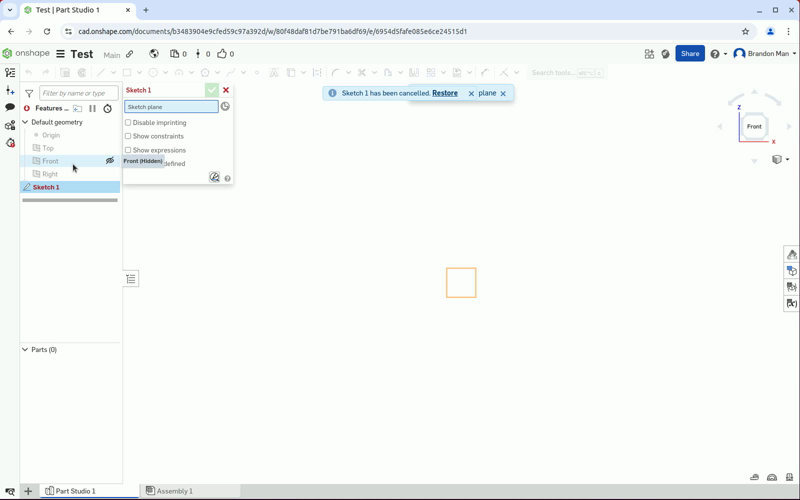
click(73, 163)
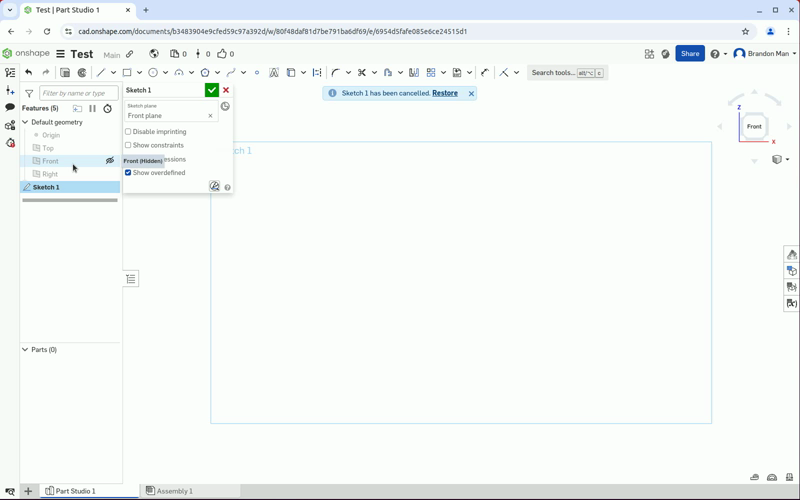
mouse_move(73, 352)
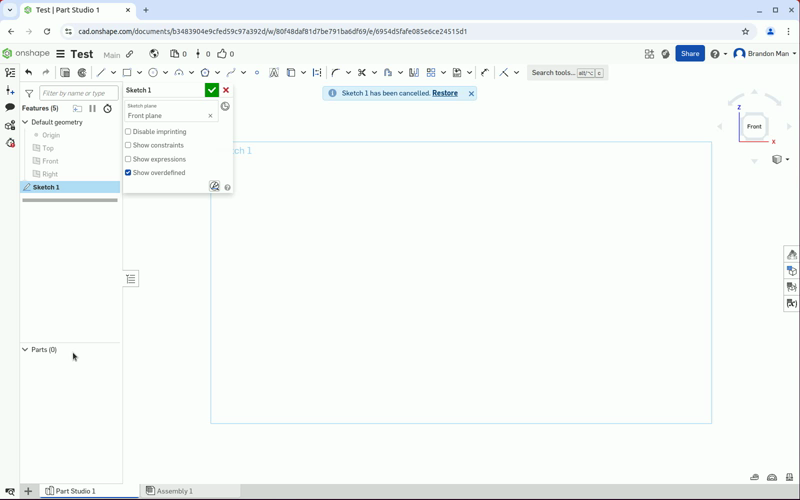
key(y)
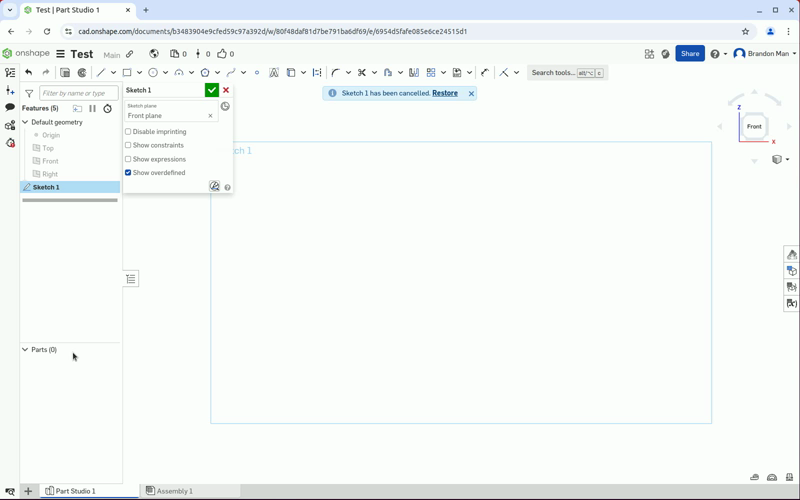
key(l)
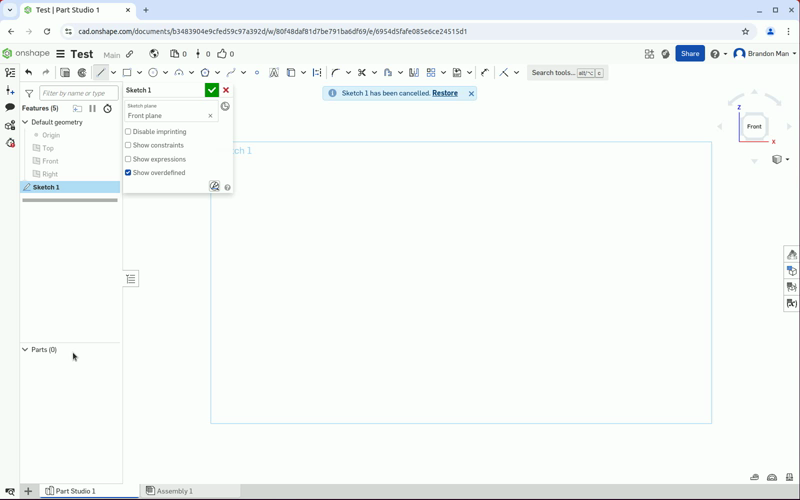
key_down(shift)
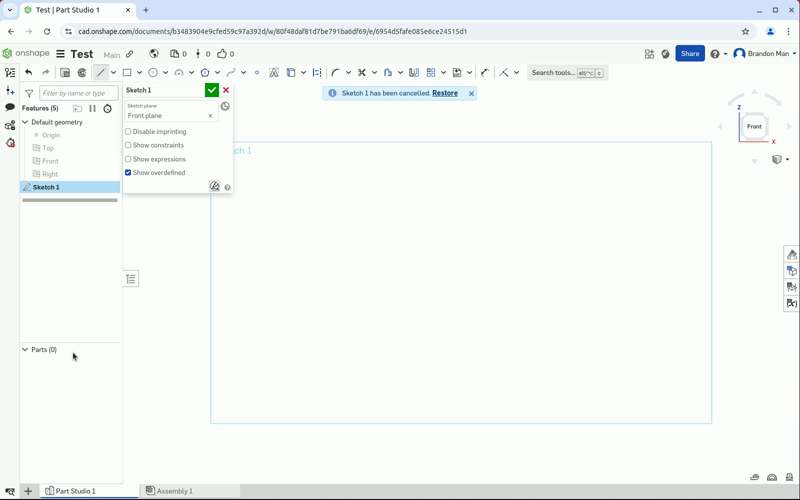
mouse_move(460, 297)
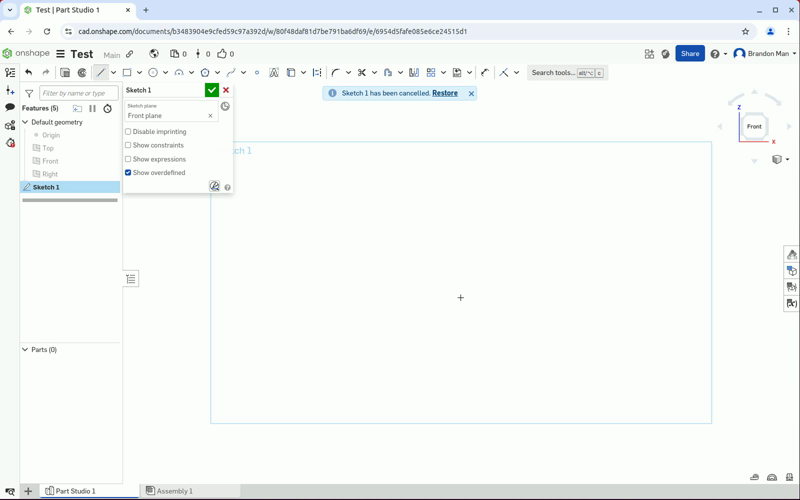
click(460, 297)
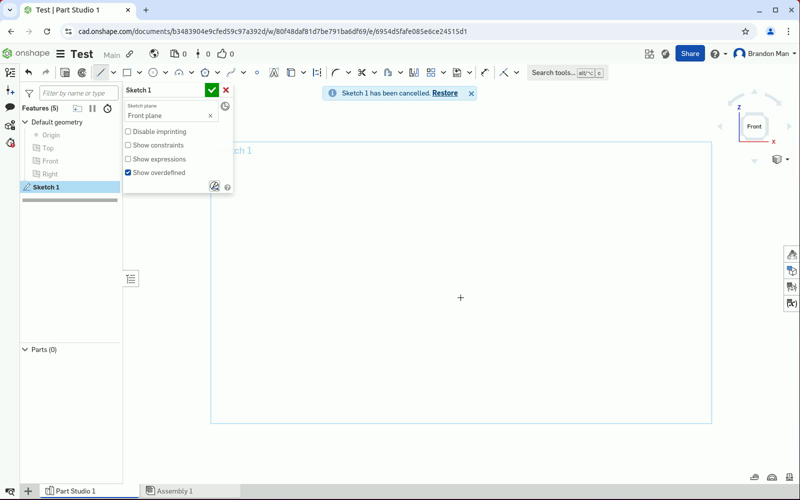
key_up(shift)
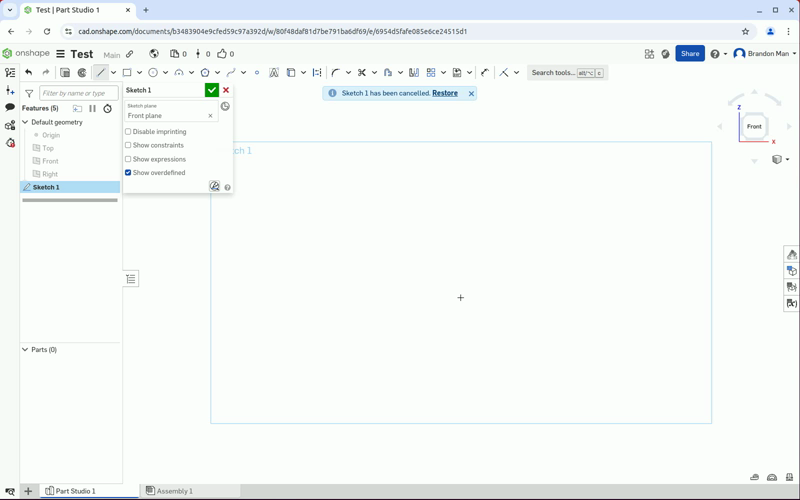
key_down(shift)
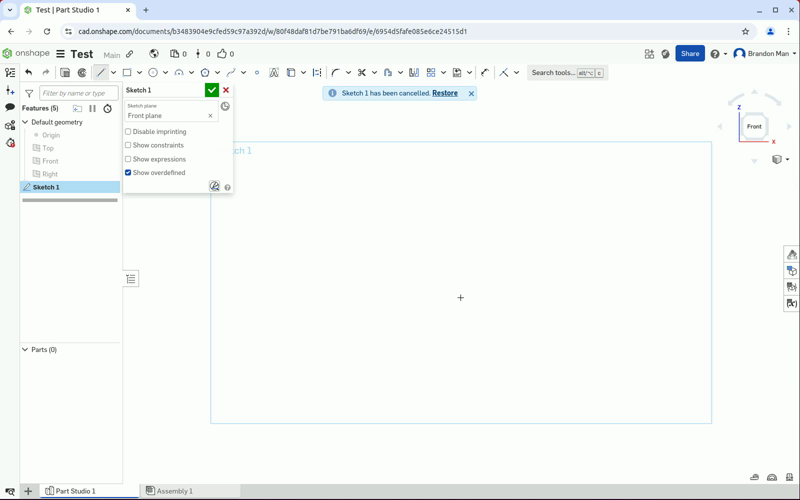
mouse_move(490, 297)
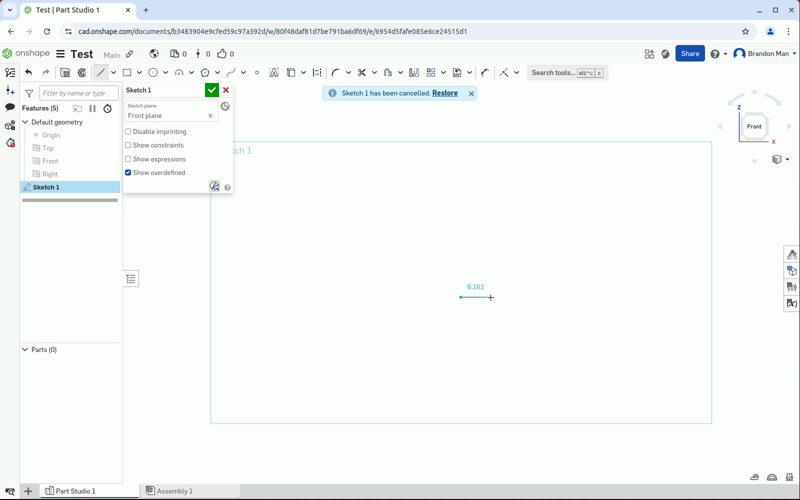
mouse_move(486, 297)
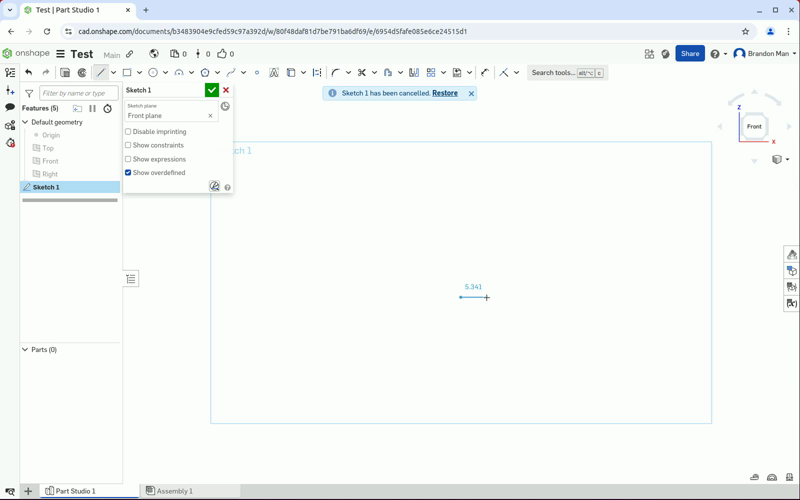
click(486, 297)
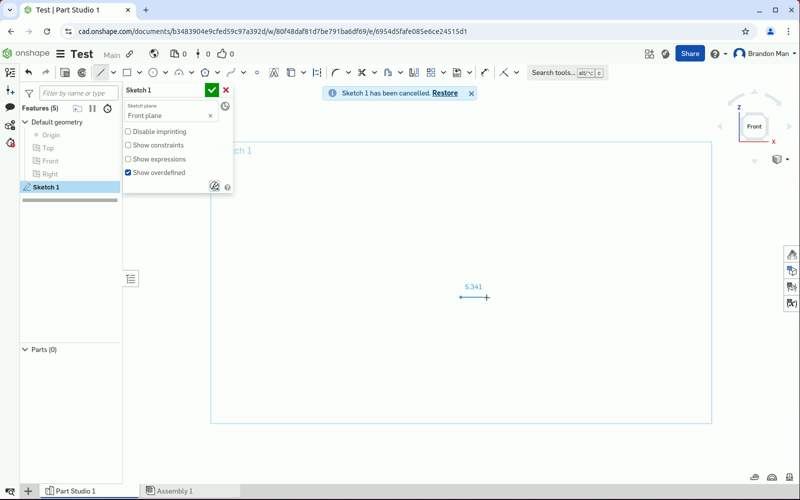
key_up(shift)
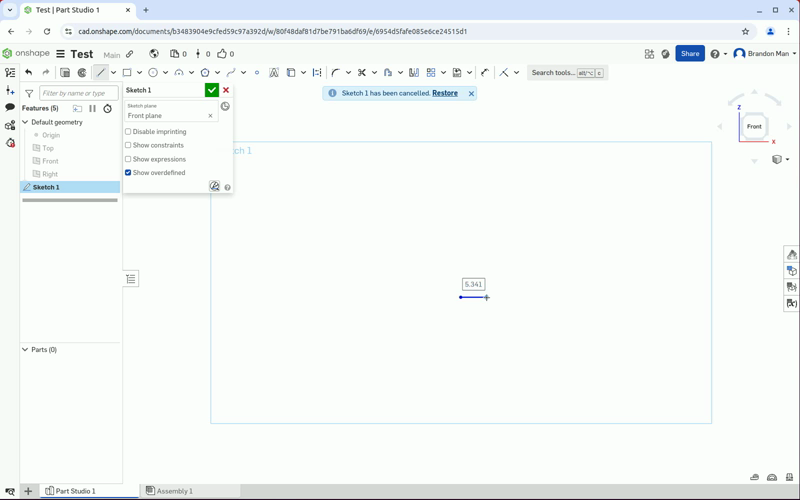
key_down(shift)
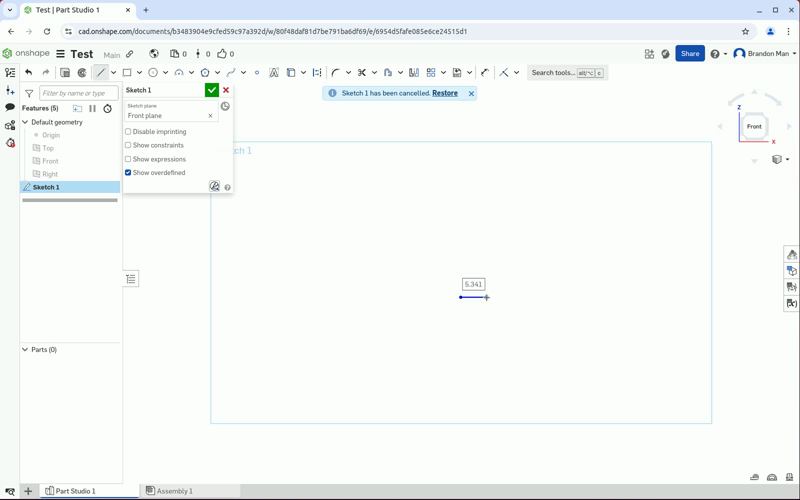
mouse_move(486, 395)
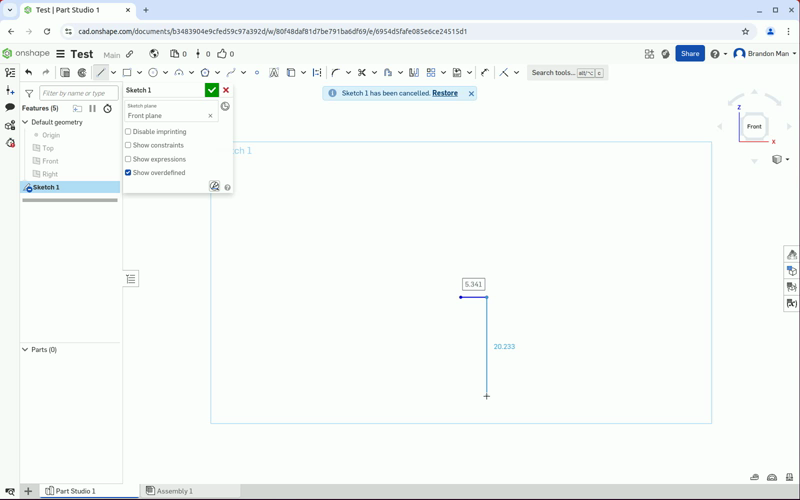
click(486, 395)
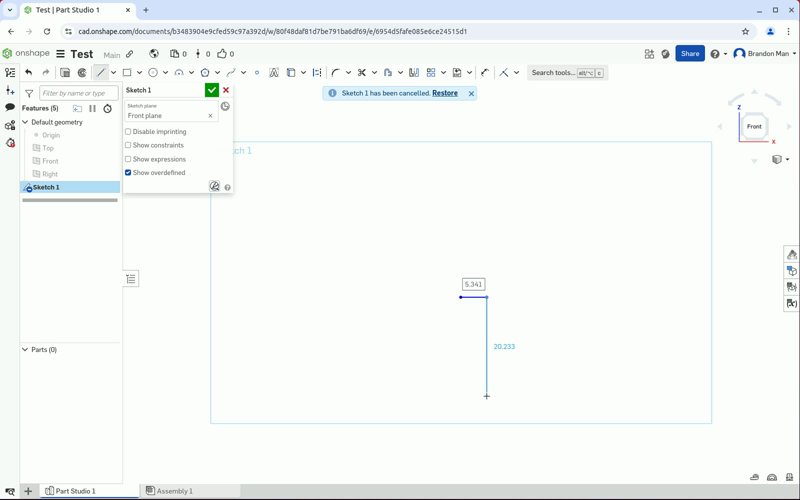
key_up(shift)
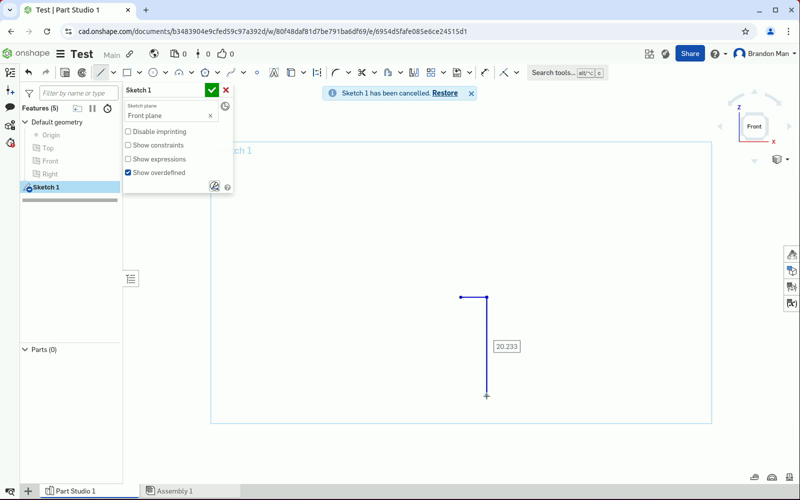
key_down(shift)
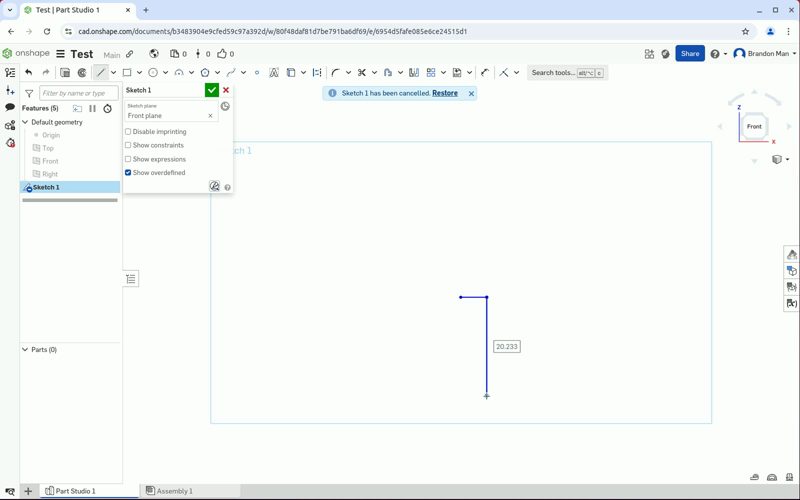
mouse_move(516, 395)
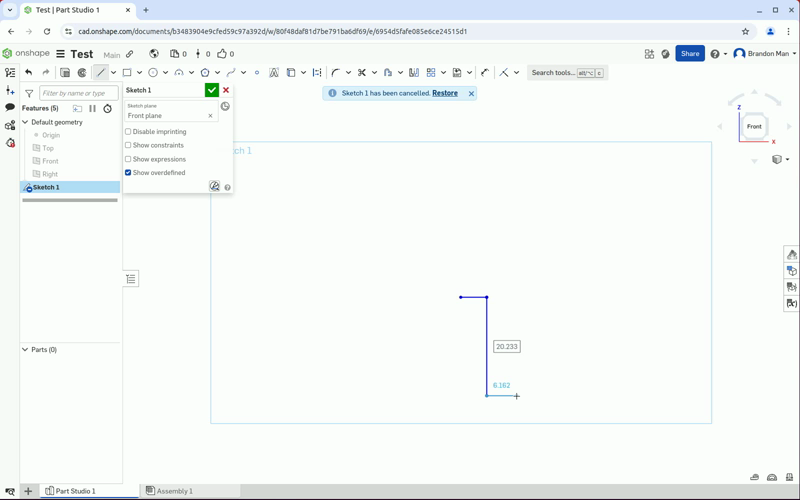
mouse_move(488, 395)
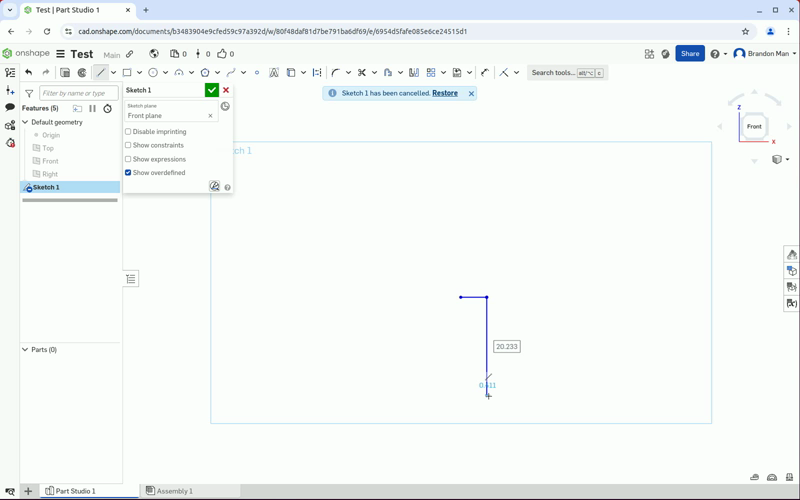
scroll(6)
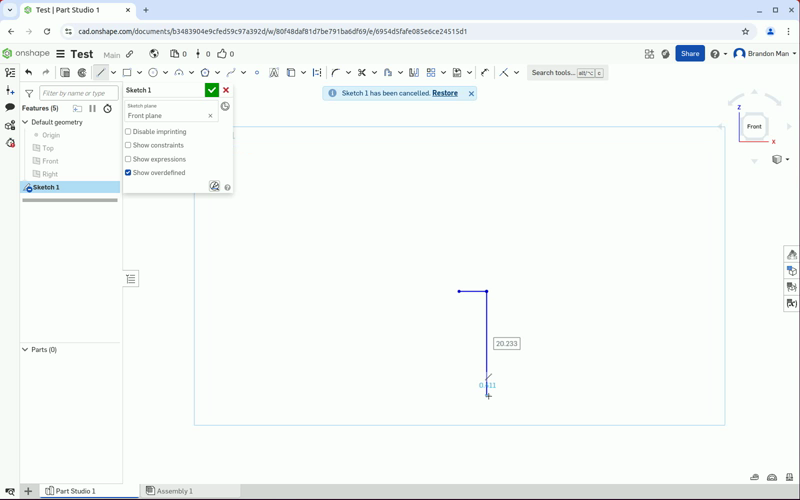
scroll(6)
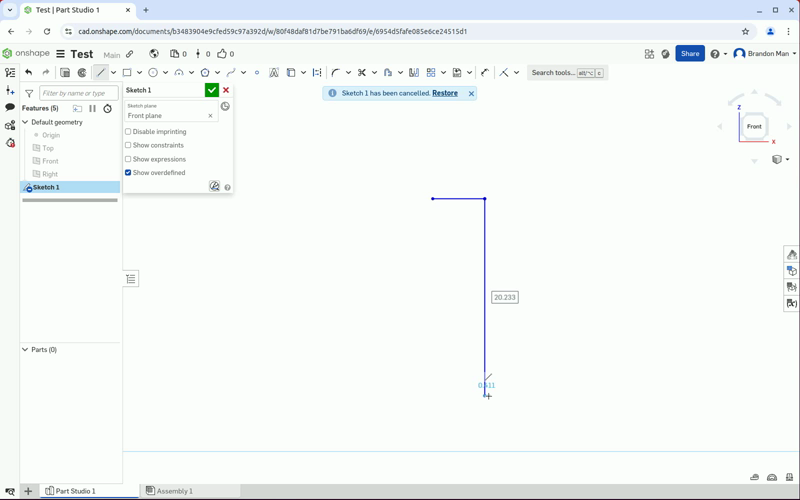
scroll(6)
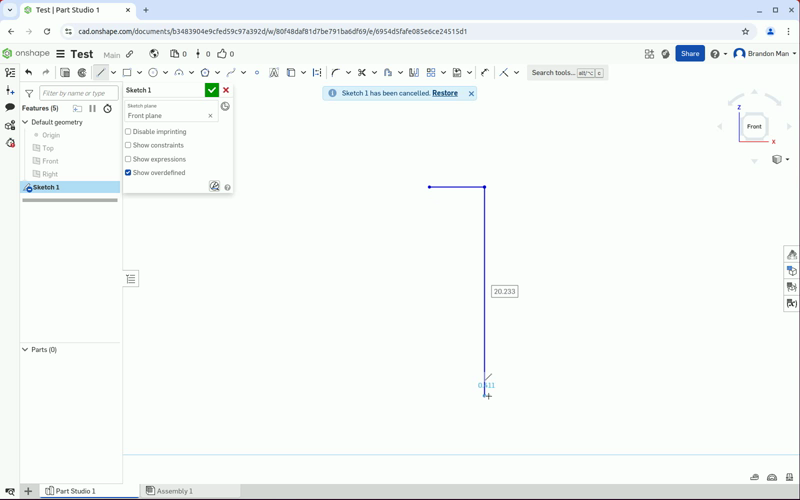
scroll(6)
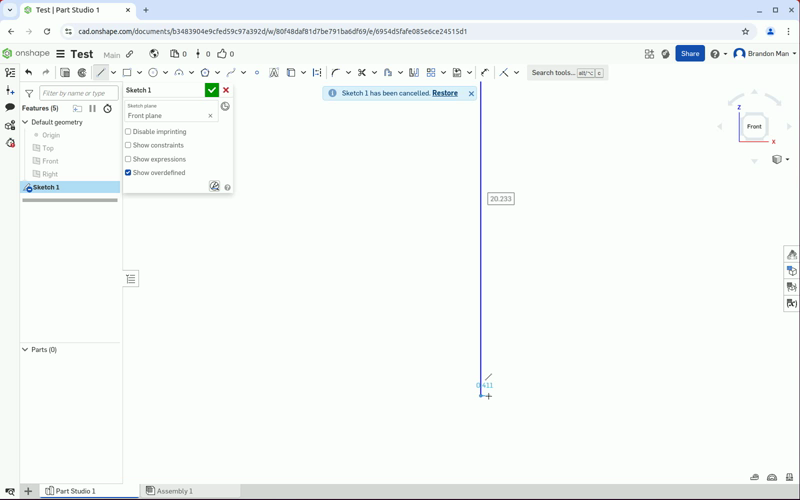
scroll(6)
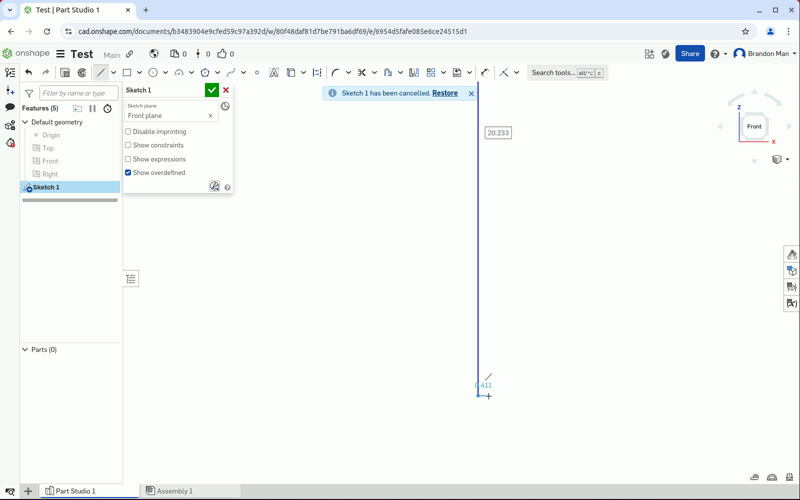
scroll(6)
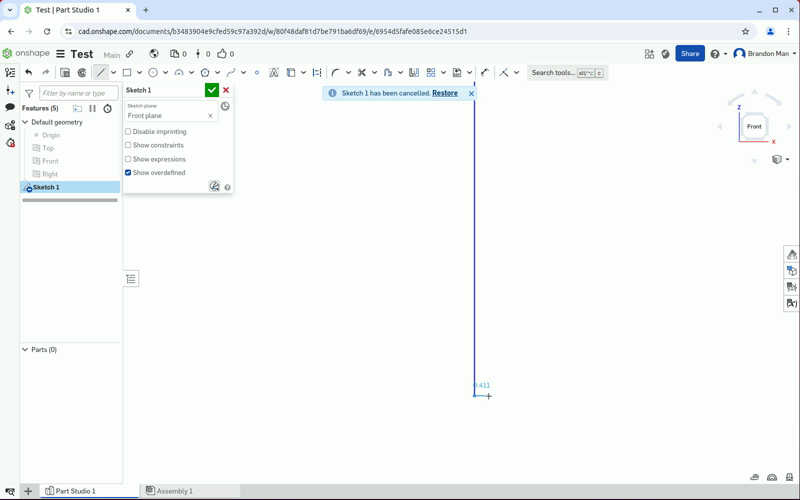
scroll(6)
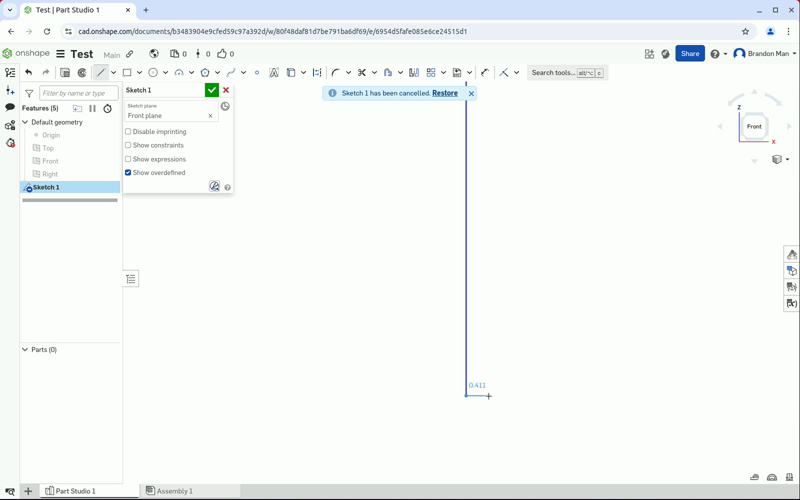
click(488, 395)
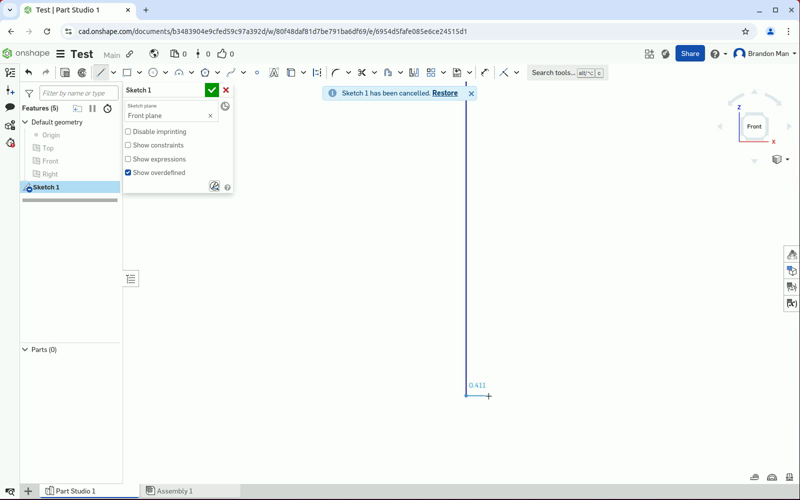
scroll(-6)
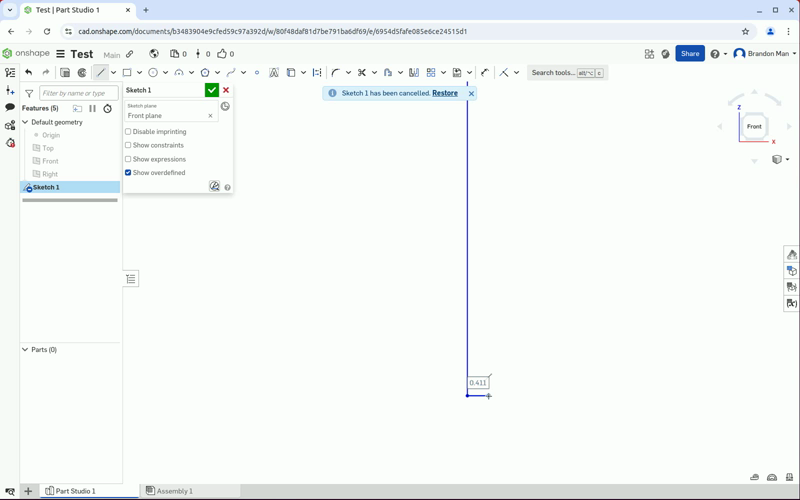
scroll(-6)
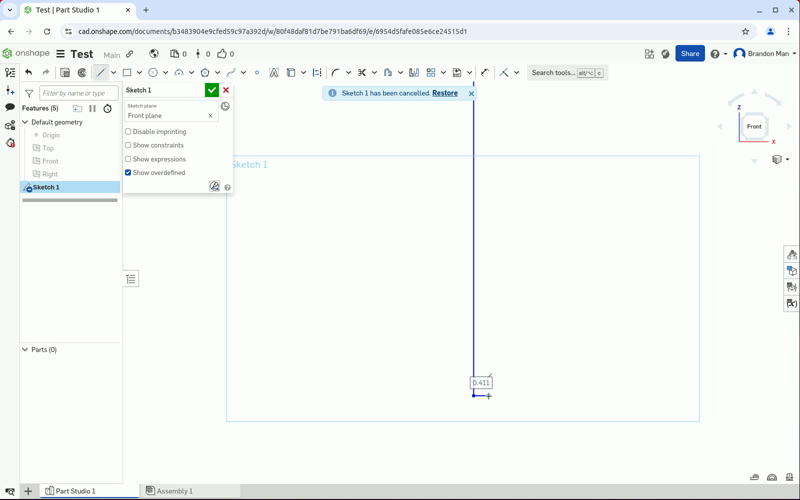
scroll(-6)
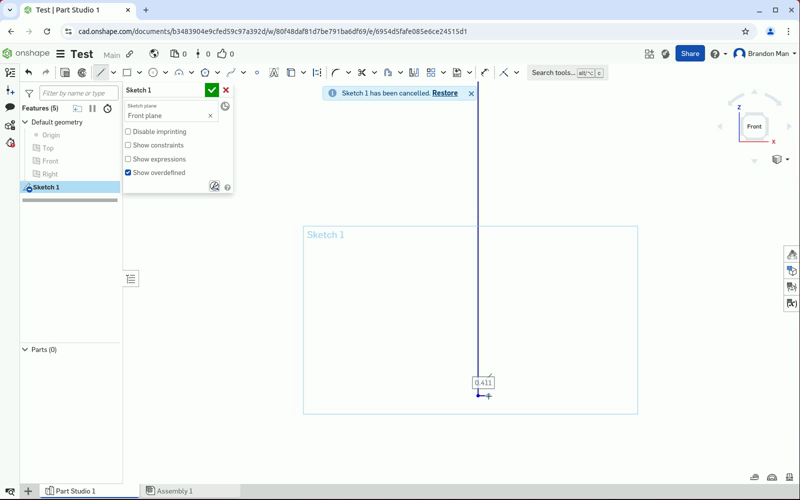
scroll(-6)
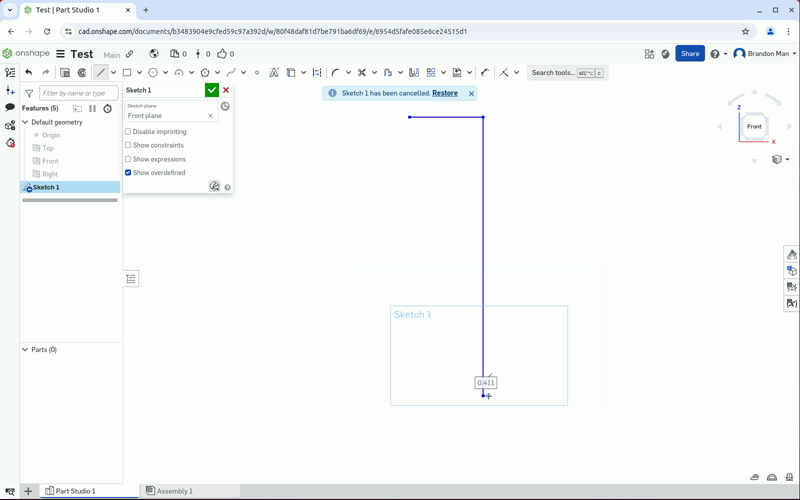
scroll(-6)
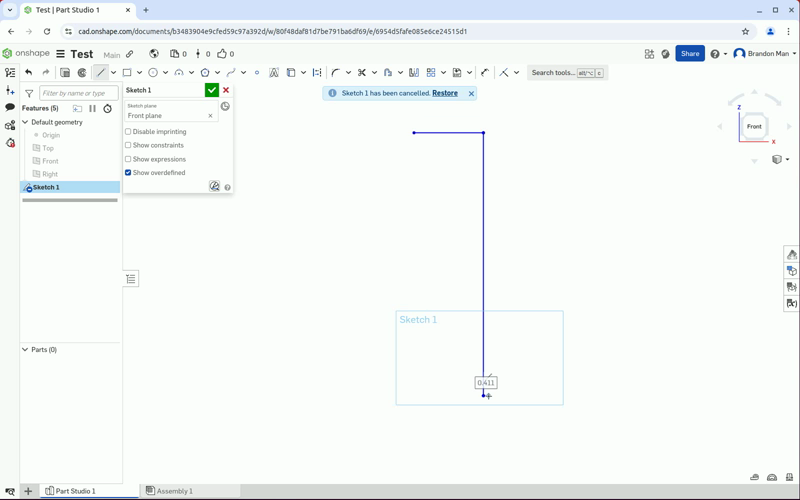
scroll(-6)
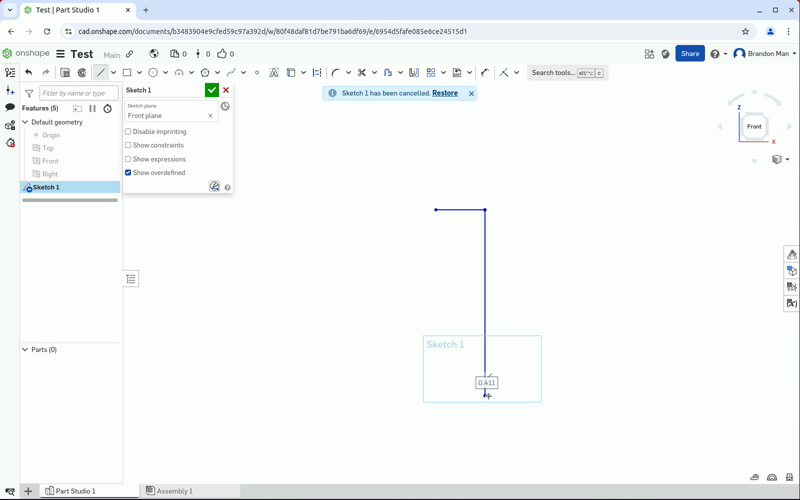
scroll(-6)
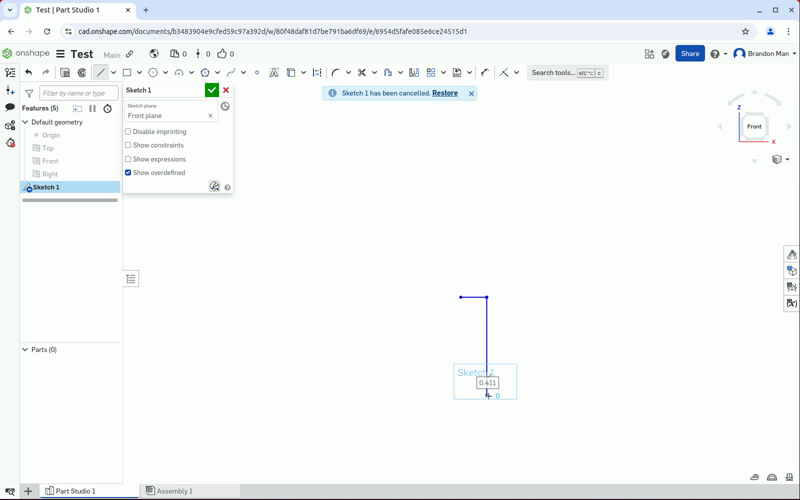
key_up(shift)
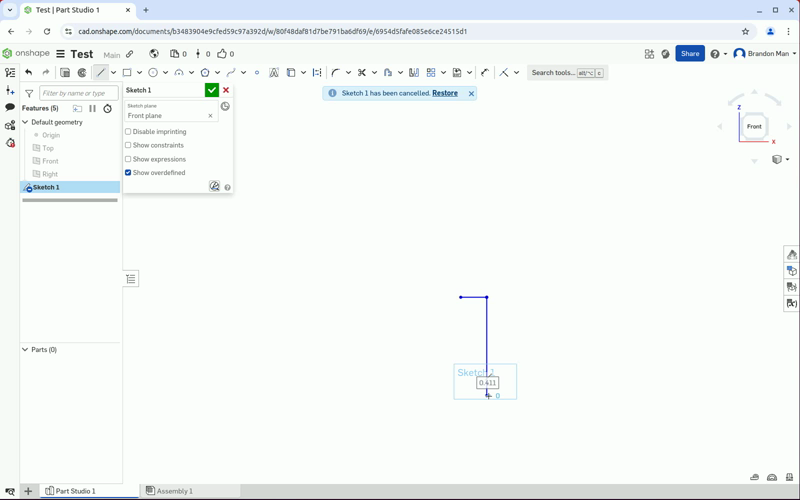
key_down(shift)
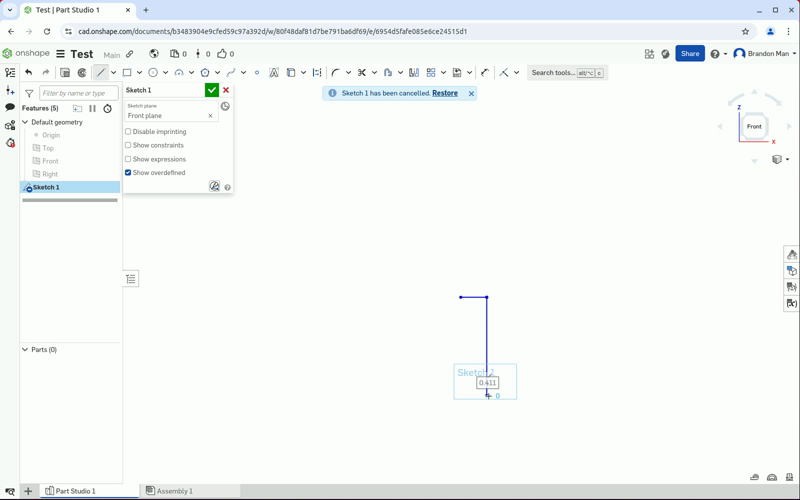
mouse_move(488, 294)
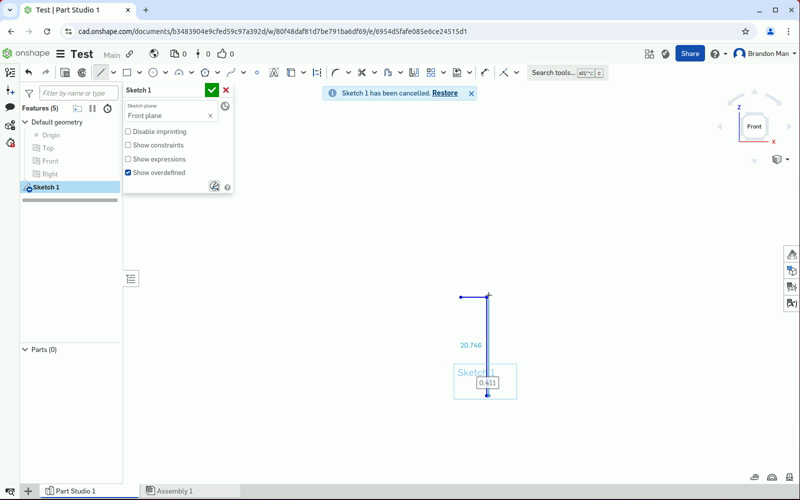
scroll(6)
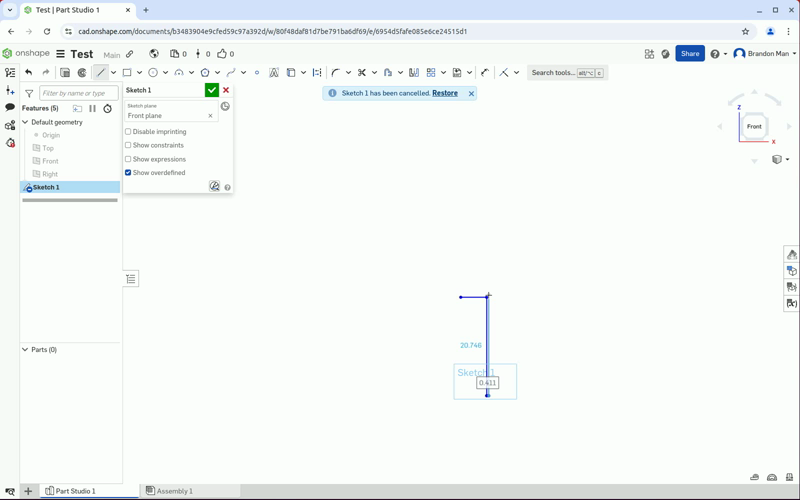
scroll(6)
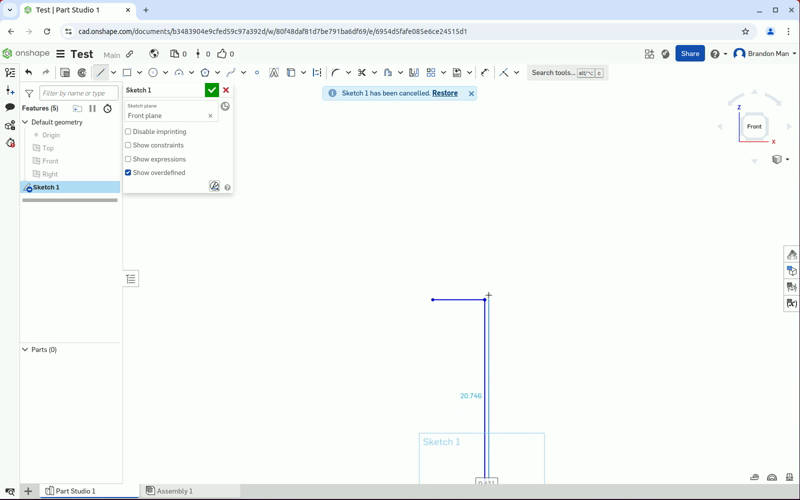
scroll(6)
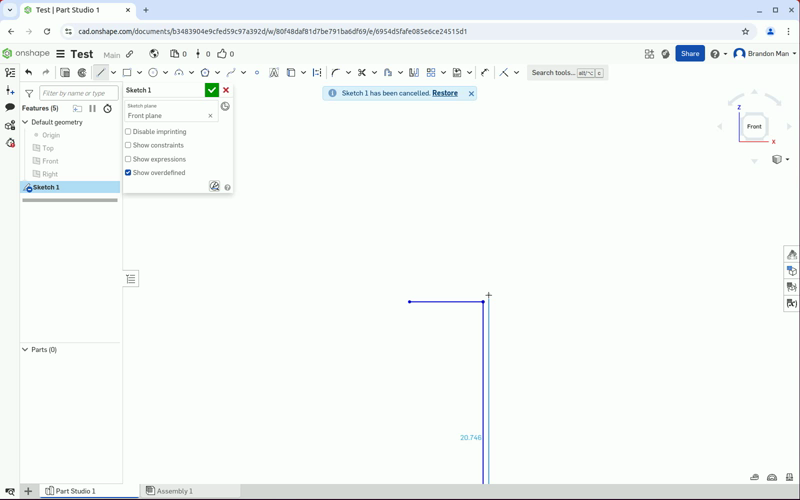
scroll(6)
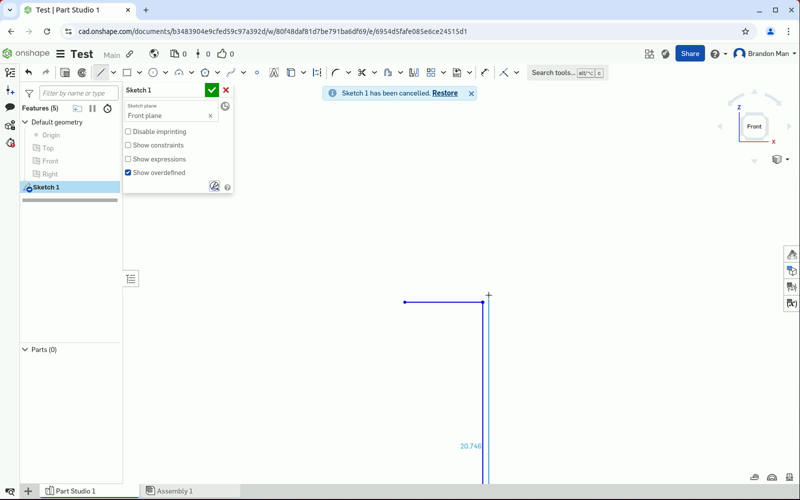
scroll(6)
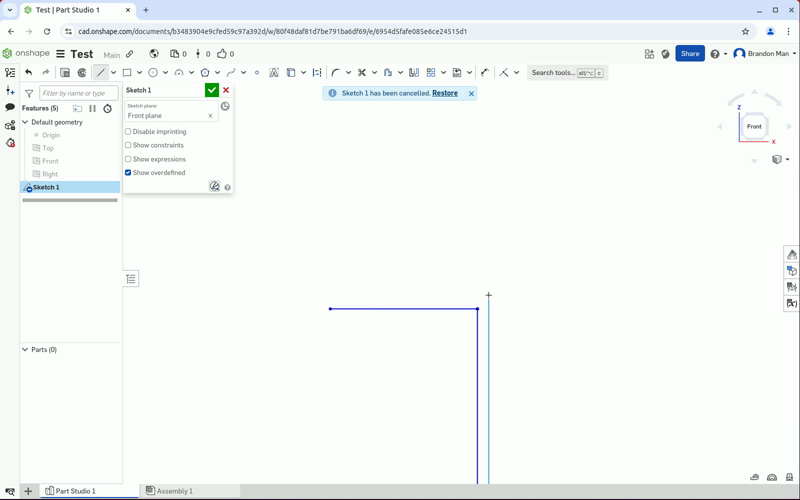
scroll(6)
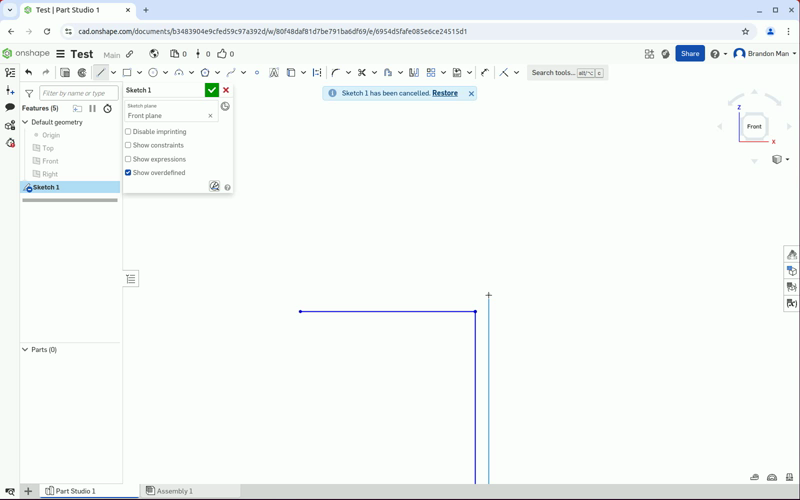
scroll(6)
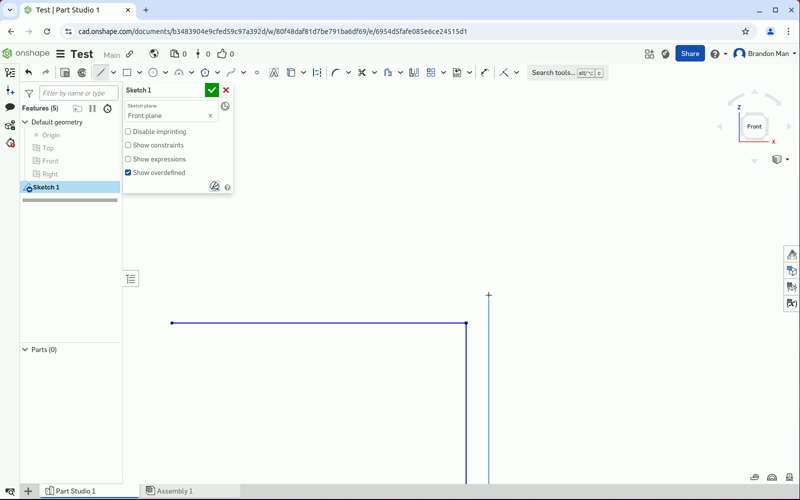
click(488, 294)
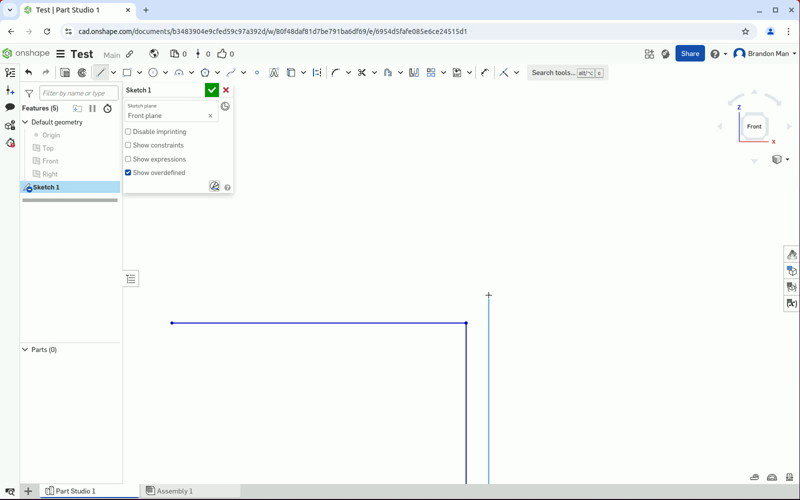
scroll(-6)
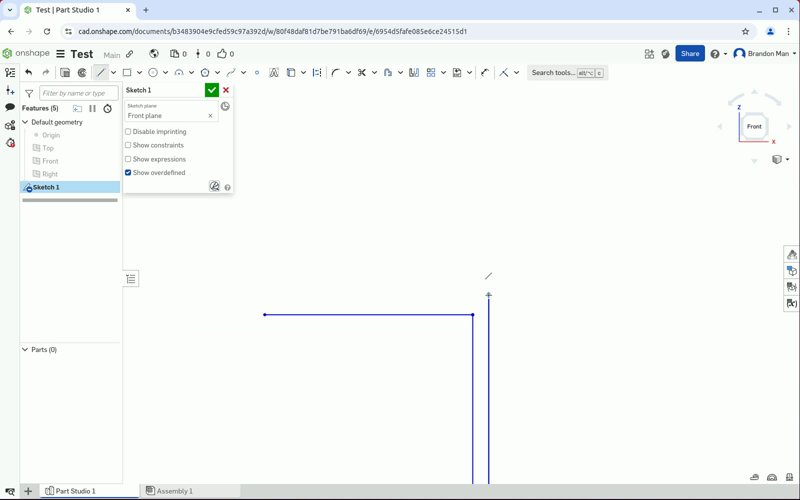
scroll(-6)
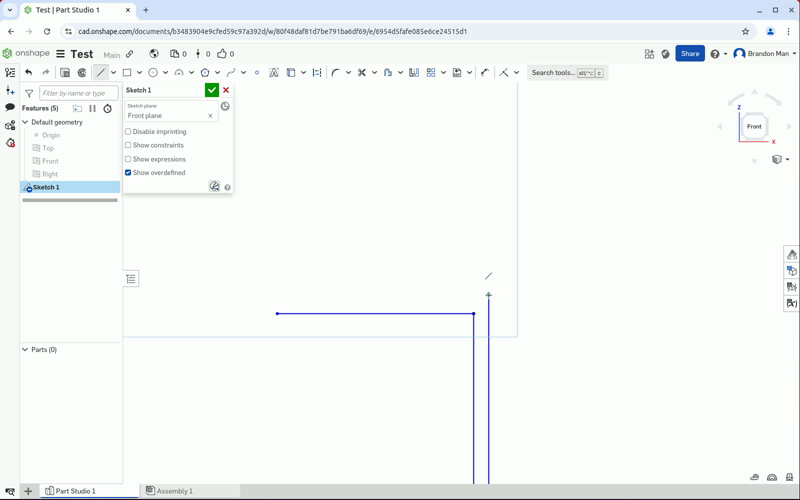
scroll(-6)
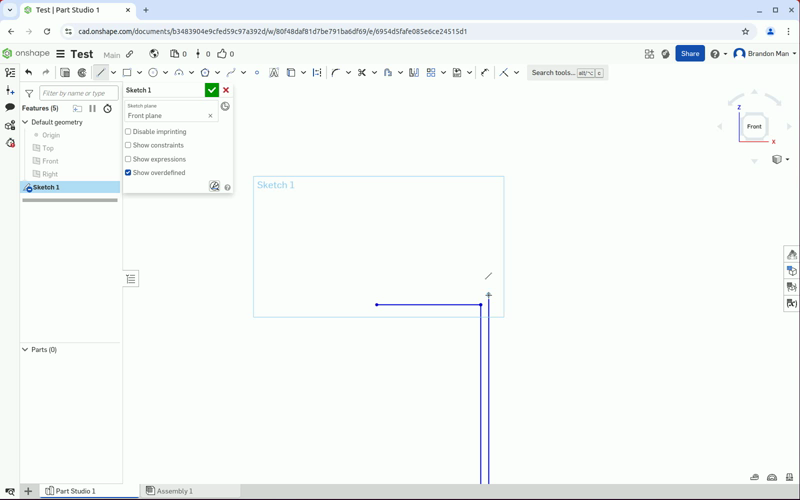
scroll(-6)
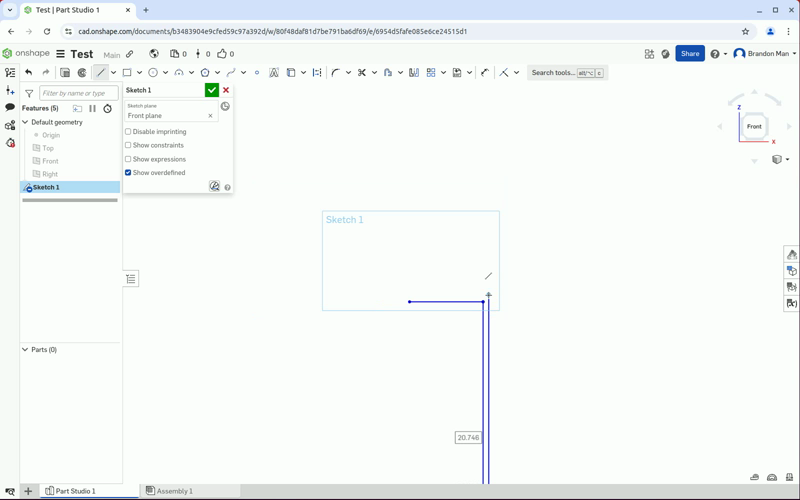
scroll(-6)
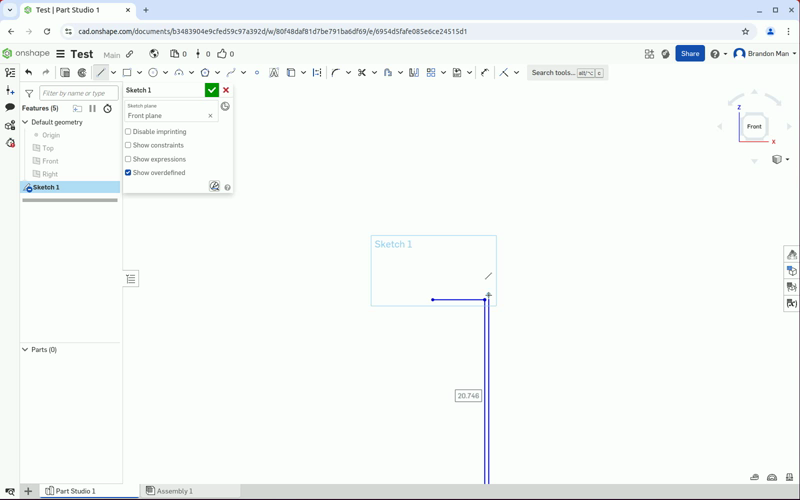
scroll(-6)
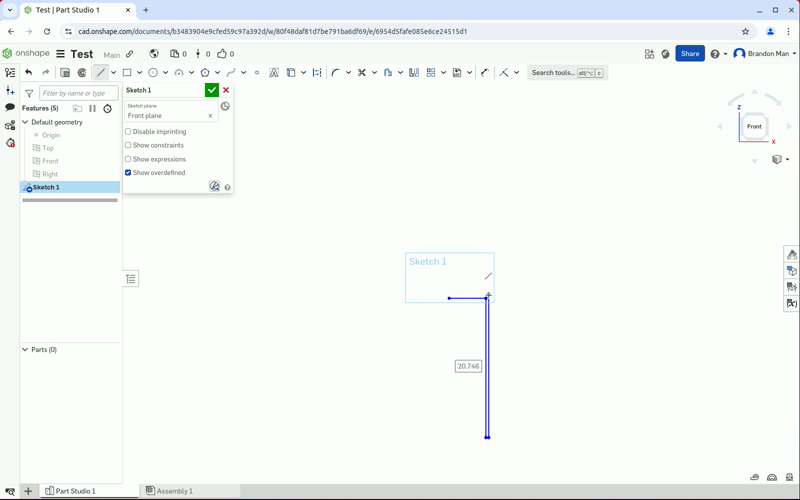
scroll(-6)
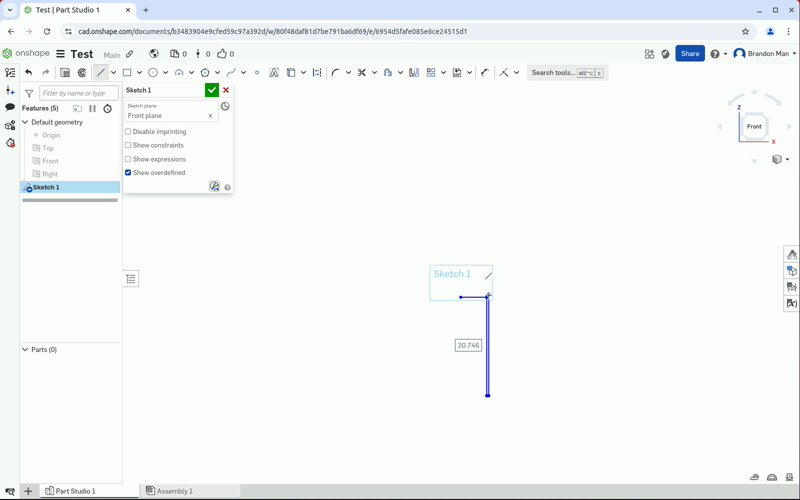
key_up(shift)
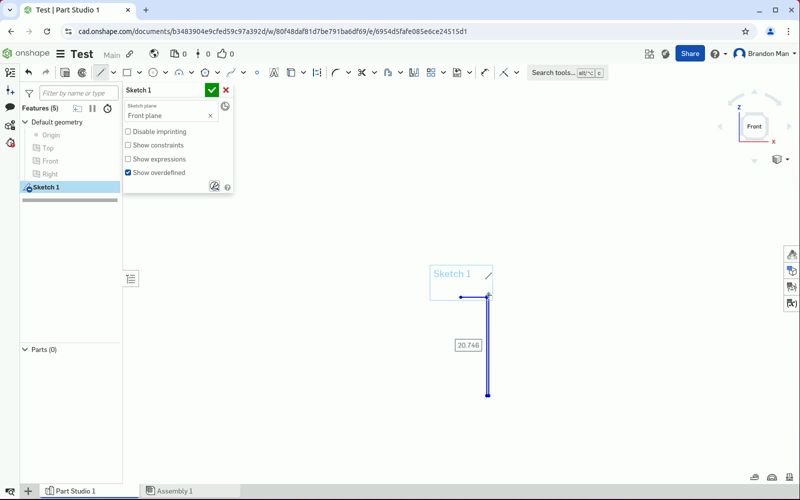
key_down(shift)
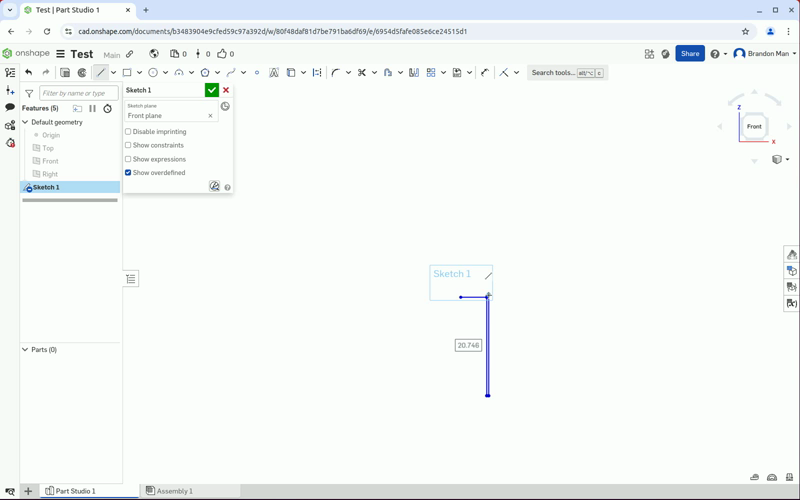
mouse_move(518, 294)
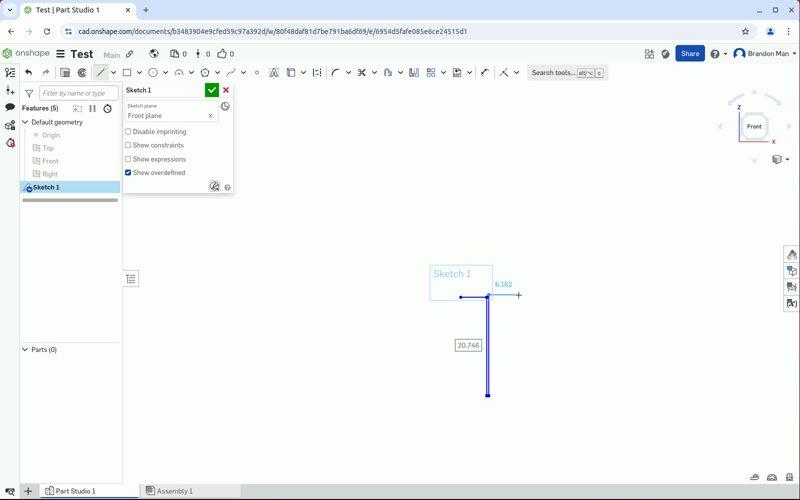
mouse_move(460, 294)
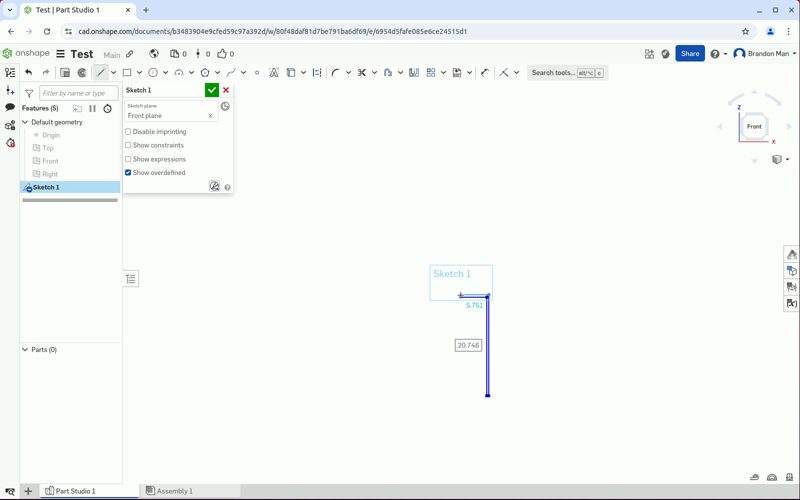
scroll(6)
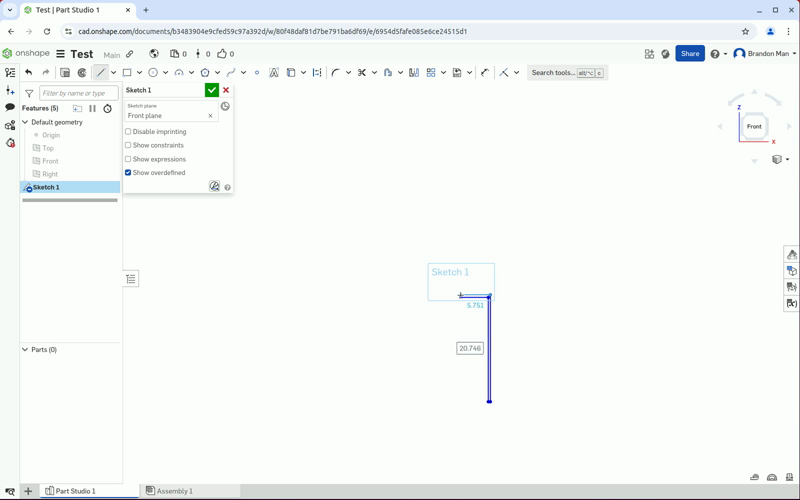
scroll(6)
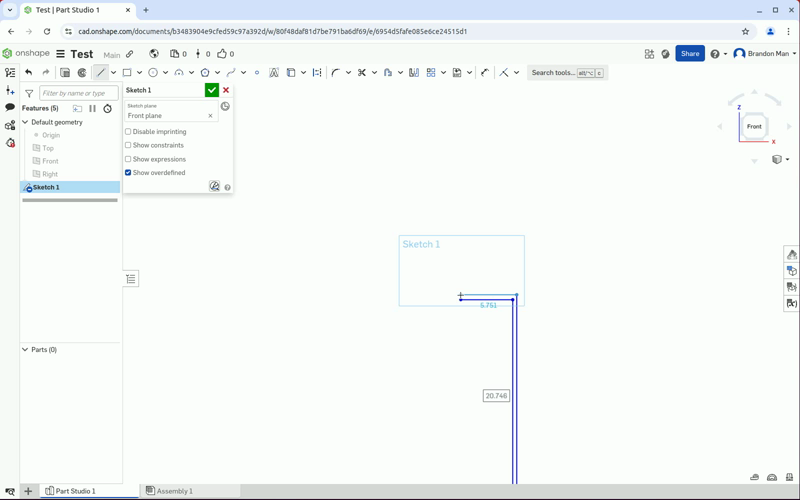
scroll(6)
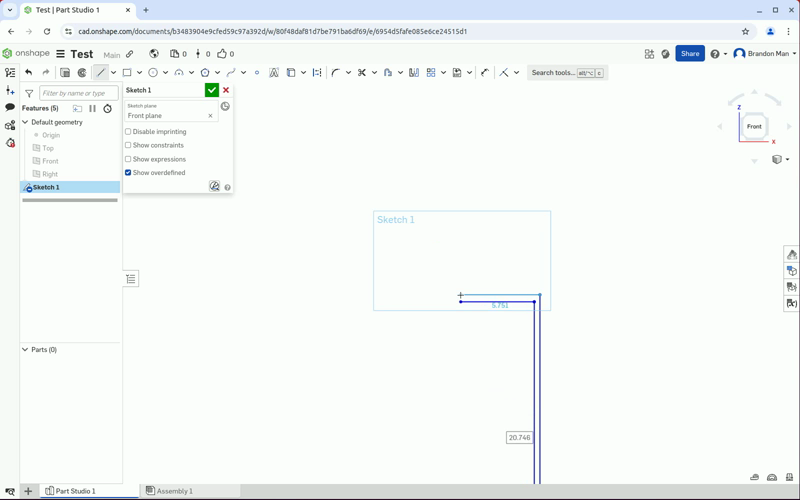
scroll(6)
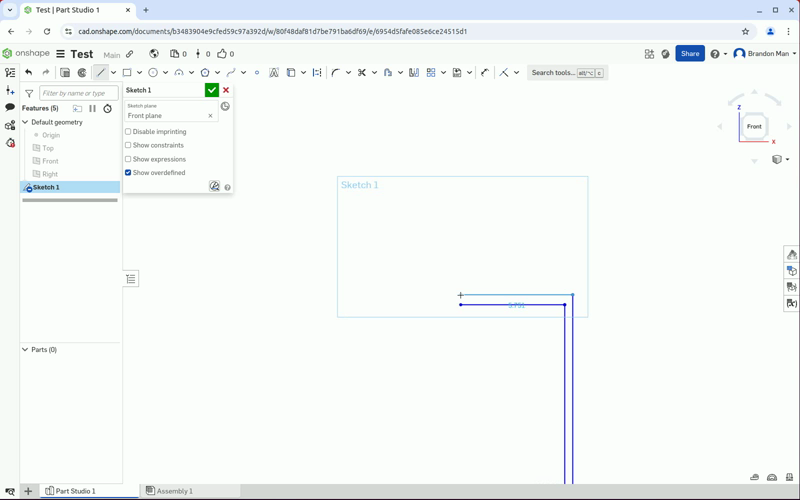
scroll(6)
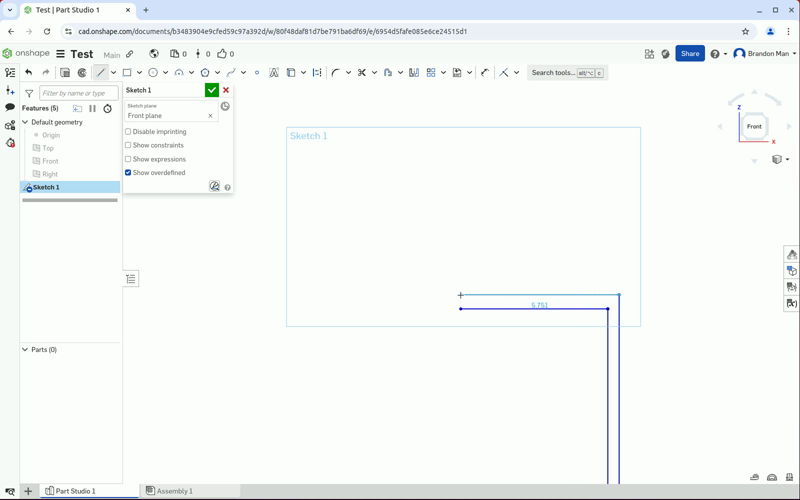
scroll(6)
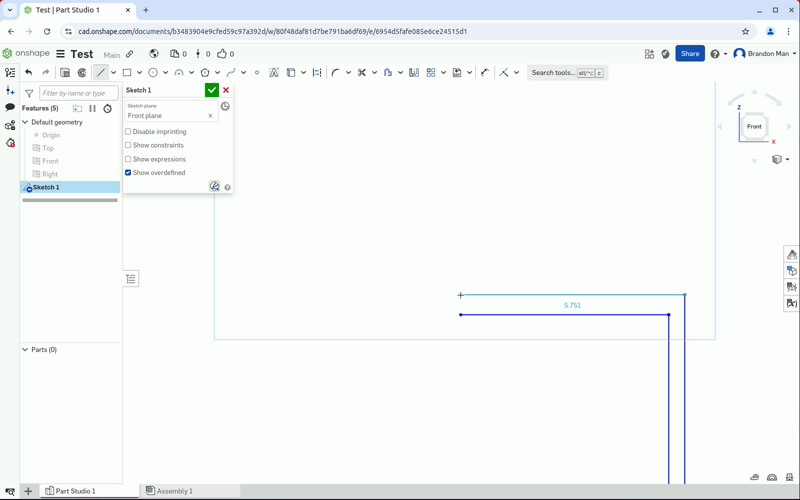
scroll(6)
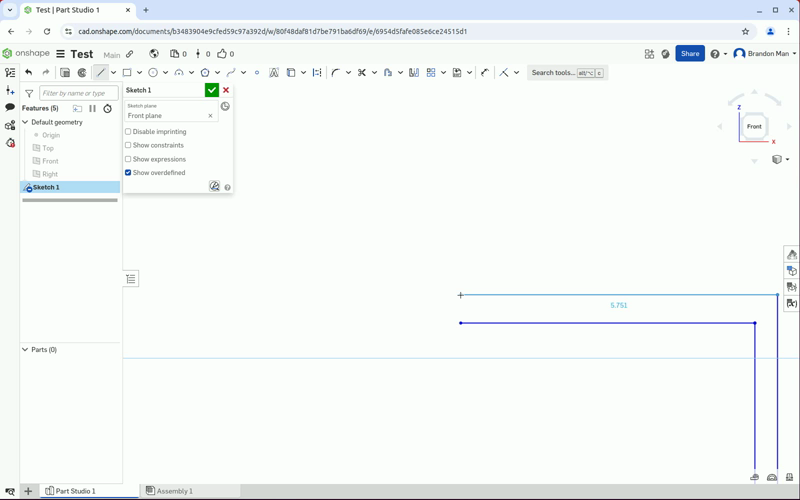
click(460, 294)
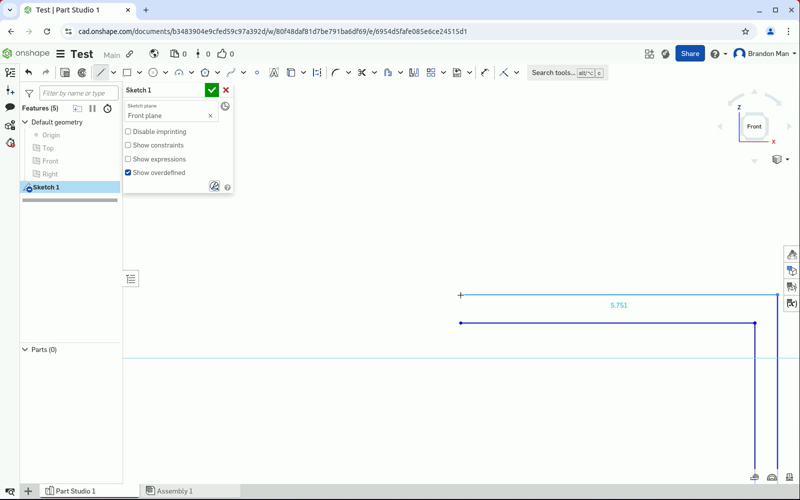
scroll(-6)
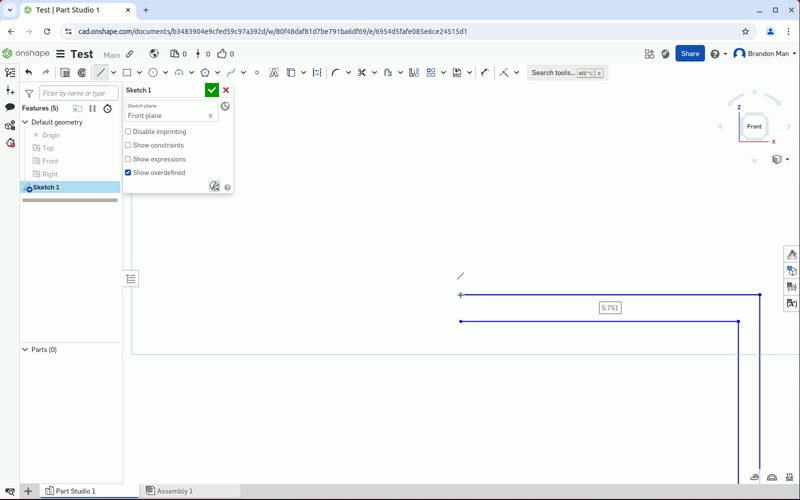
scroll(-6)
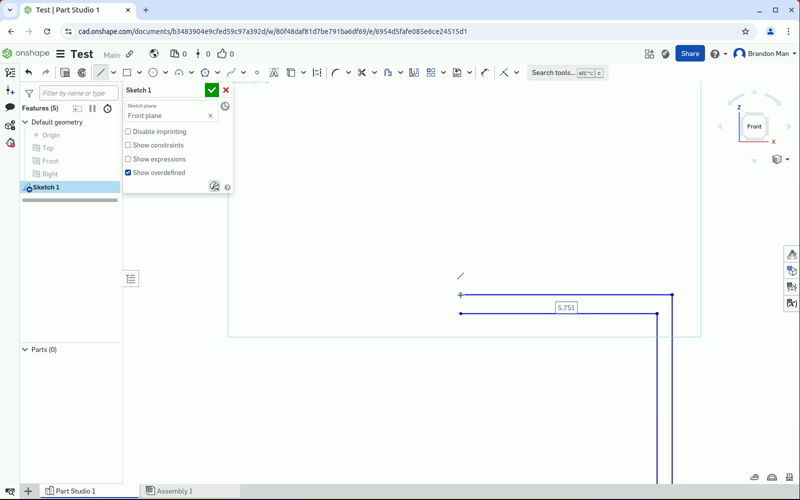
scroll(-6)
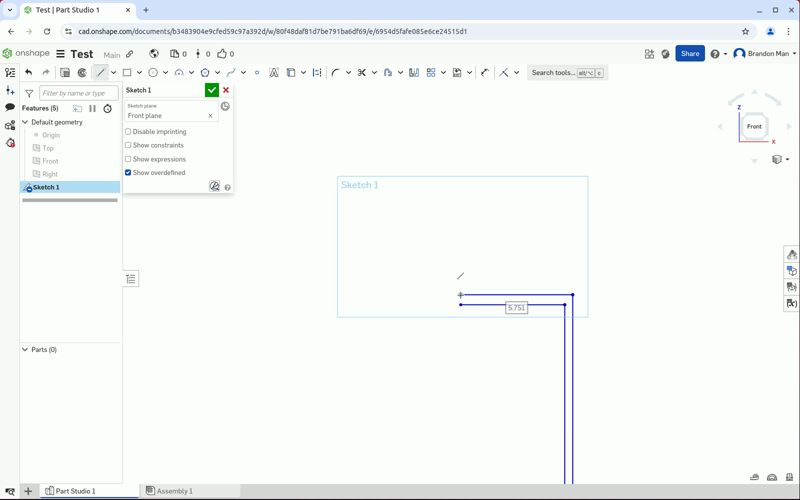
scroll(-6)
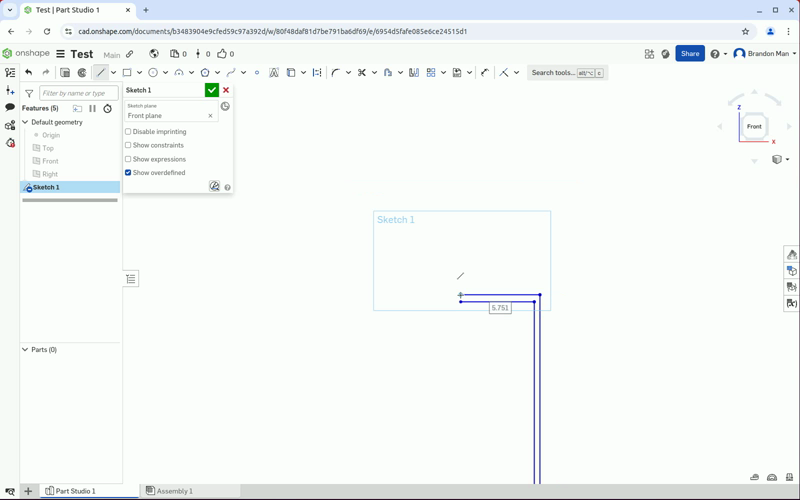
scroll(-6)
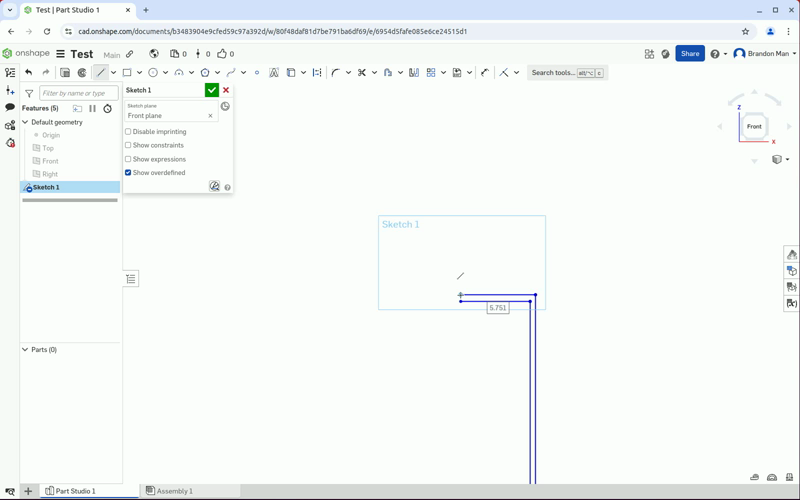
scroll(-6)
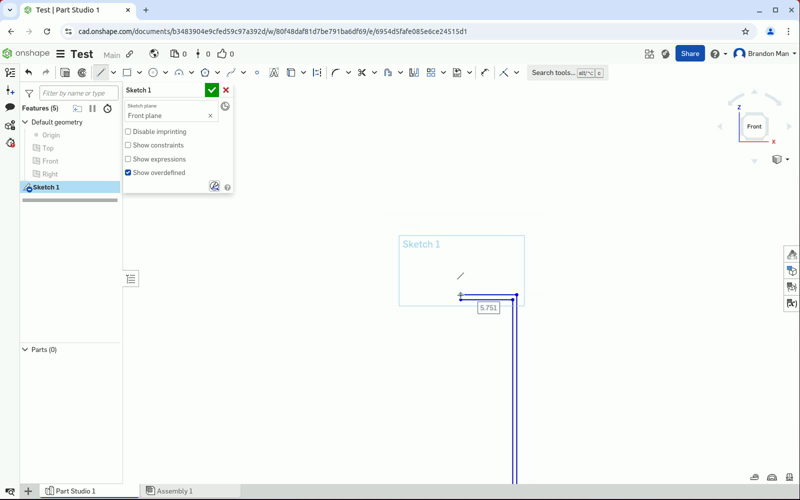
scroll(-6)
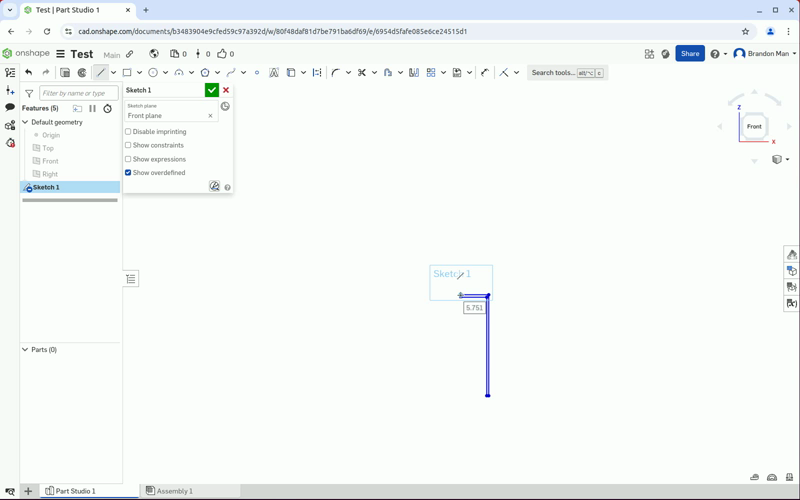
key_up(shift)
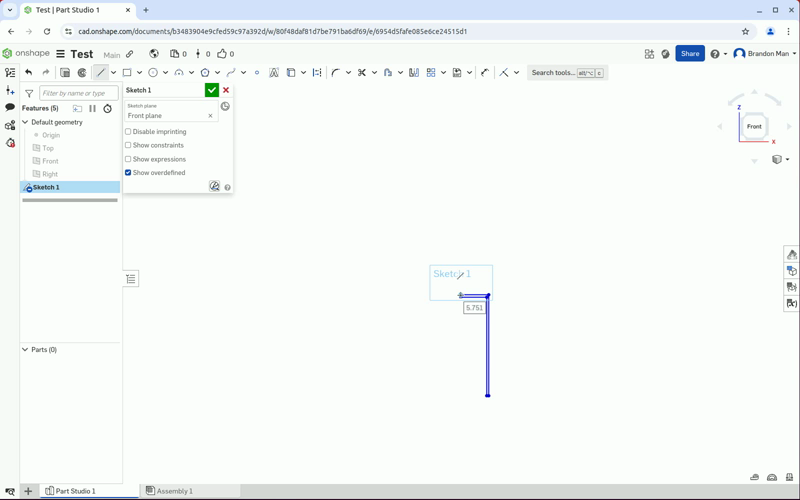
mouse_move(490, 294)
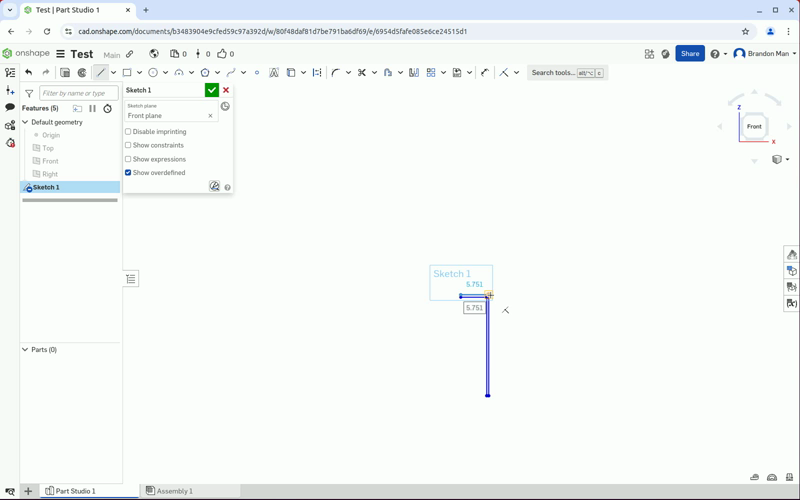
key_down(shift)
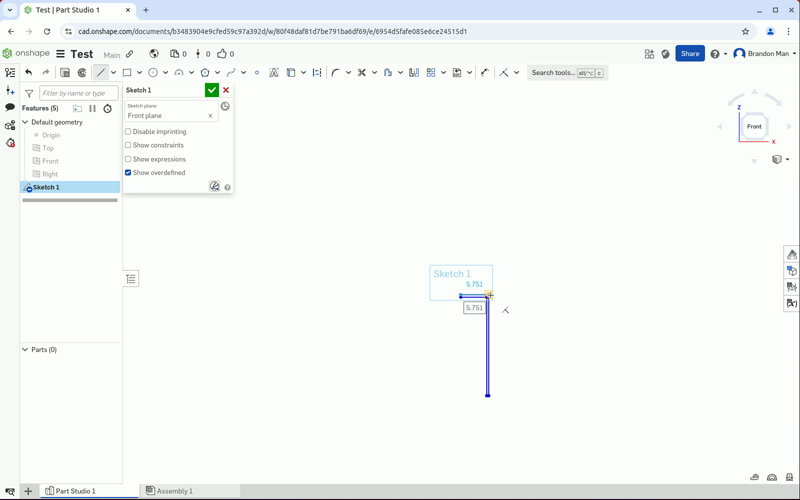
mouse_move(460, 297)
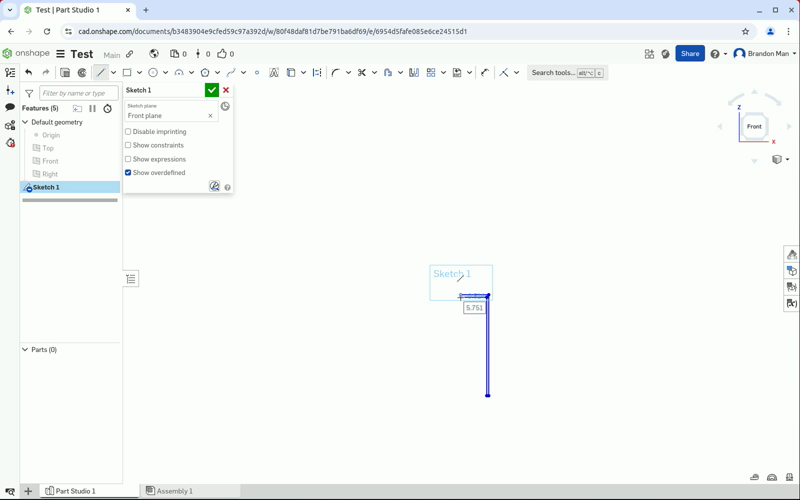
scroll(6)
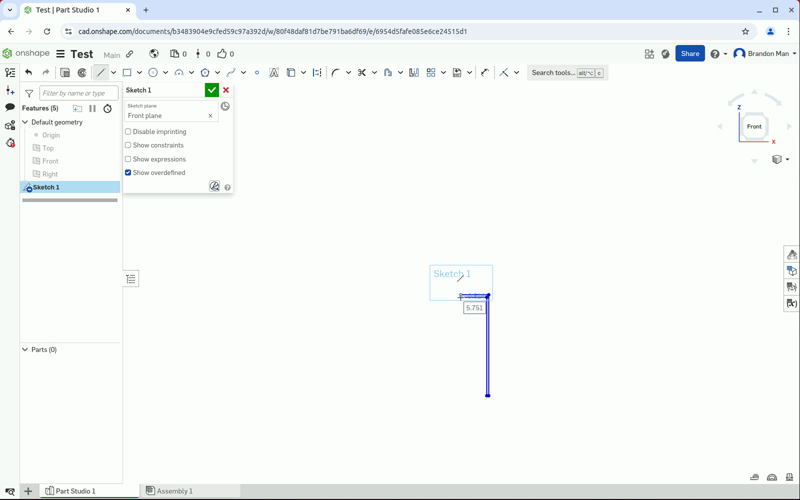
scroll(6)
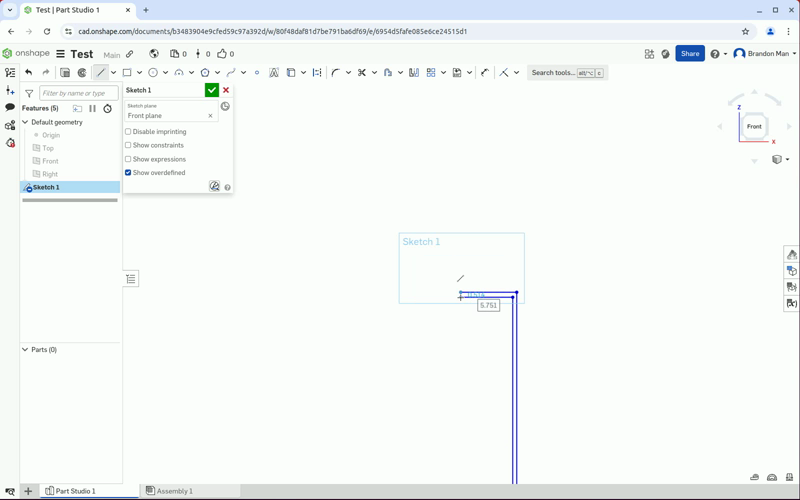
scroll(6)
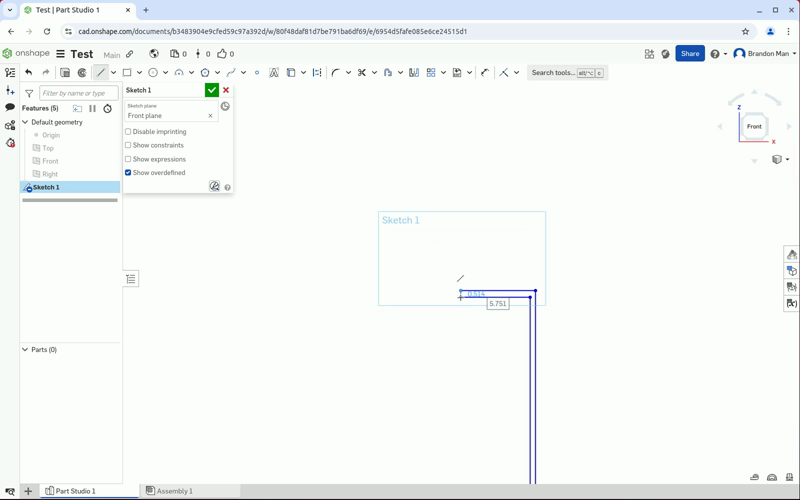
scroll(6)
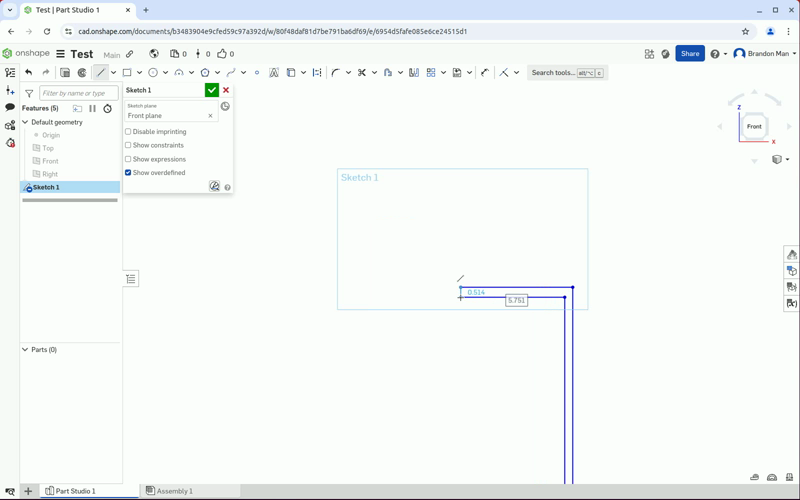
scroll(6)
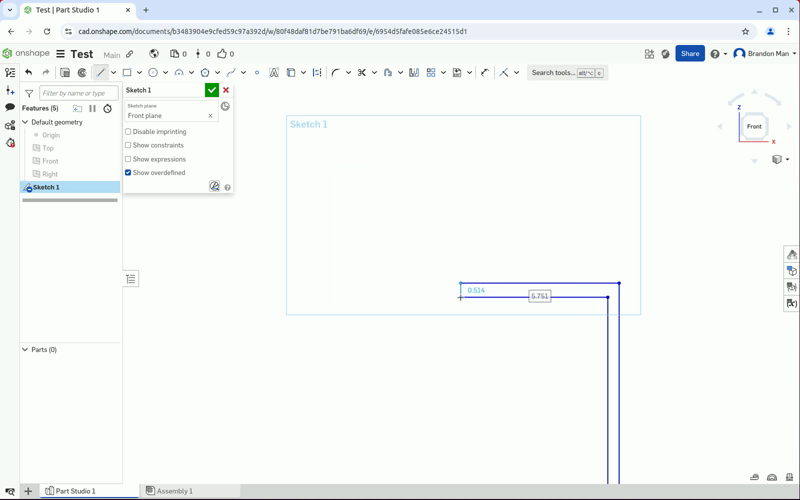
scroll(6)
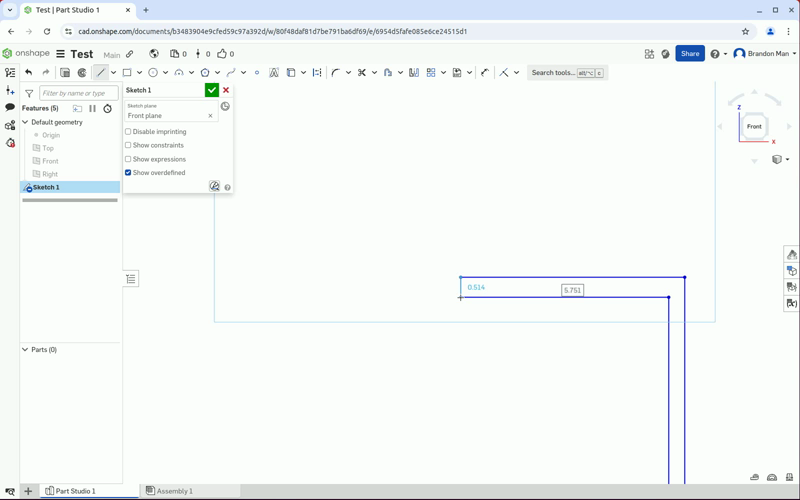
scroll(6)
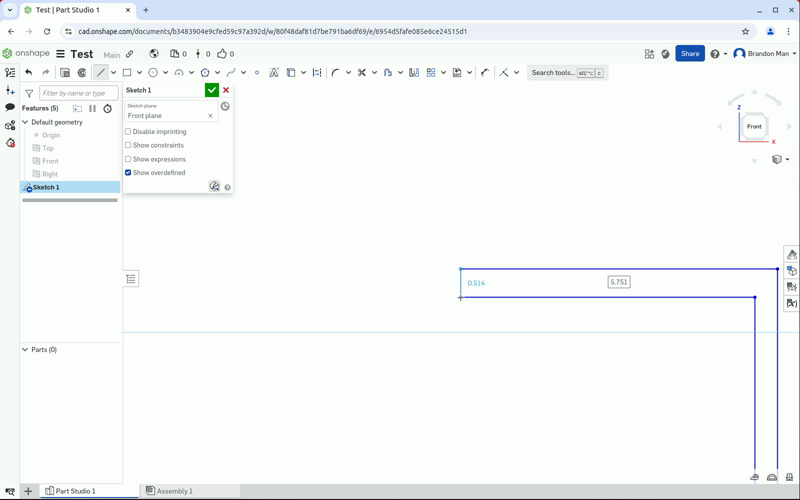
key_up(shift)
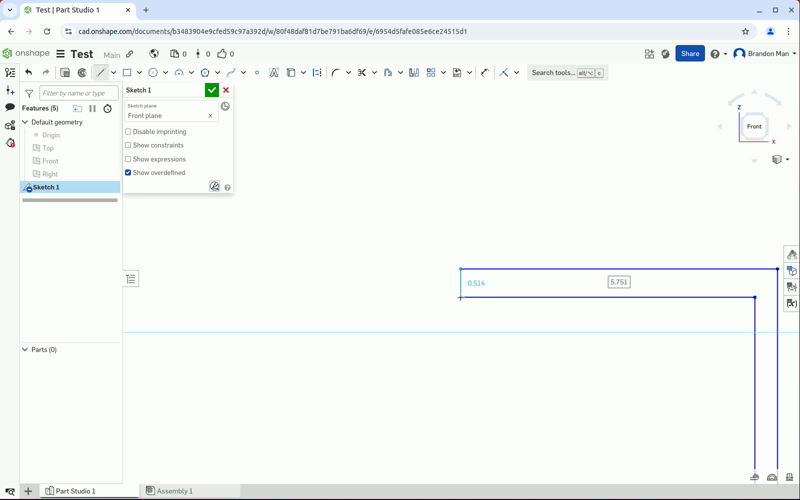
click(460, 297)
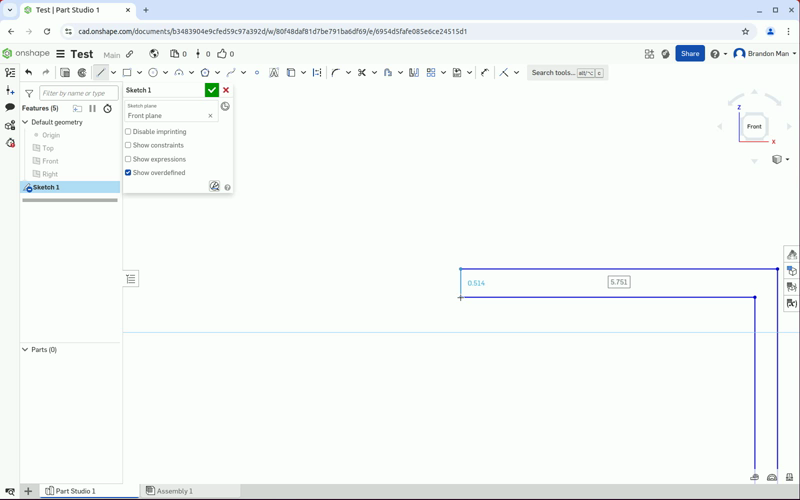
scroll(-6)
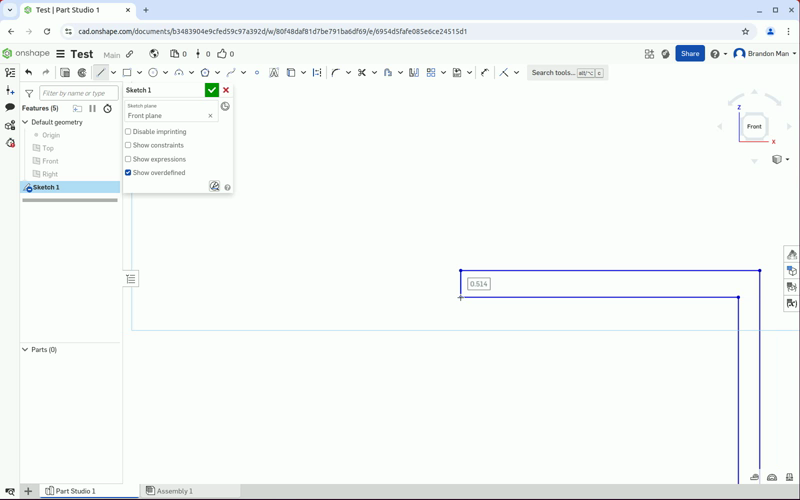
scroll(-6)
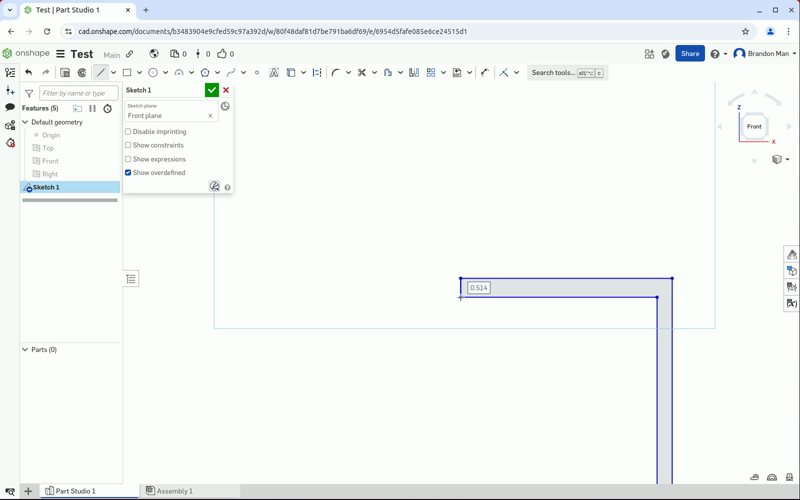
scroll(-6)
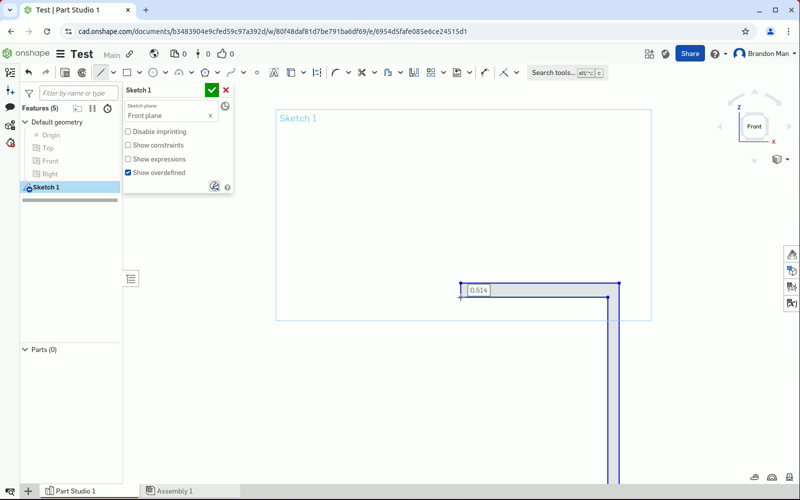
scroll(-6)
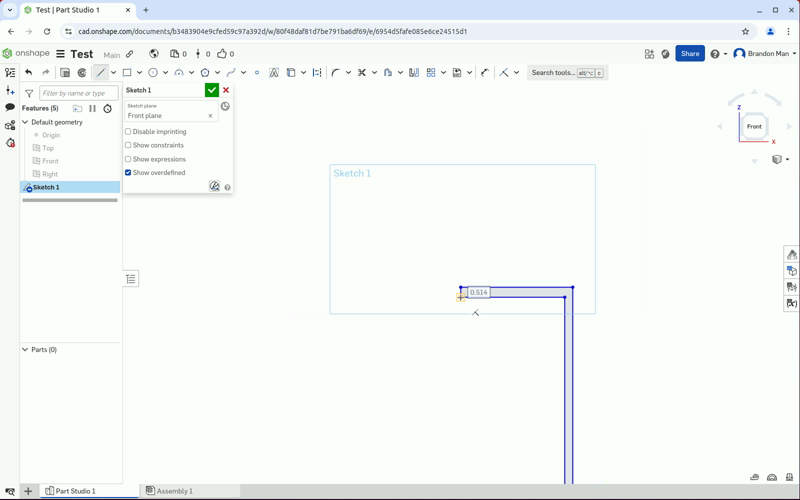
scroll(-6)
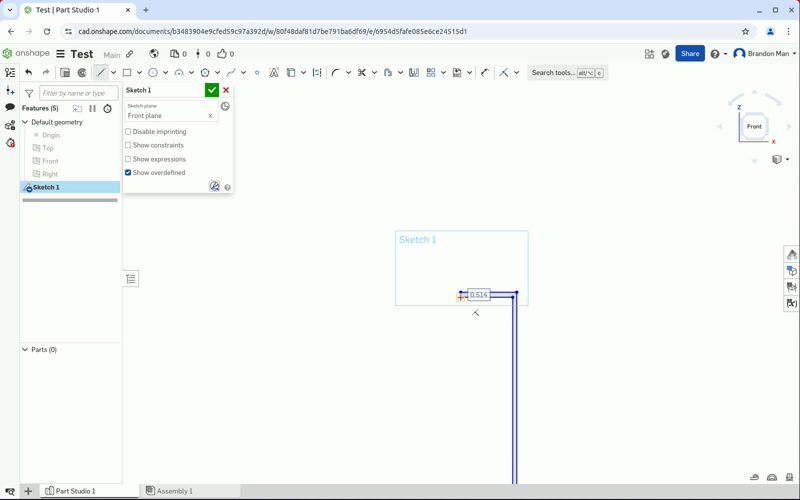
scroll(-6)
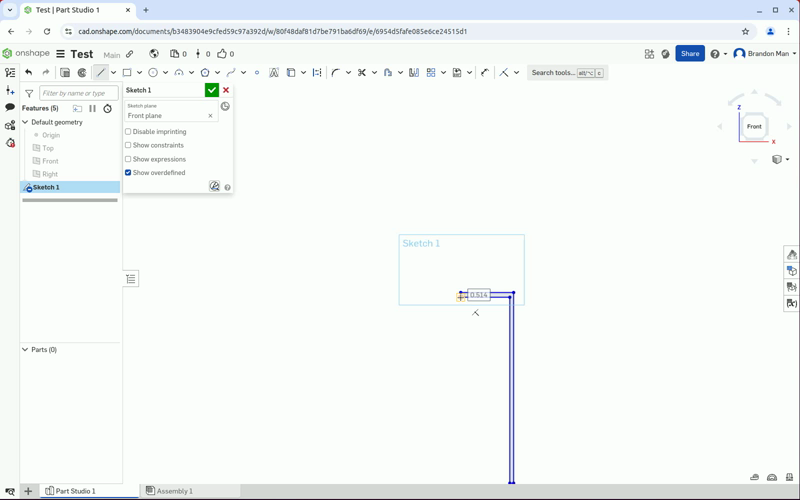
scroll(-6)
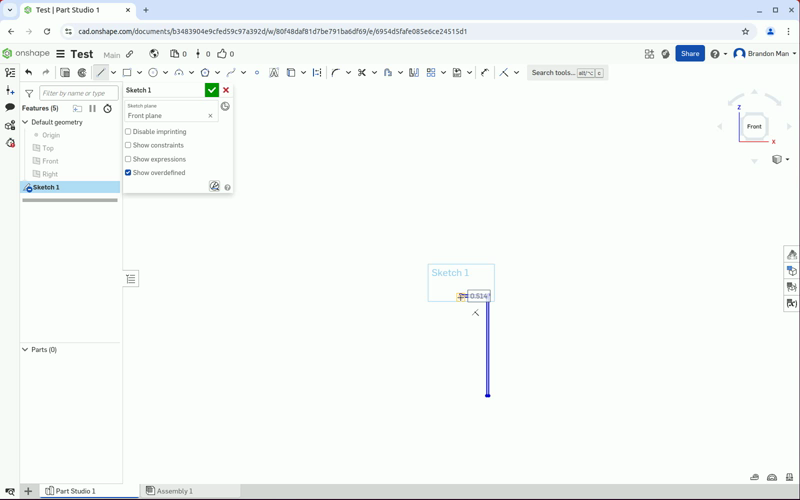
key(esc)
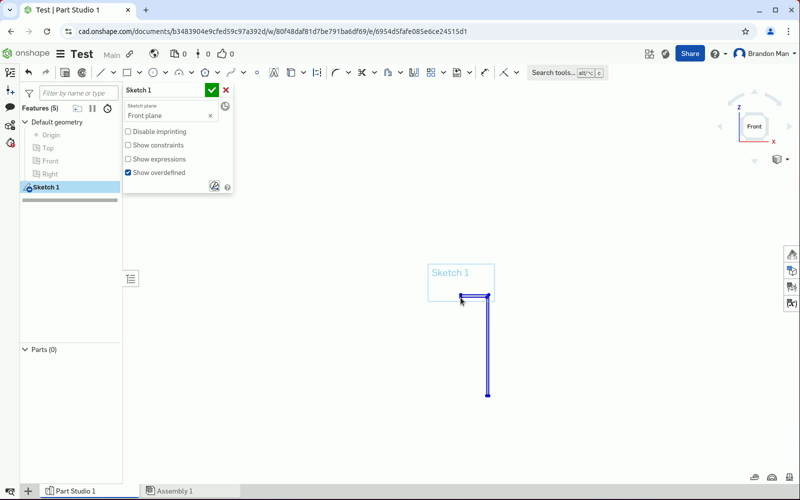
mouse_move(488, 298)
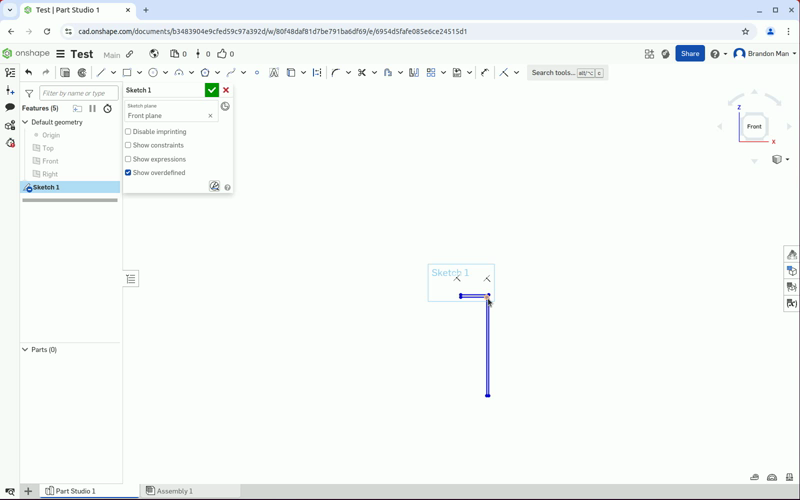
scroll(6)
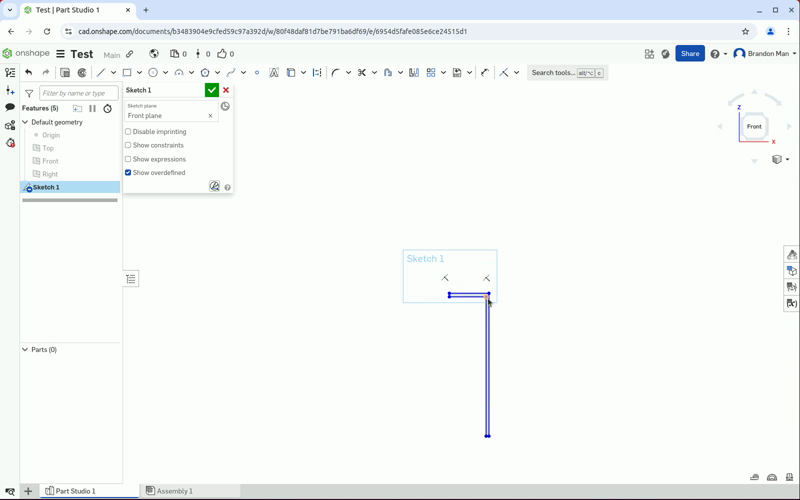
scroll(6)
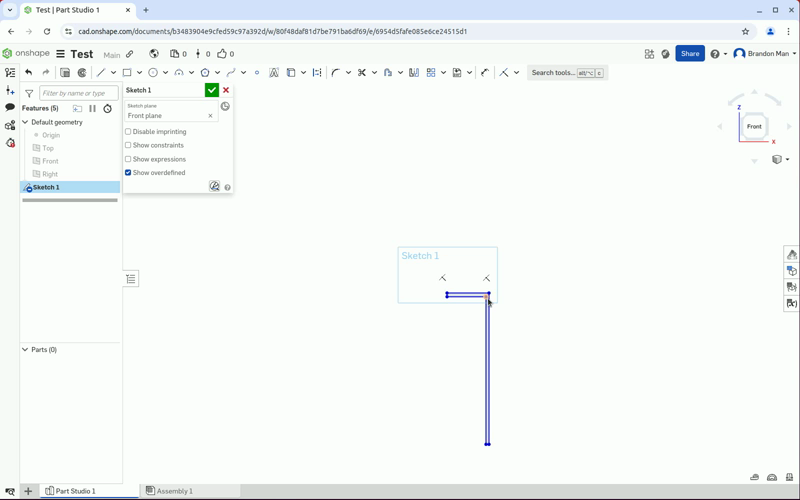
scroll(6)
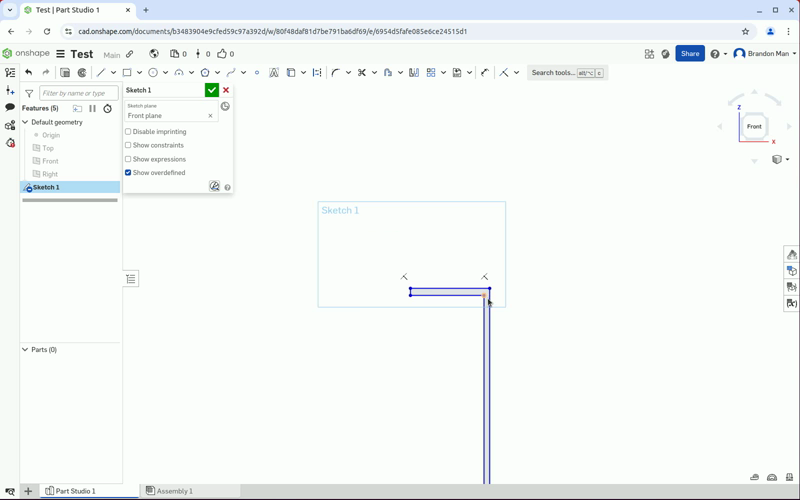
scroll(6)
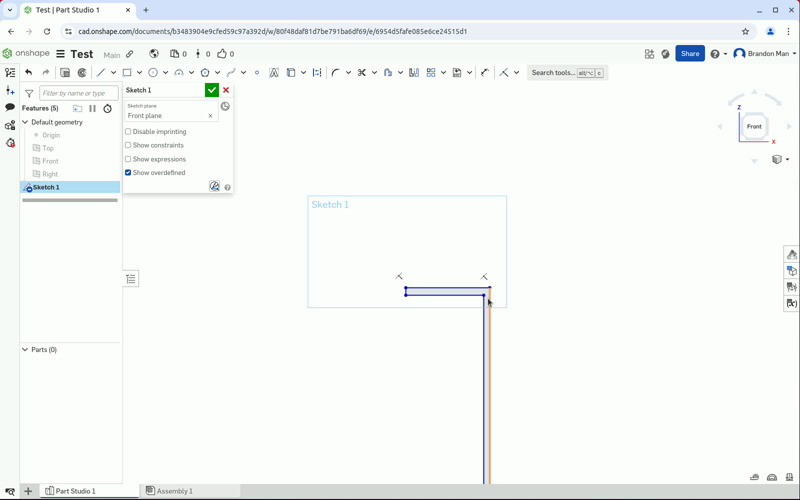
scroll(6)
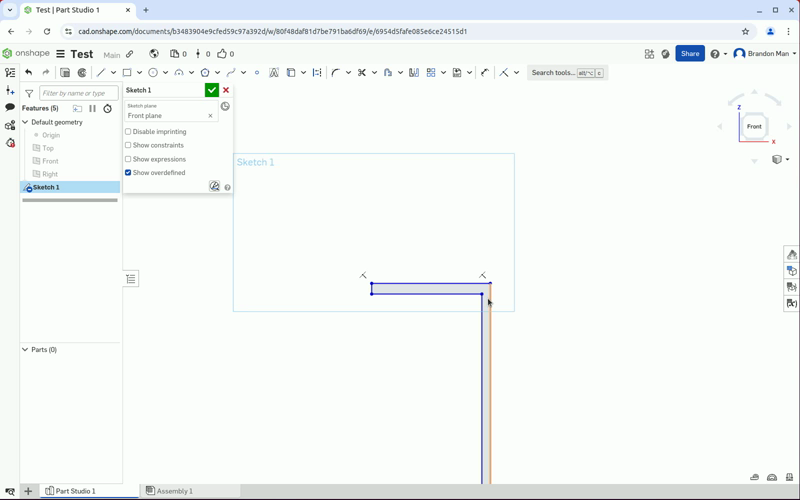
scroll(6)
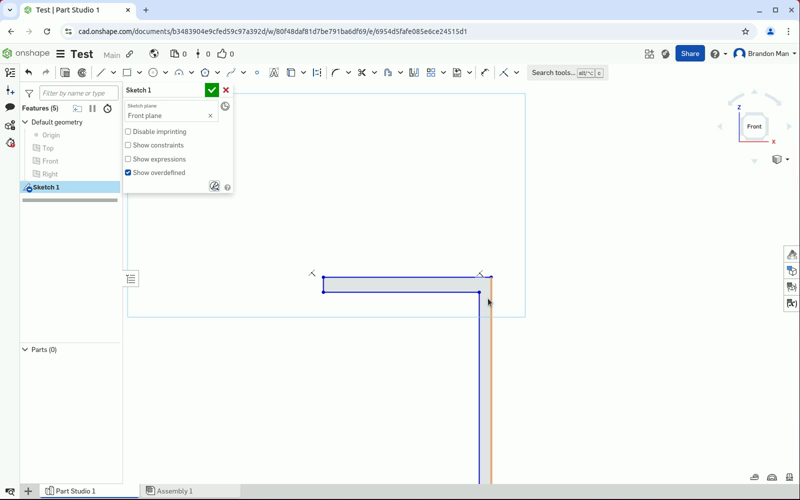
scroll(6)
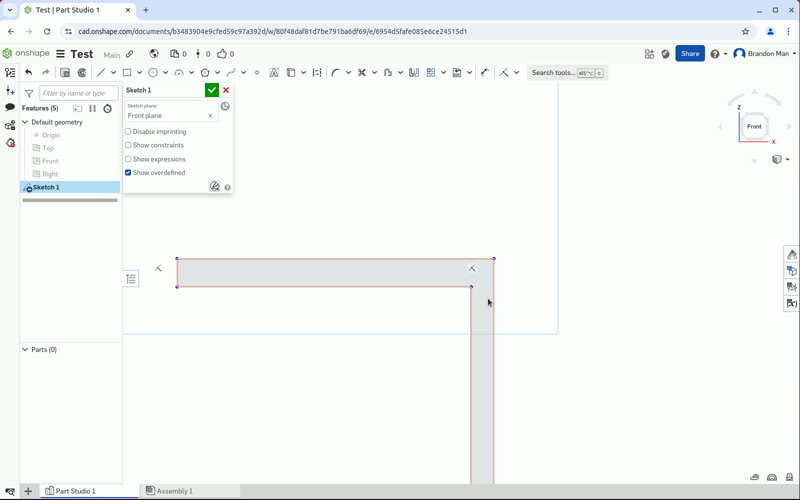
click(488, 298)
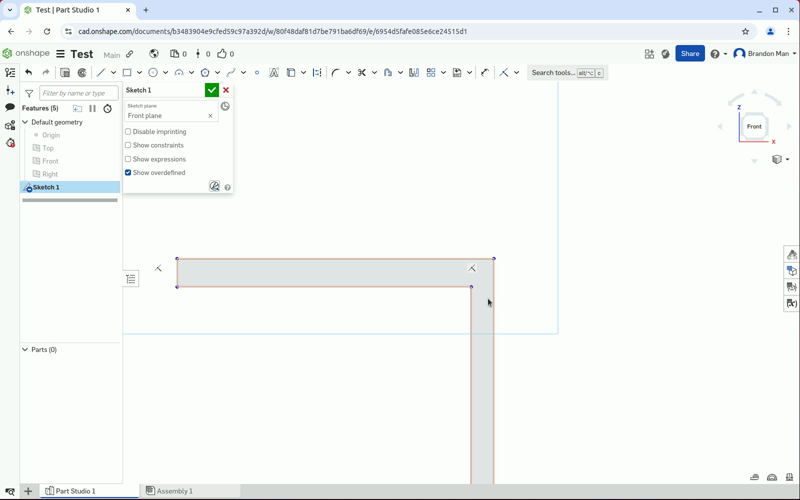
scroll(-6)
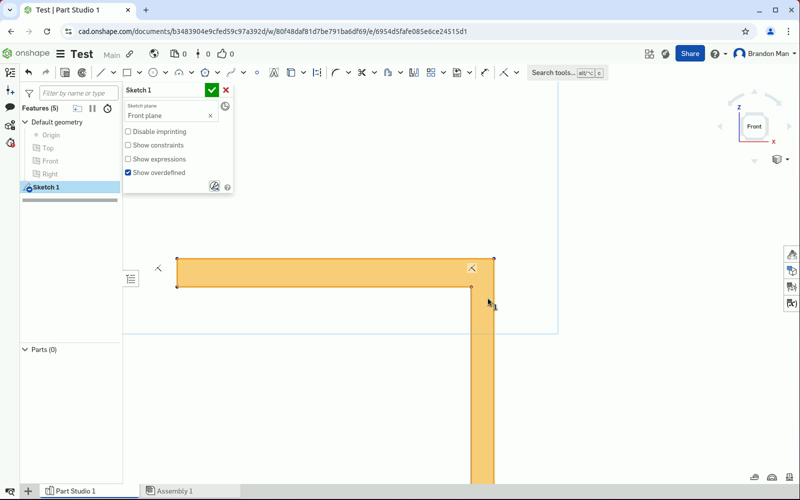
scroll(-6)
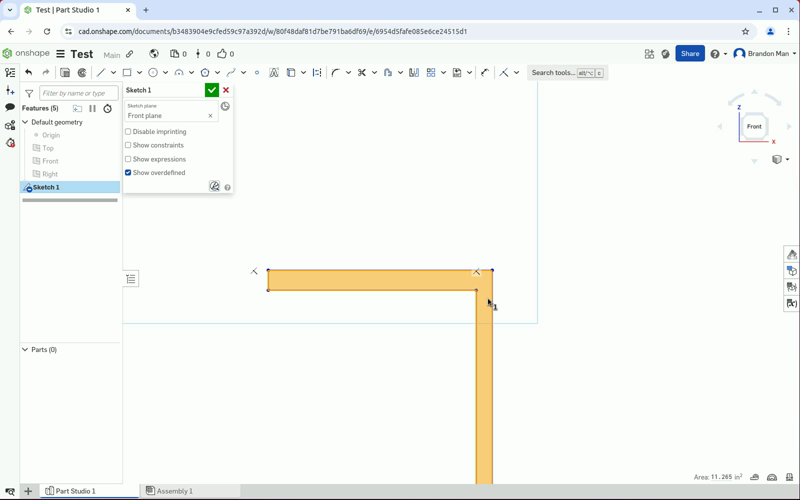
scroll(-6)
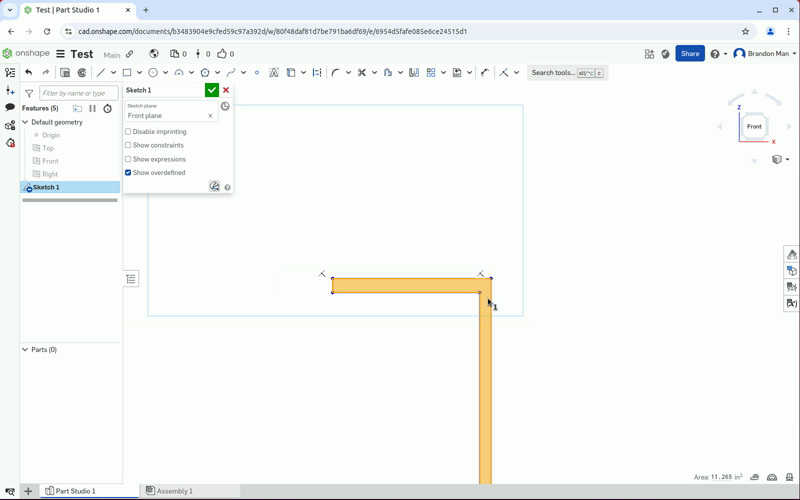
scroll(-6)
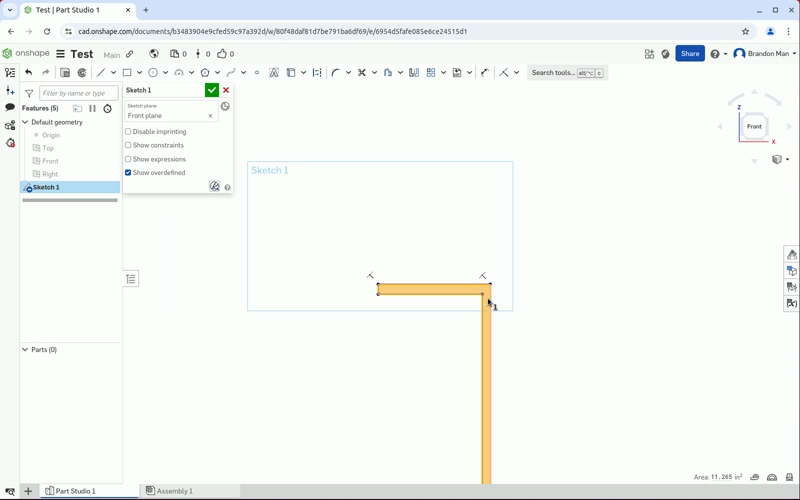
scroll(-6)
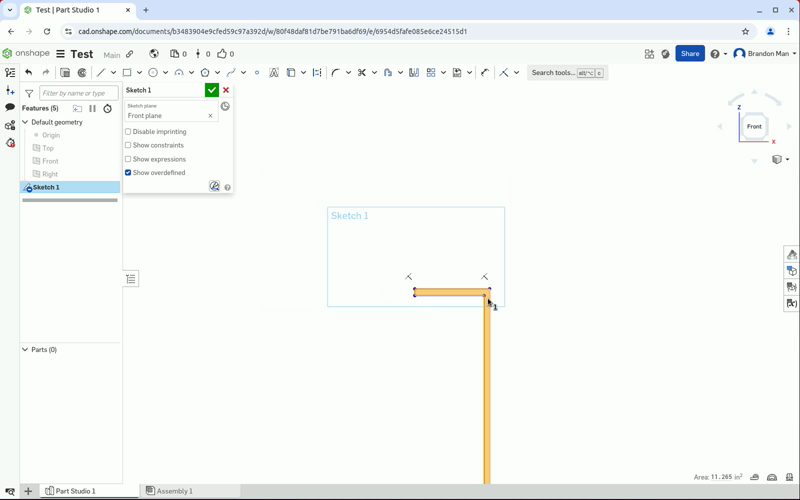
scroll(-6)
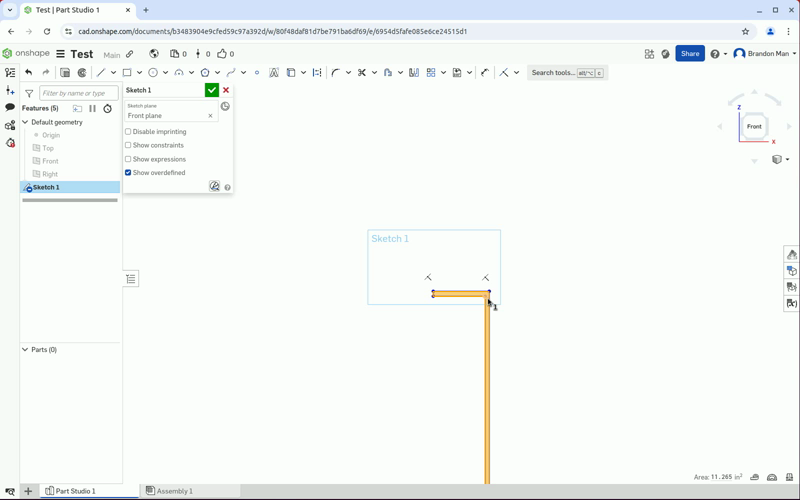
scroll(-6)
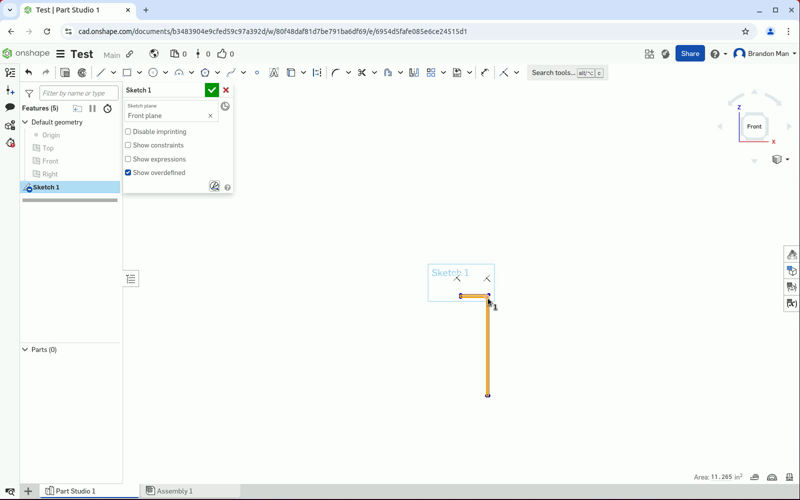
mouse_move(73, 352)
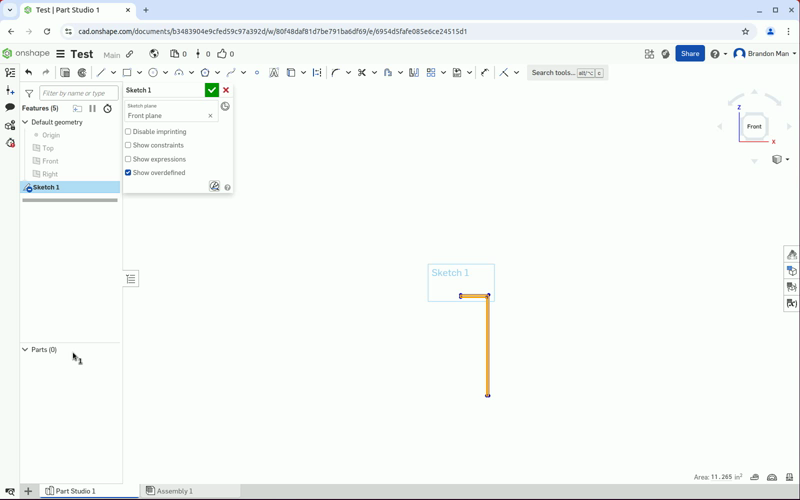
key(shift+y)
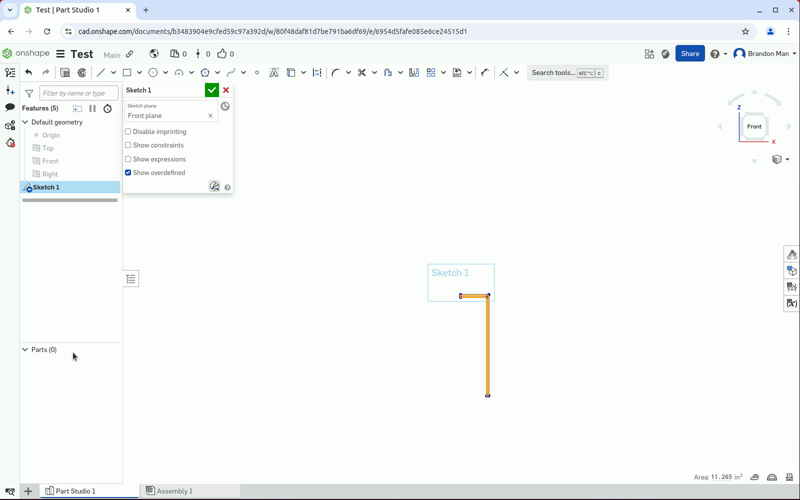
key(shift+e)
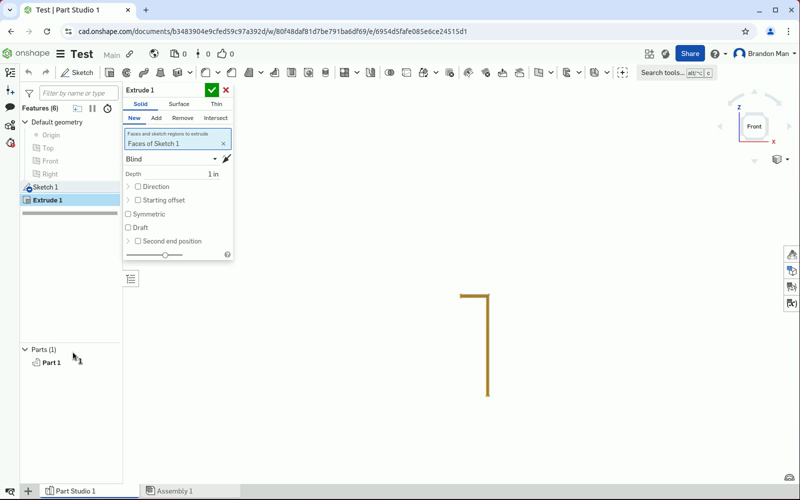
mouse_move(143, 106)
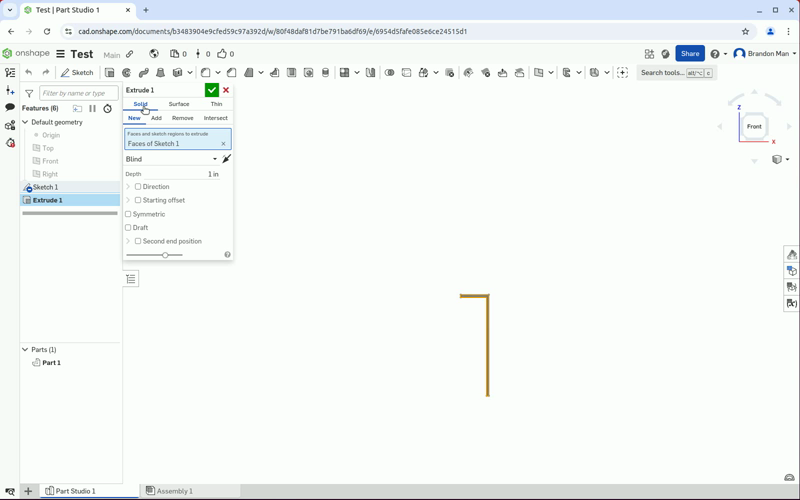
click(143, 106)
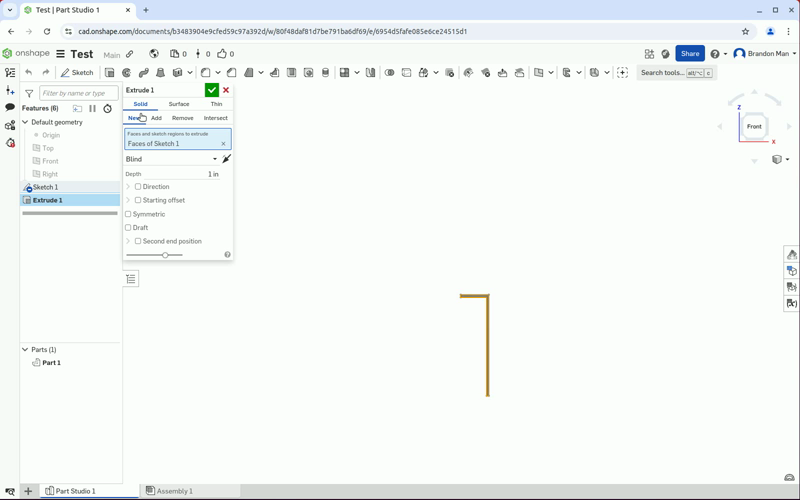
mouse_move(137, 120)
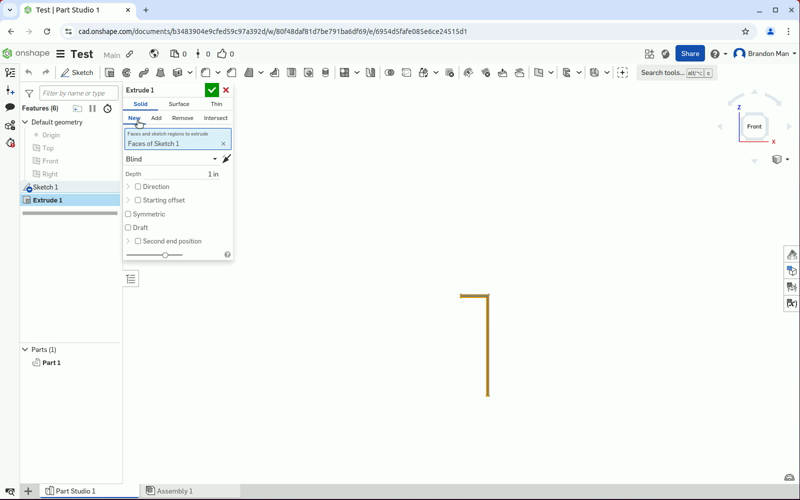
click(137, 120)
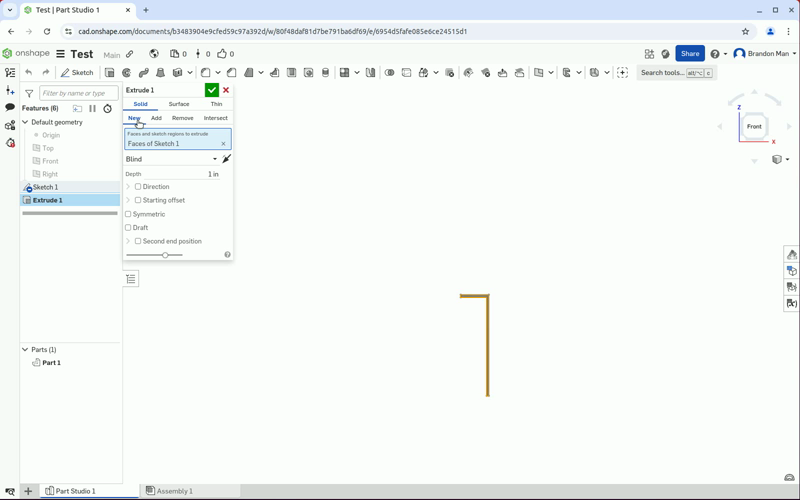
key(tab, 4)
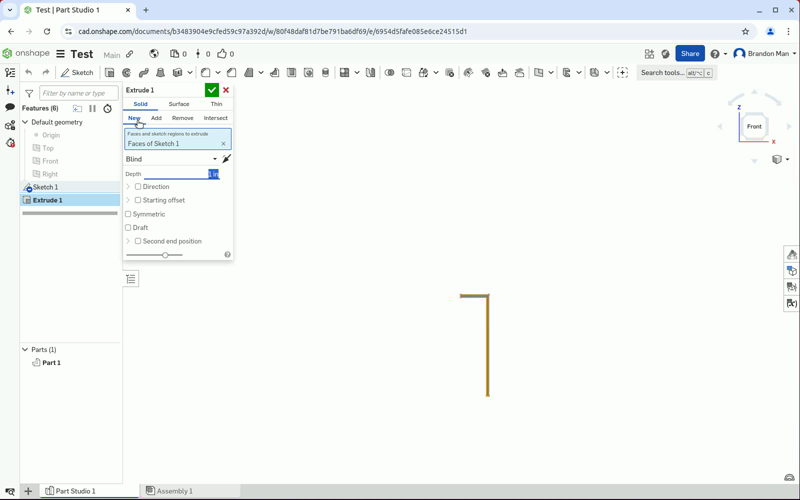
text(7.702)
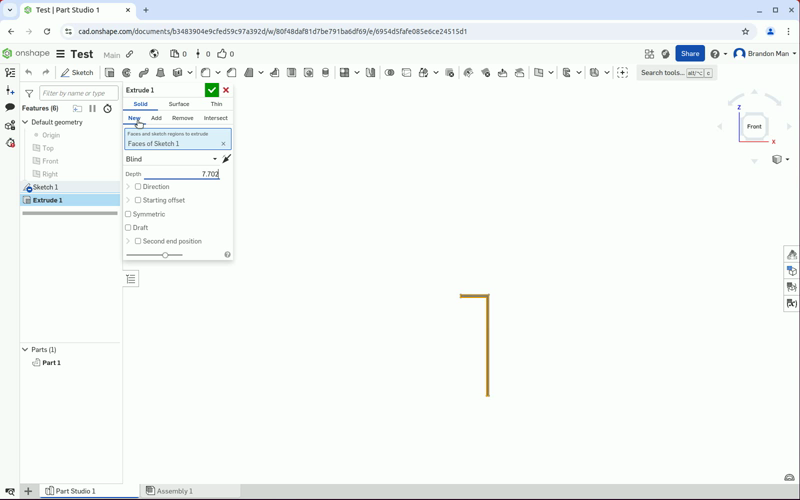
key(tab, 3)
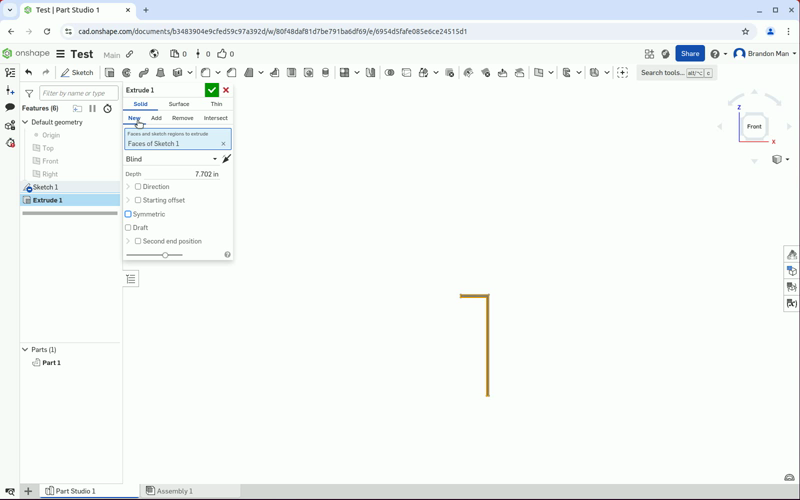
key(space)
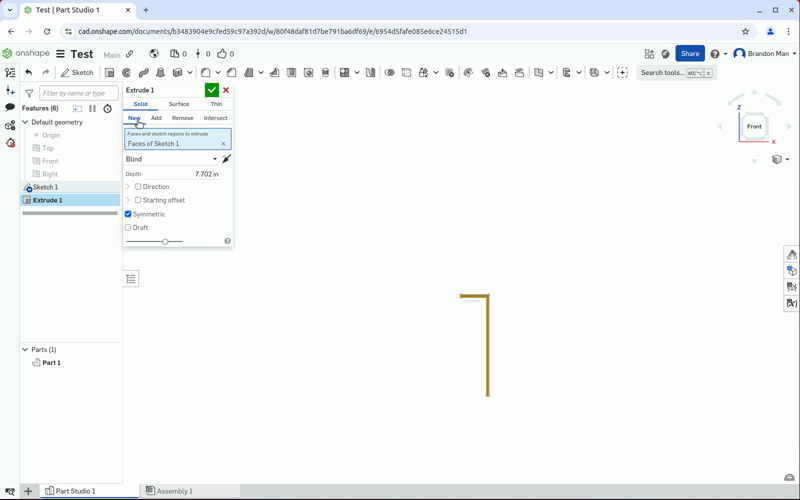
key(enter)
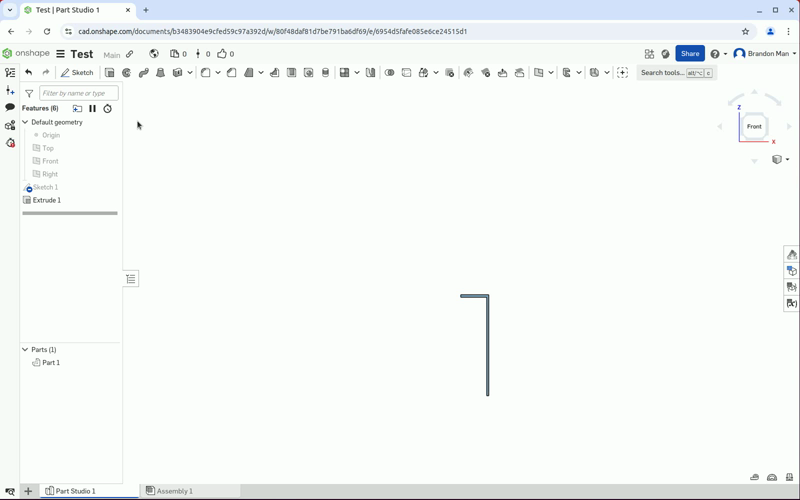
key(shift+h)
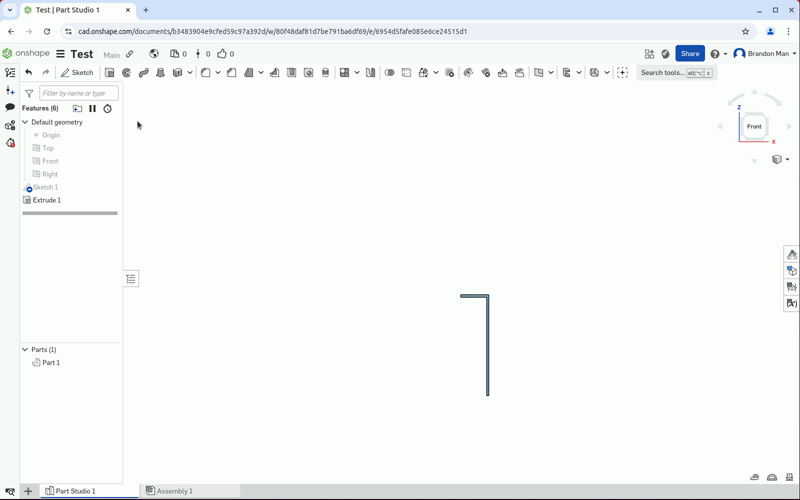
key(shift+h)
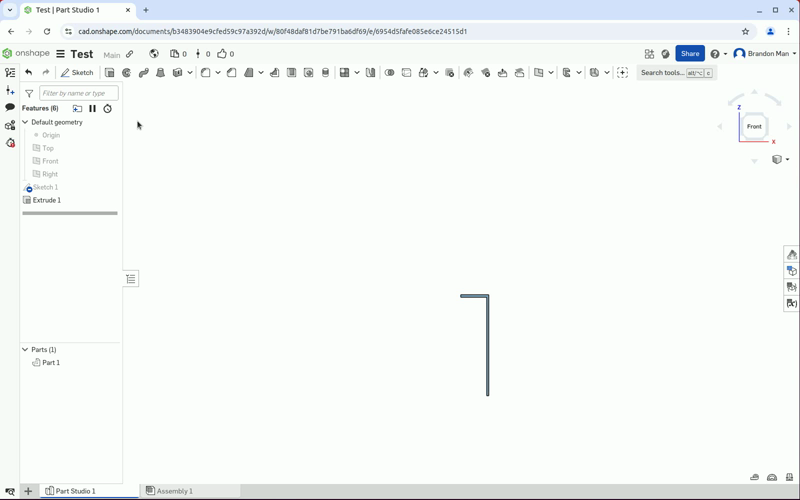
mouse_move(73, 189)
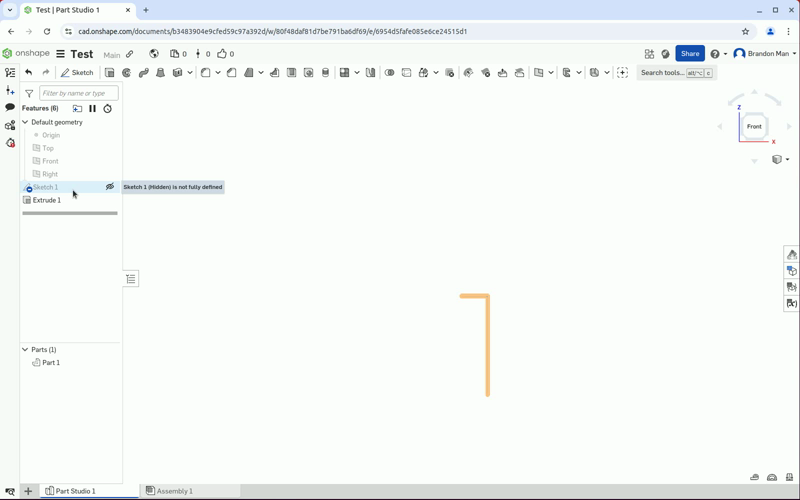
click(73, 189)
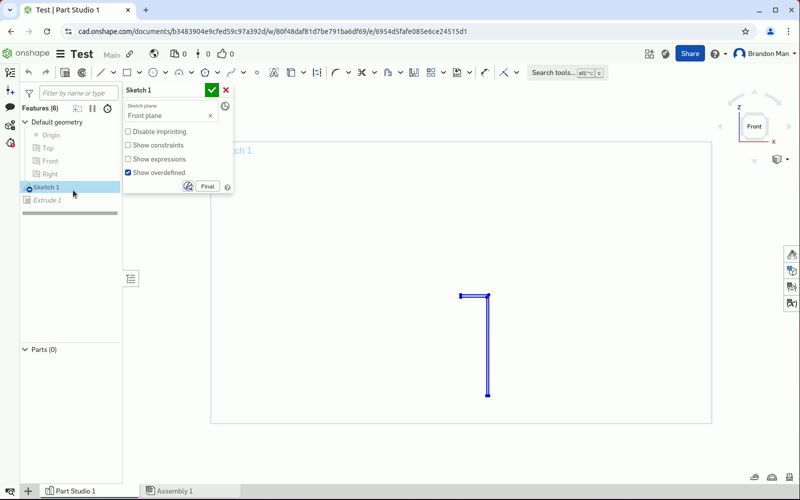
mouse_move(229, 92)
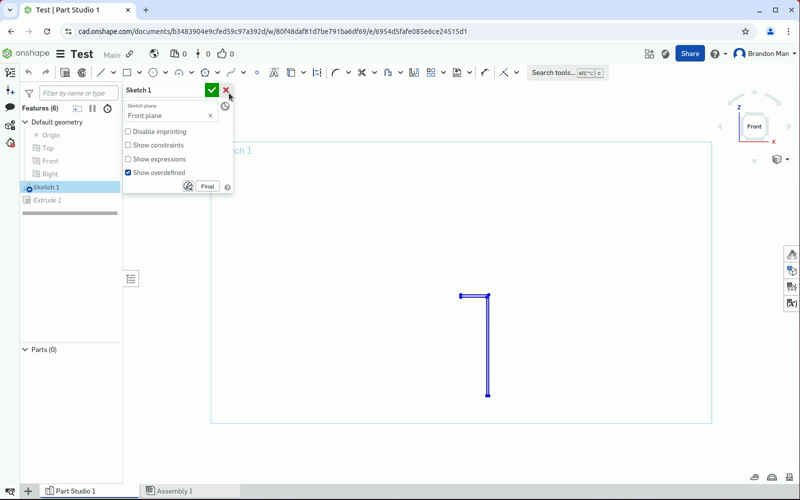
click(229, 92)
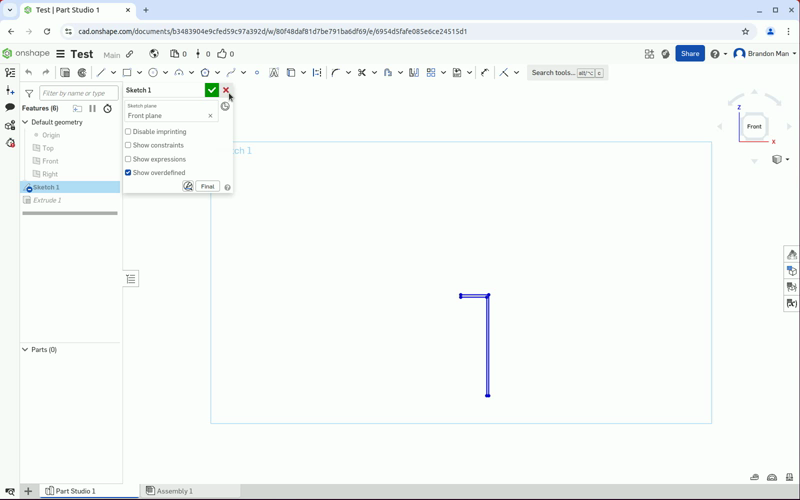
key(shift+s)
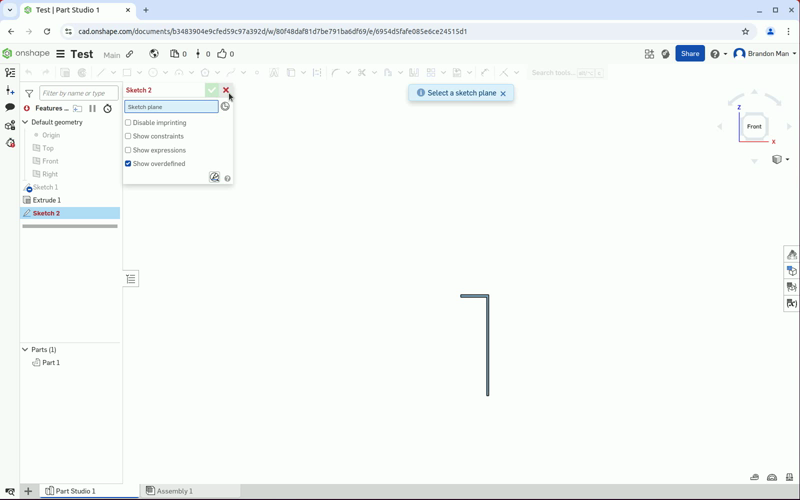
mouse_move(73, 163)
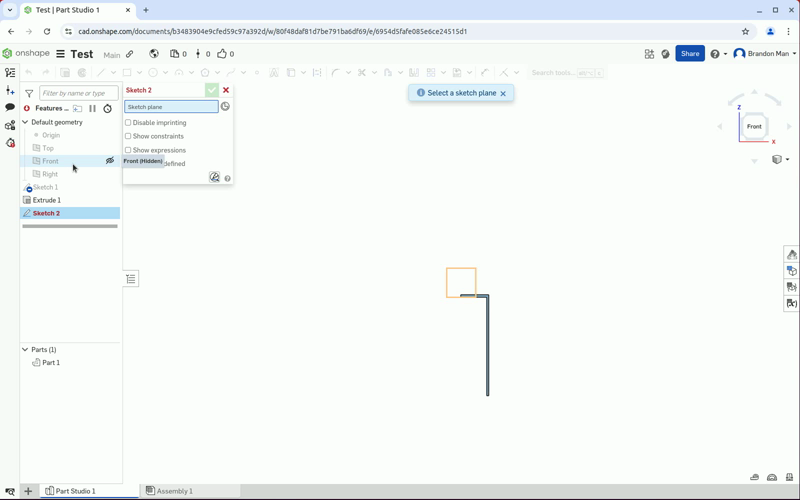
click(73, 163)
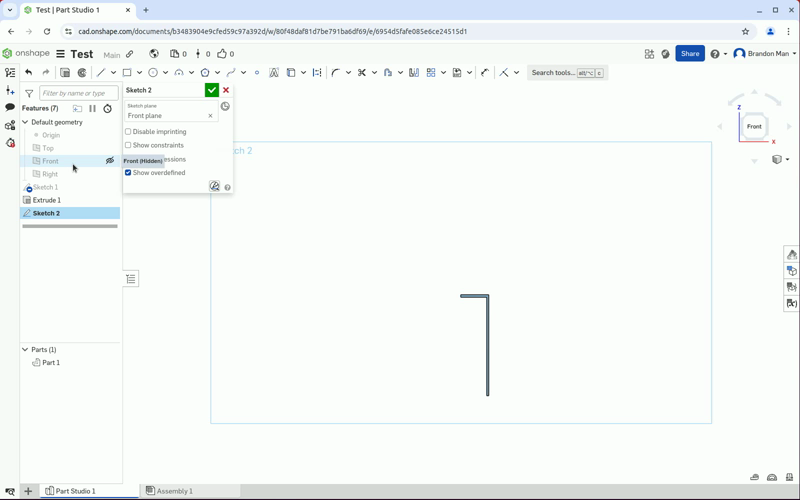
mouse_move(73, 352)
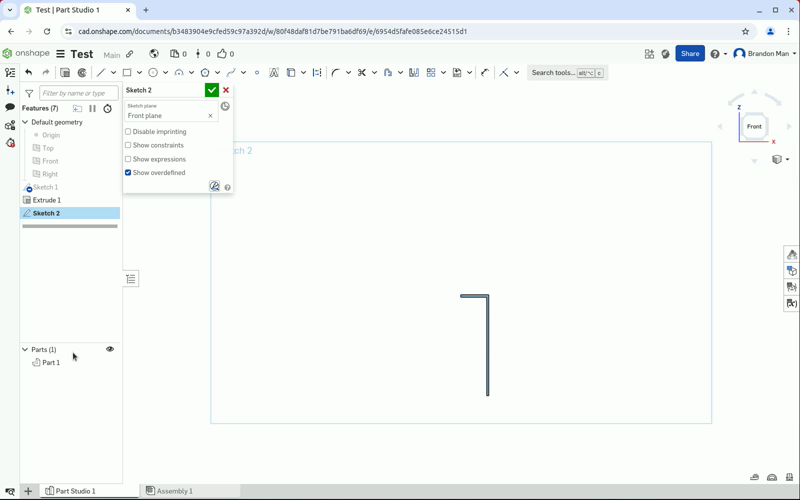
key(y)
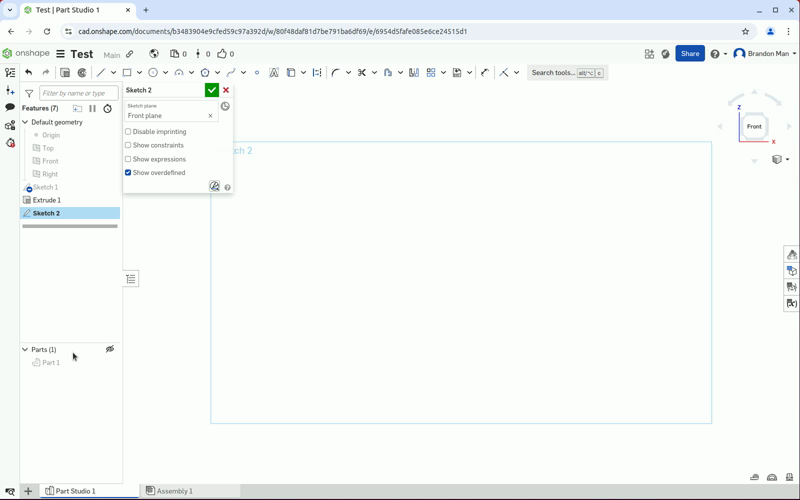
key(l)
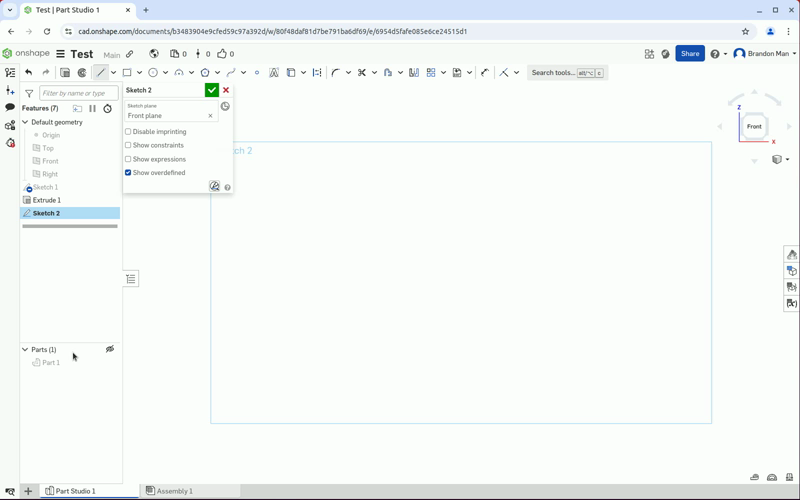
key_down(shift)
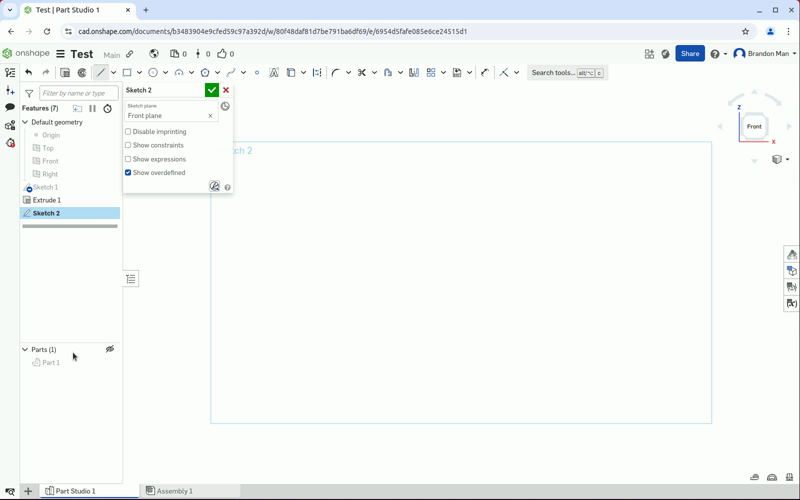
mouse_move(460, 285)
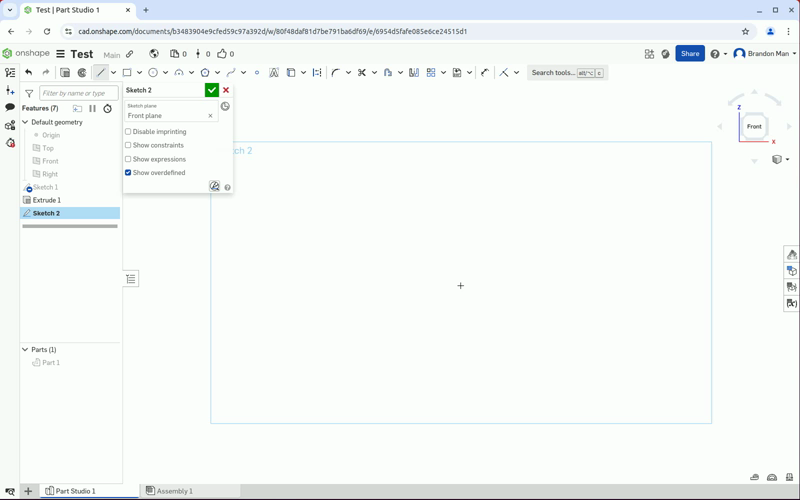
click(460, 285)
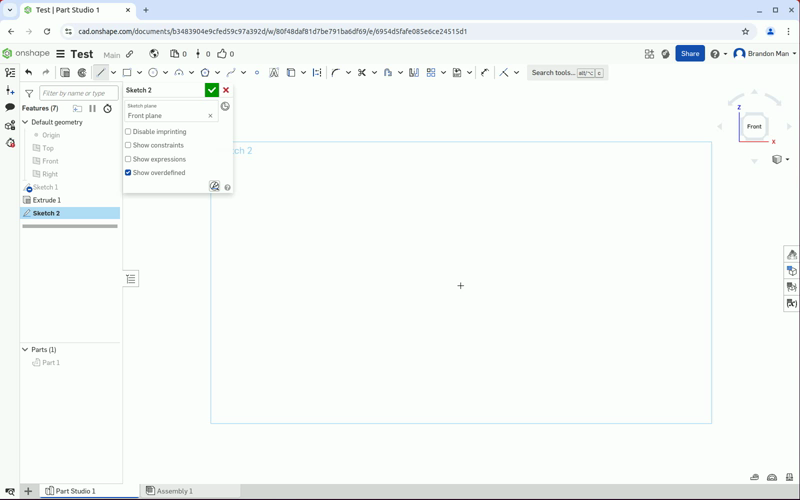
key_up(shift)
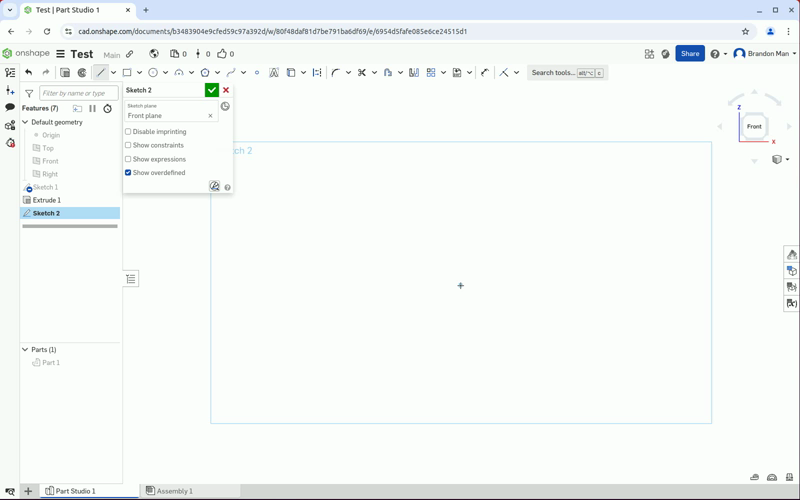
key_down(shift)
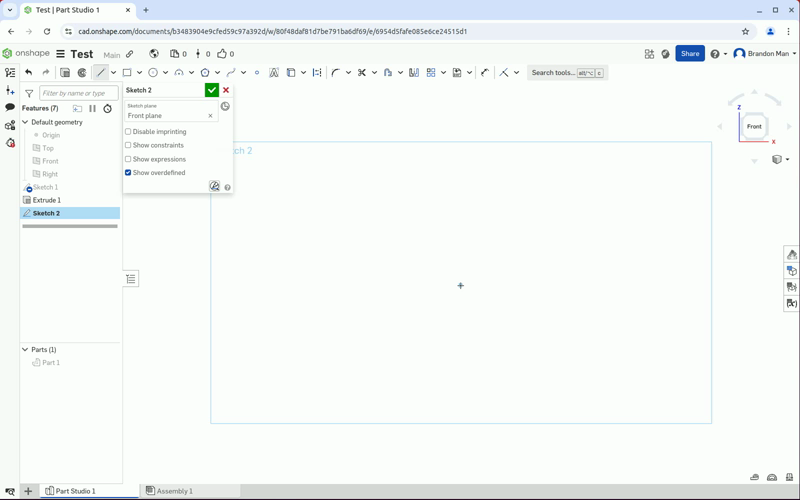
mouse_move(490, 285)
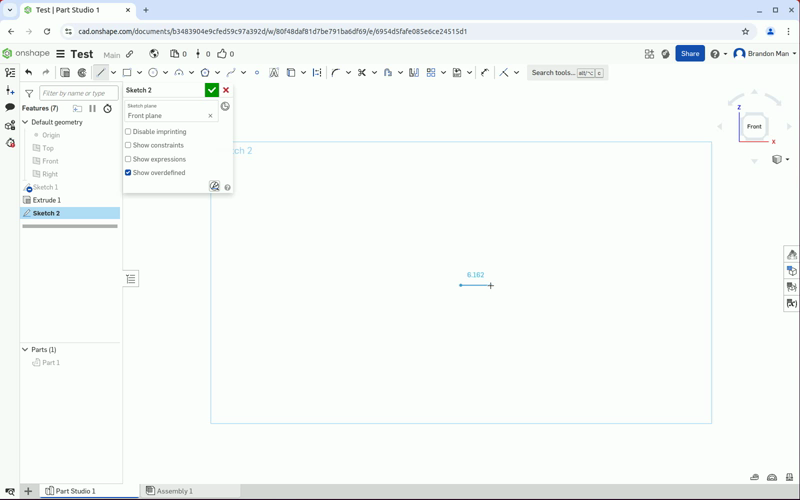
mouse_move(491, 285)
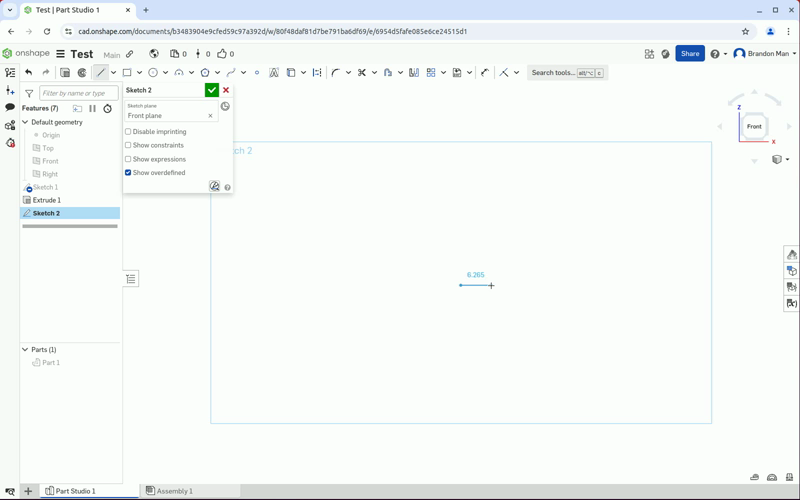
click(491, 285)
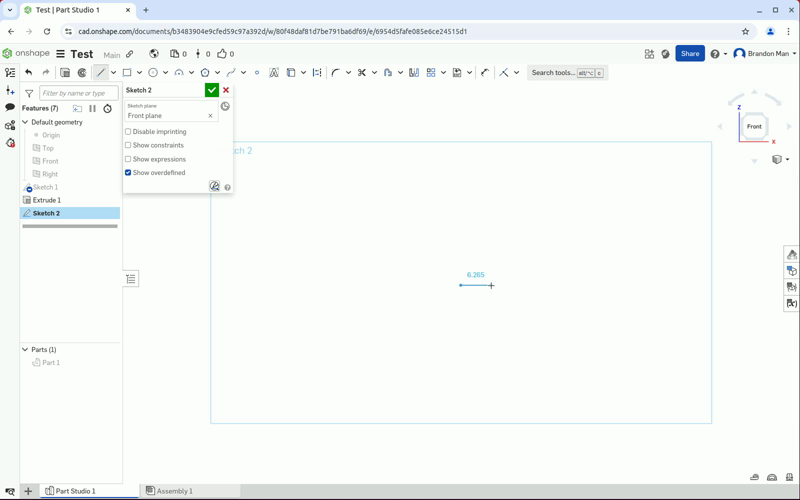
key_up(shift)
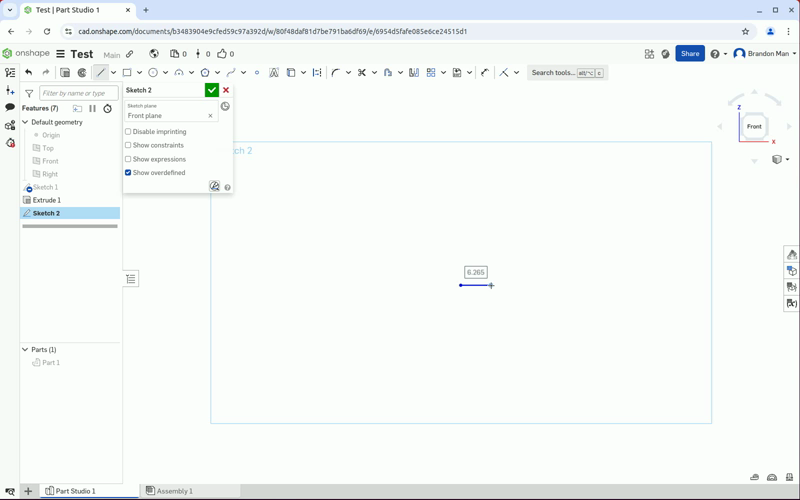
key_down(shift)
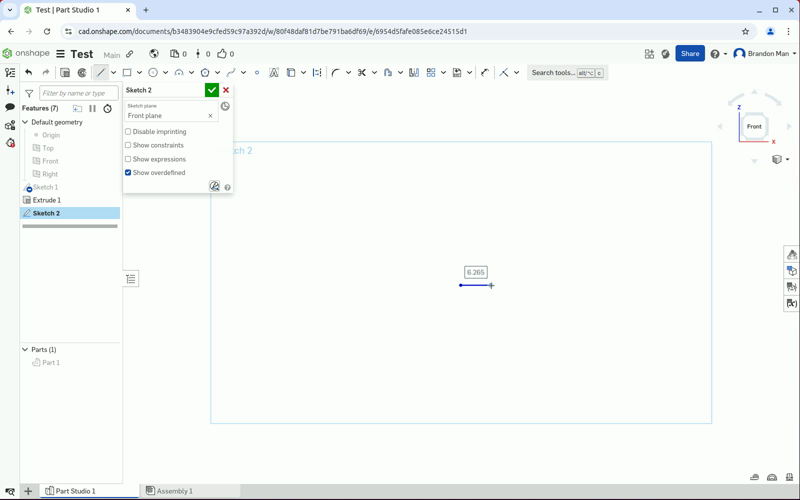
mouse_move(491, 395)
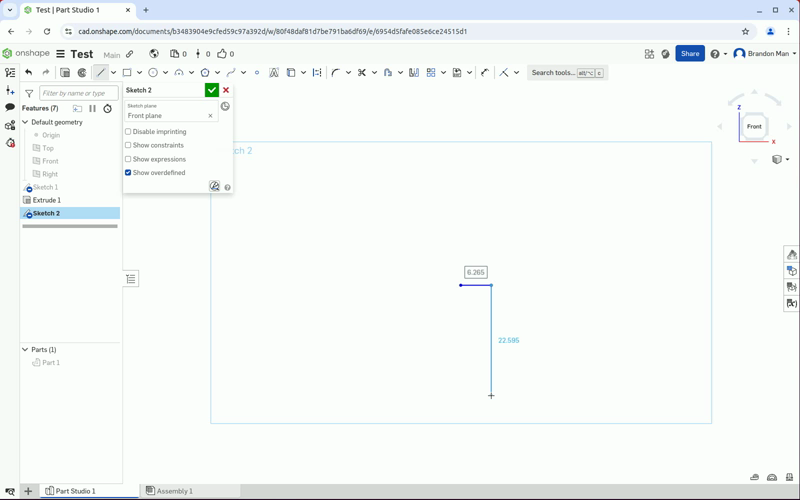
click(491, 395)
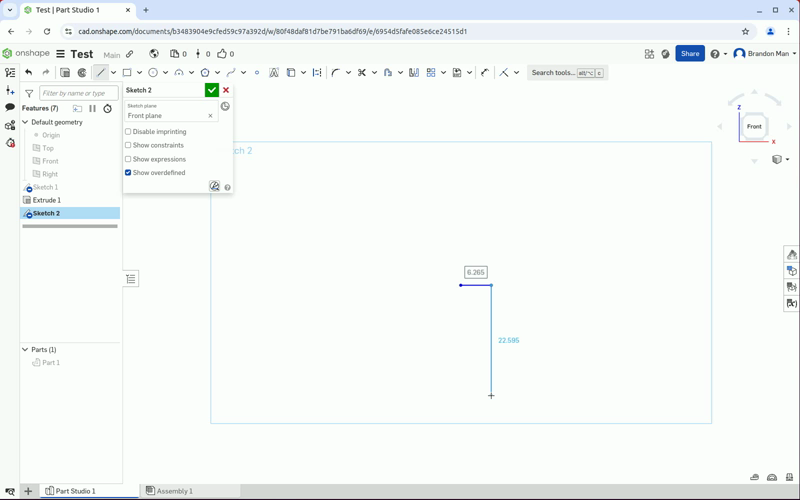
key_up(shift)
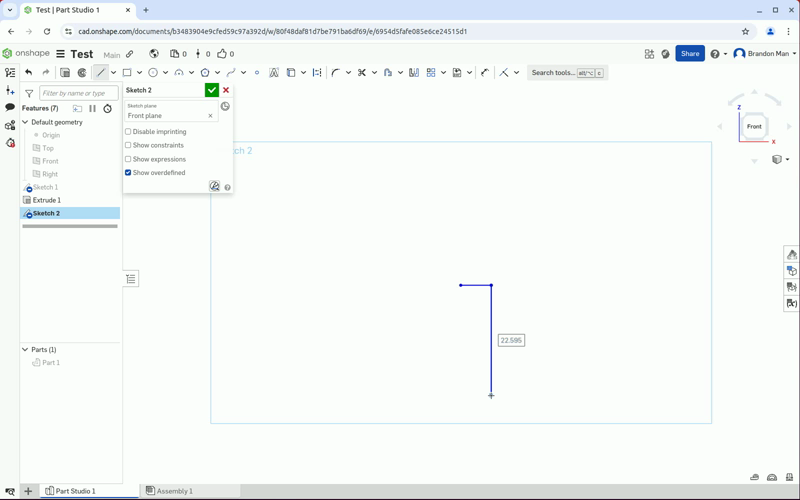
key_down(shift)
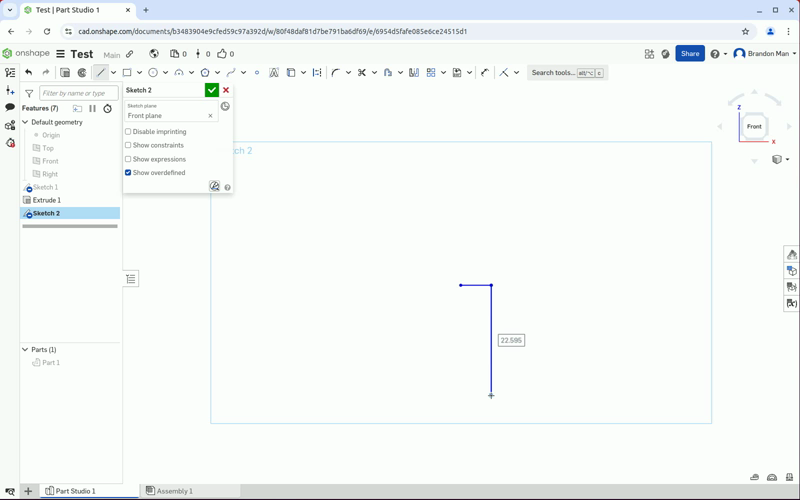
mouse_move(521, 395)
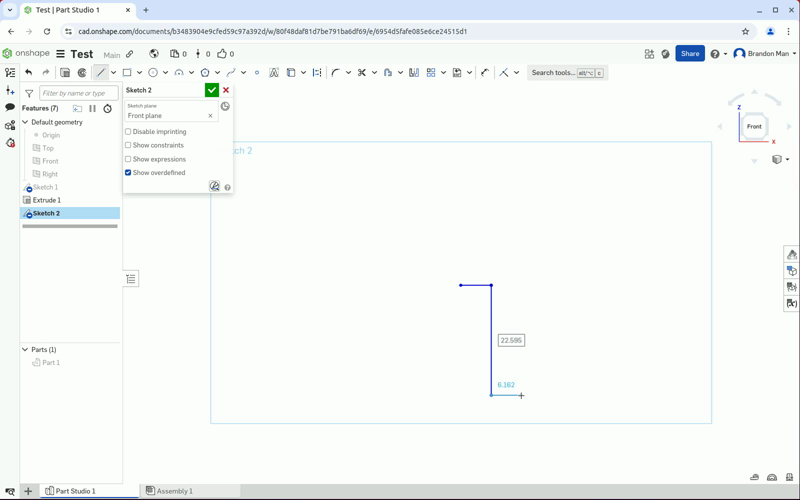
mouse_move(493, 395)
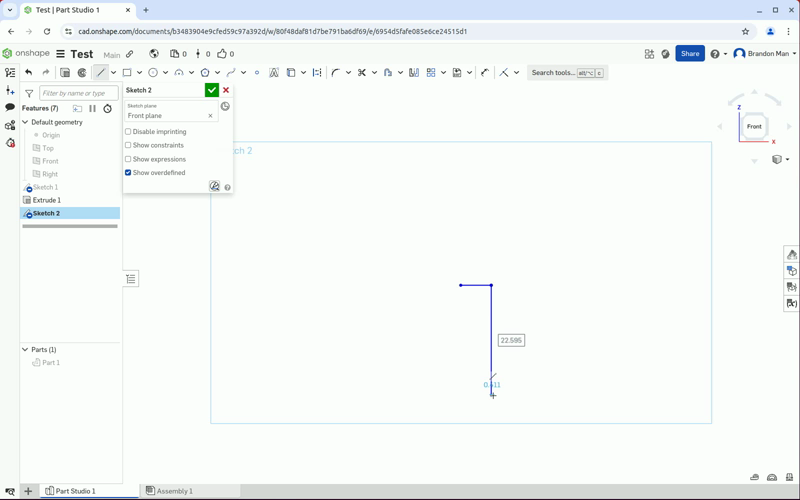
scroll(6)
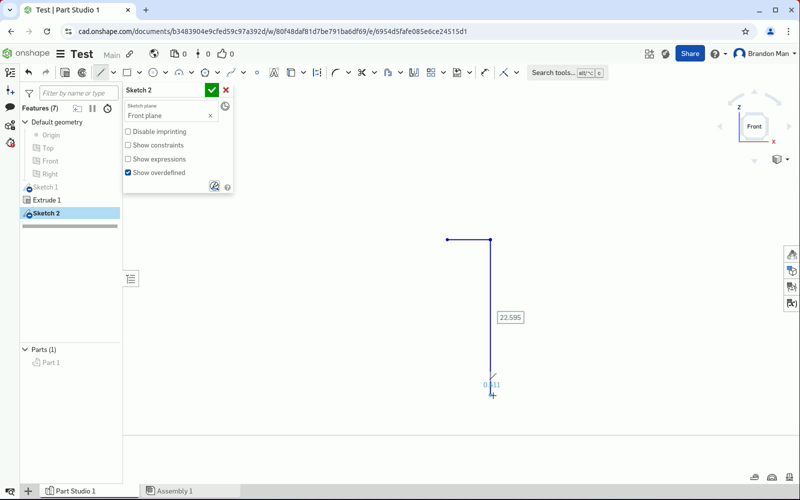
scroll(6)
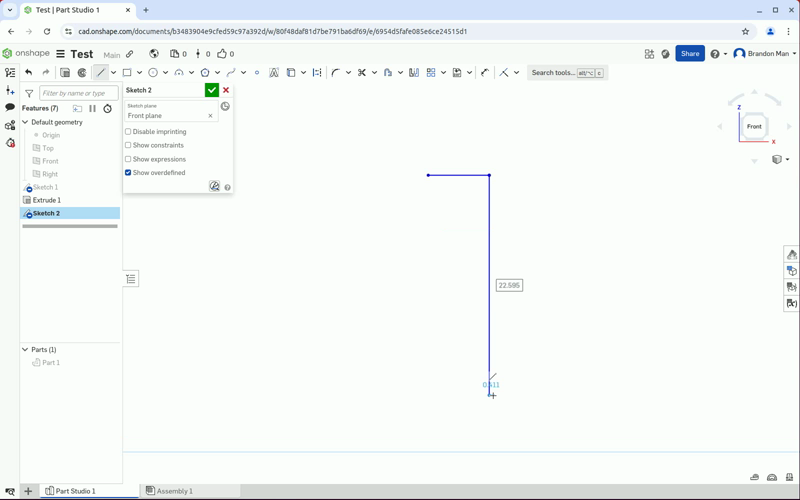
scroll(6)
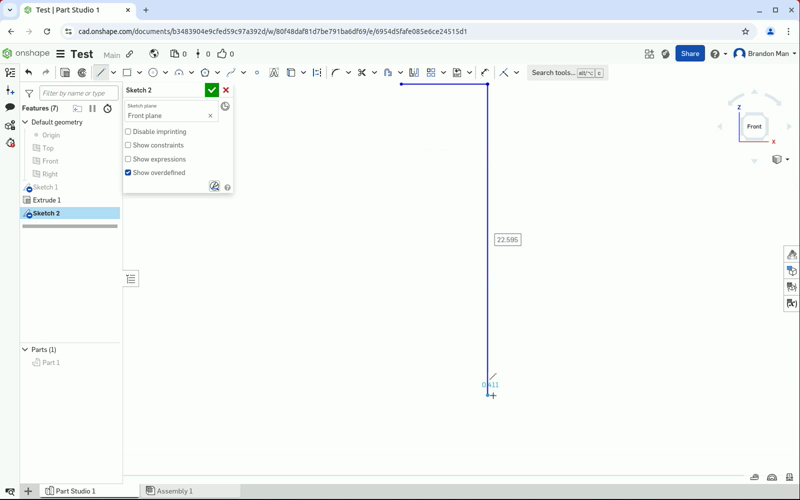
scroll(6)
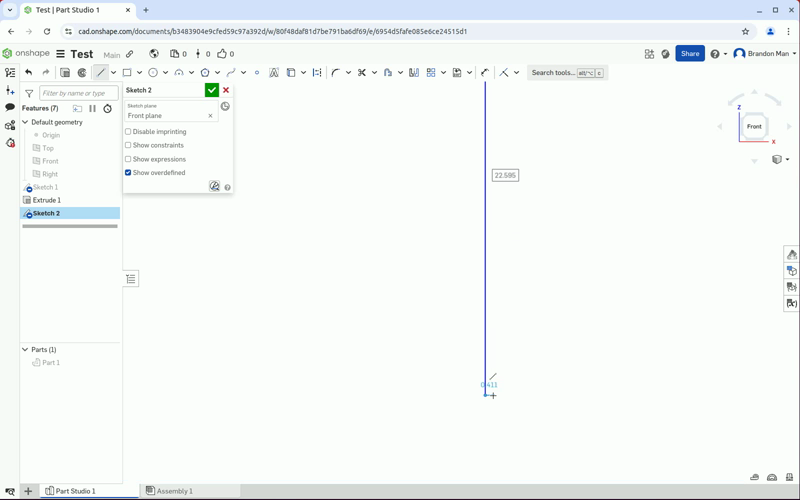
scroll(6)
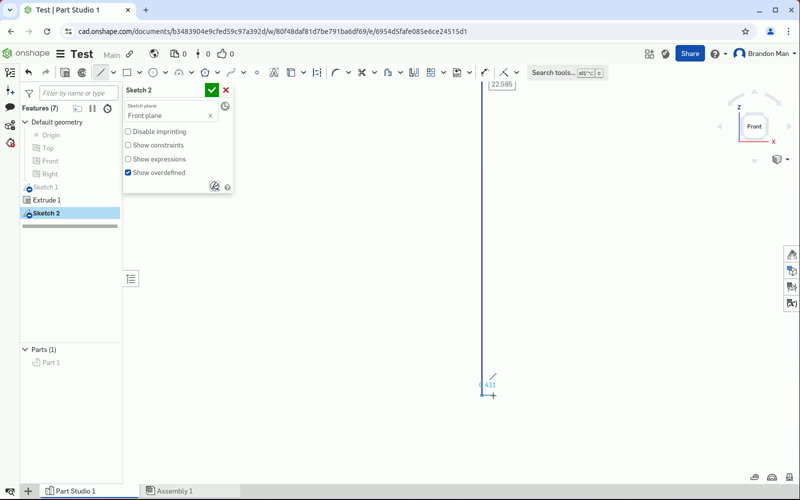
scroll(6)
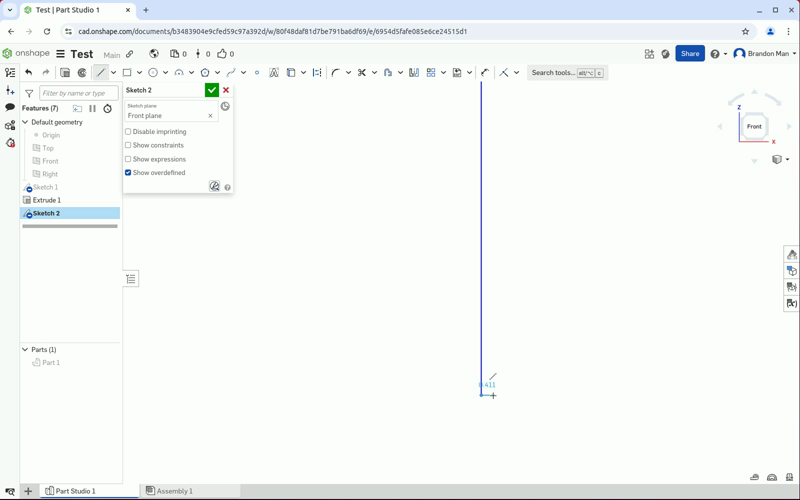
scroll(6)
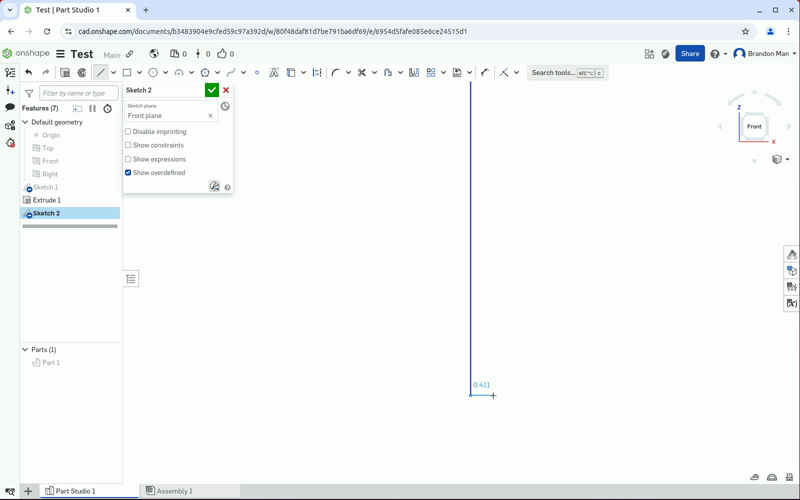
click(493, 395)
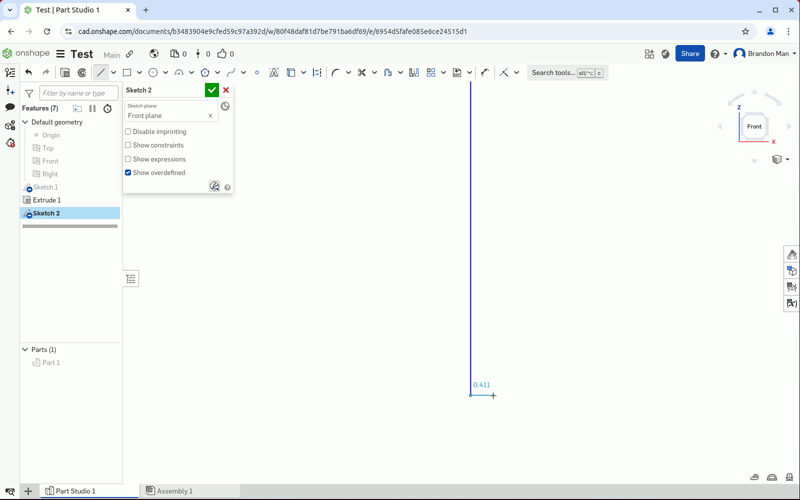
scroll(-6)
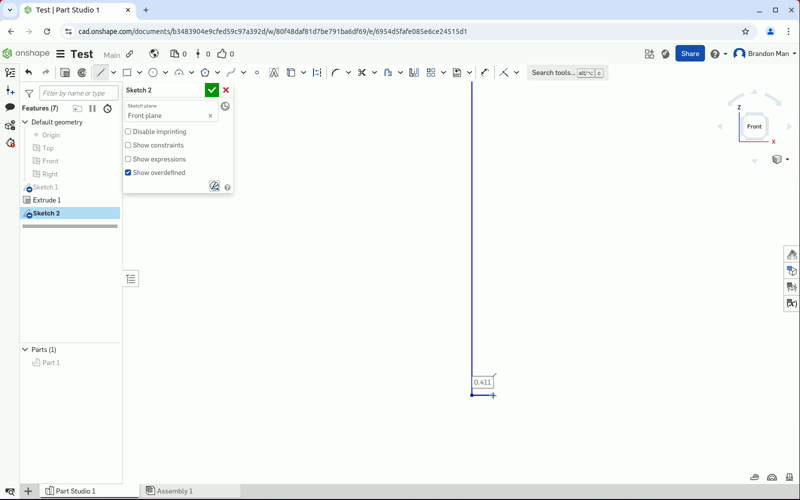
scroll(-6)
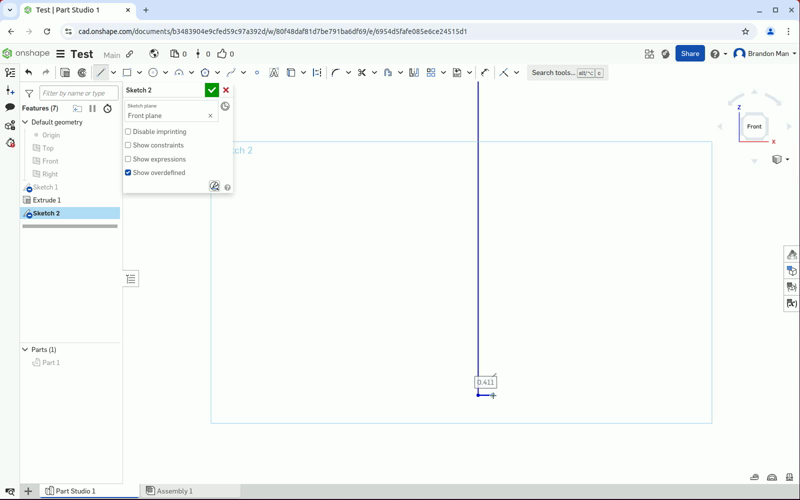
scroll(-6)
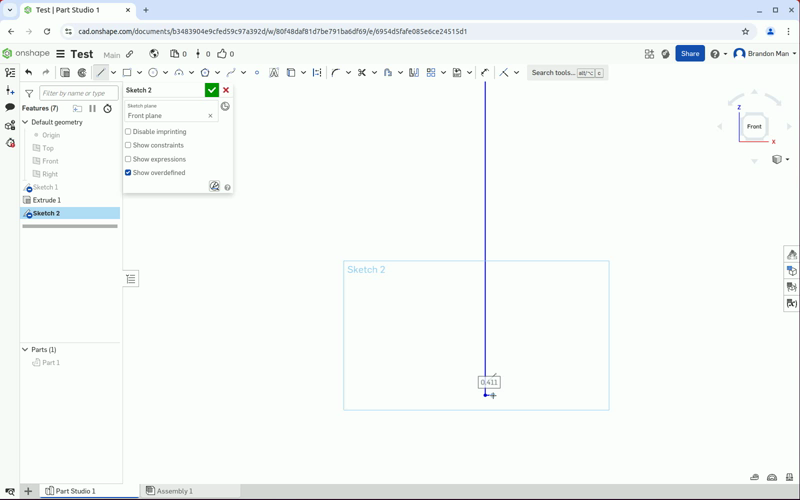
scroll(-6)
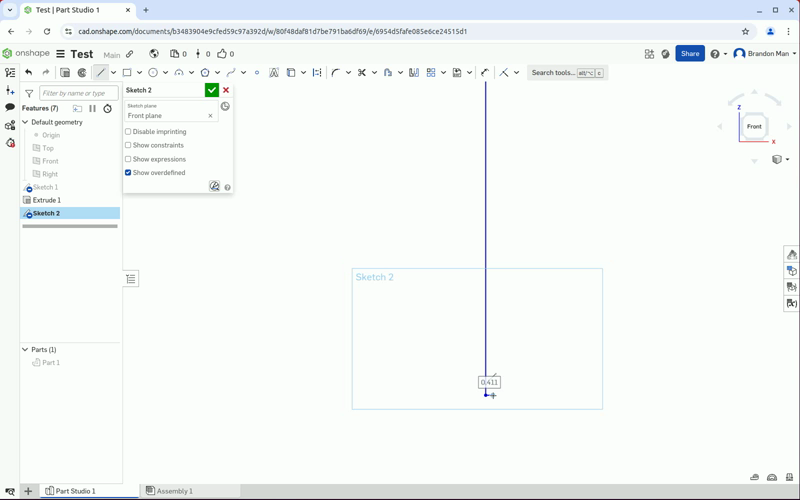
scroll(-6)
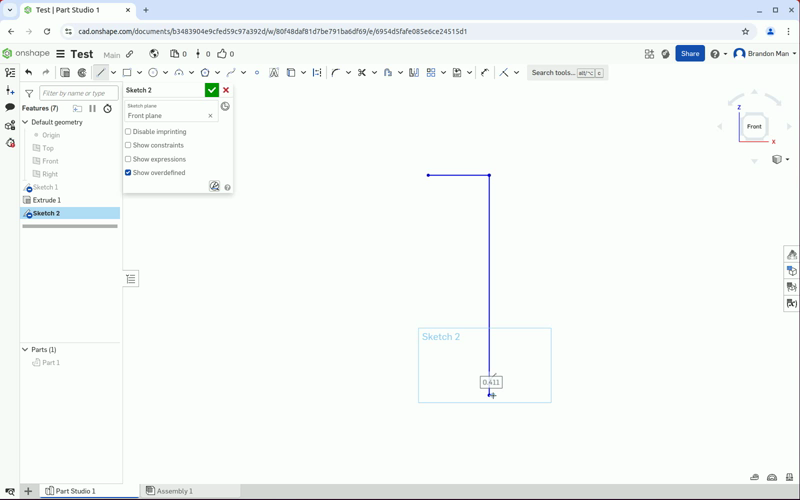
scroll(-6)
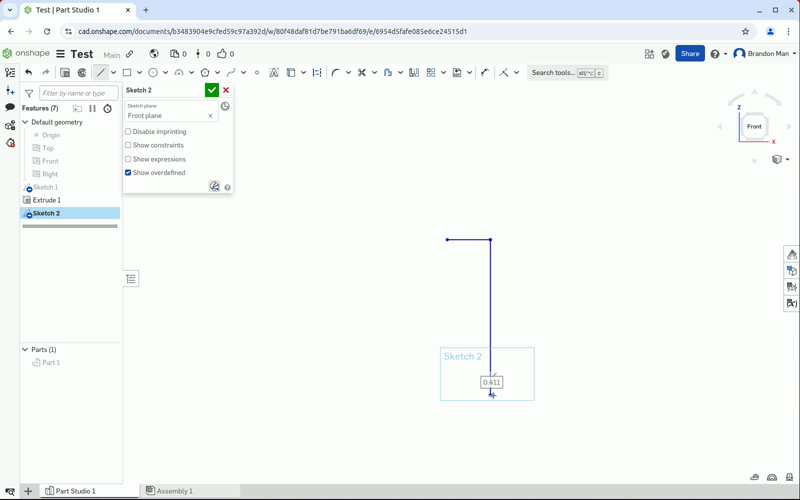
scroll(-6)
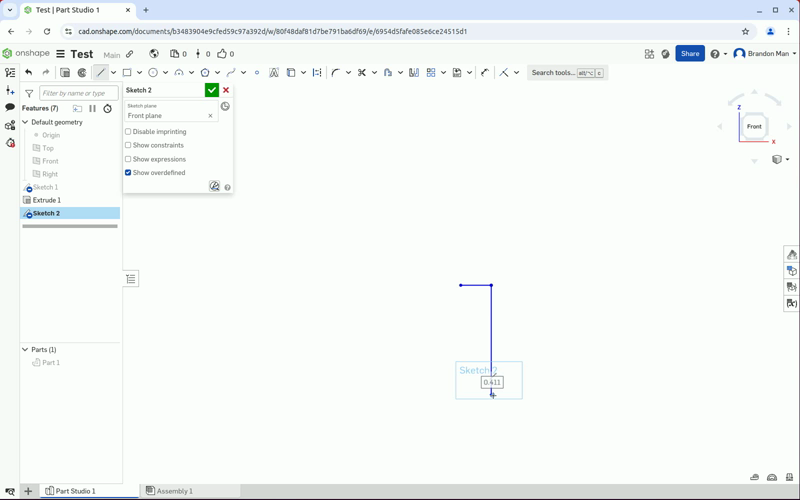
key_up(shift)
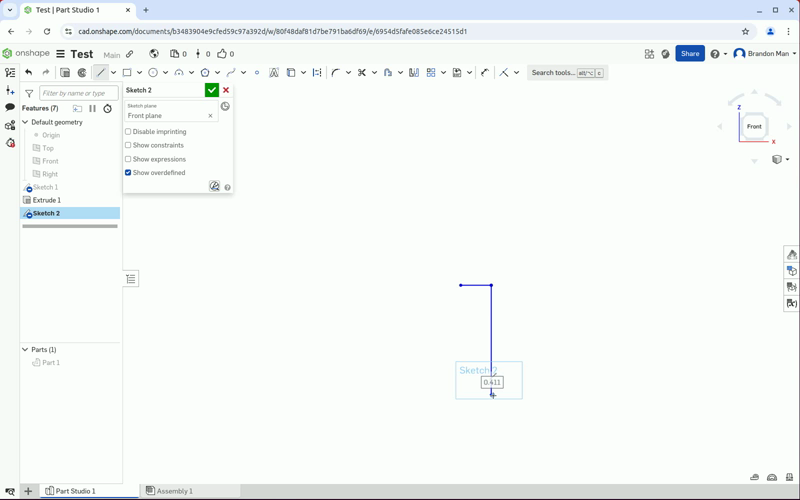
key_down(shift)
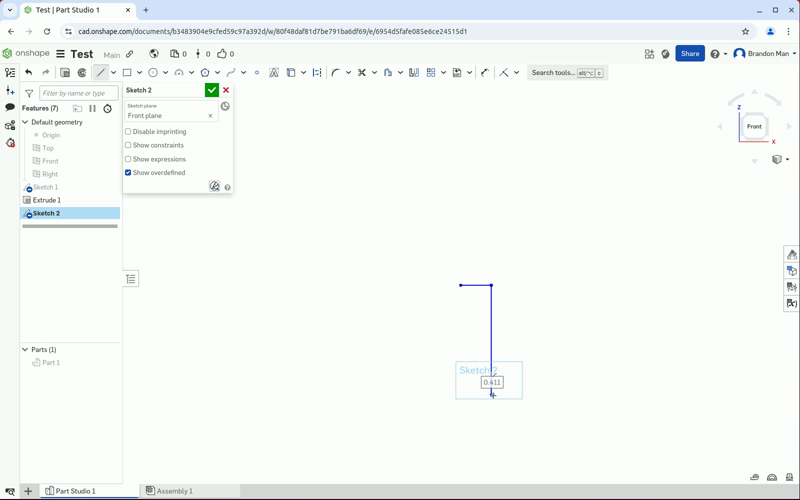
mouse_move(493, 282)
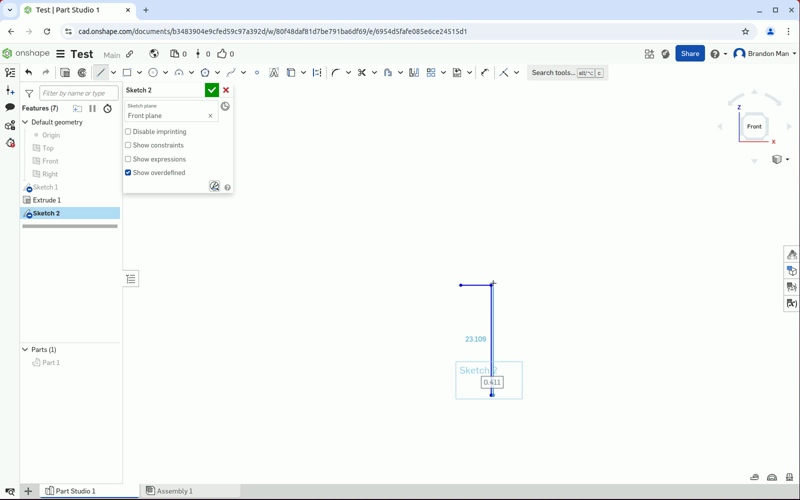
scroll(6)
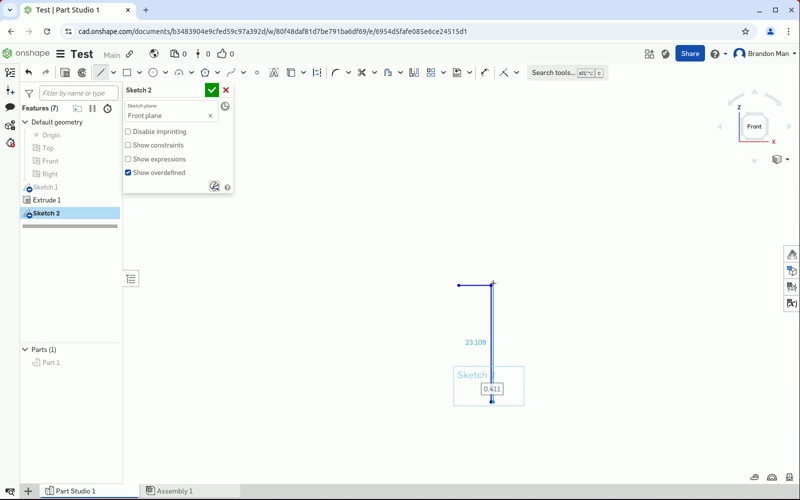
scroll(6)
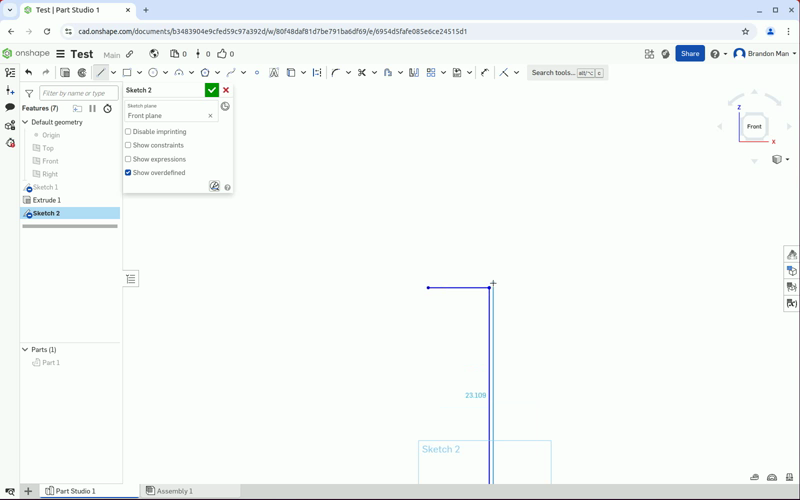
scroll(6)
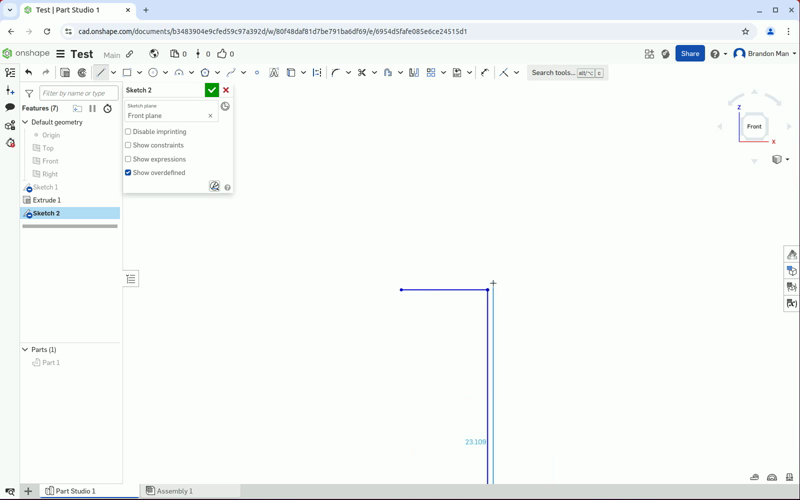
scroll(6)
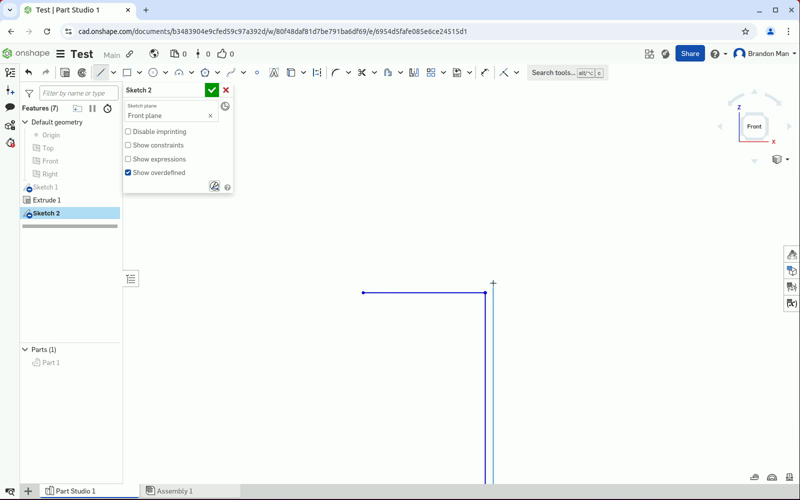
scroll(6)
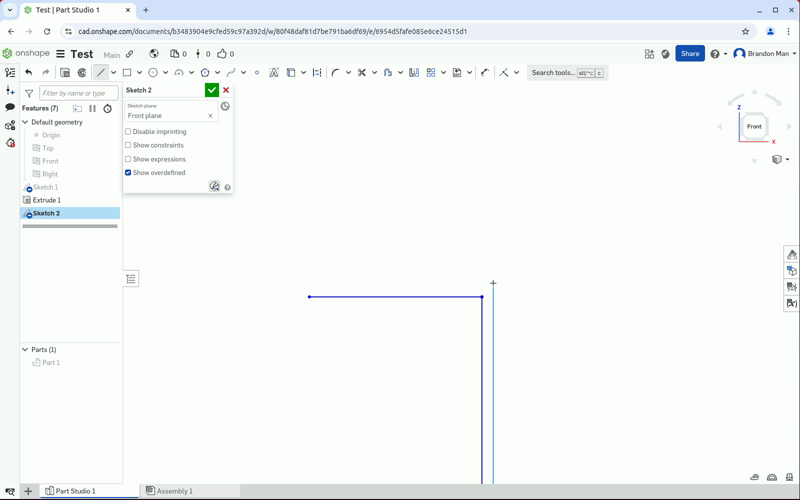
scroll(6)
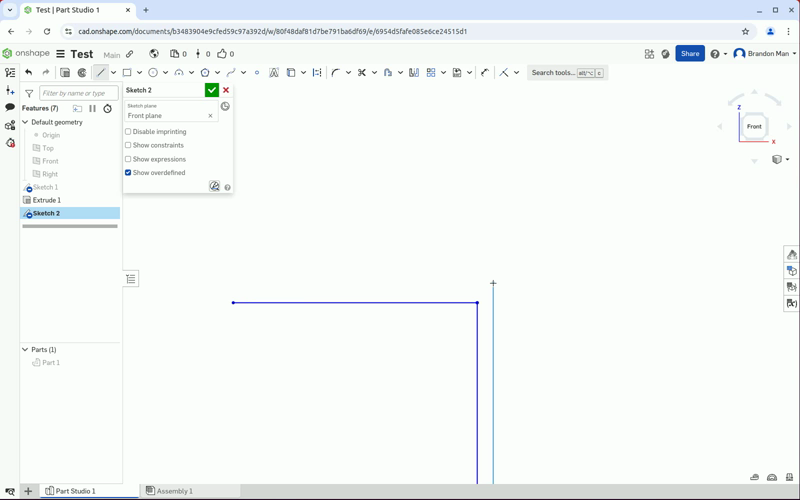
scroll(6)
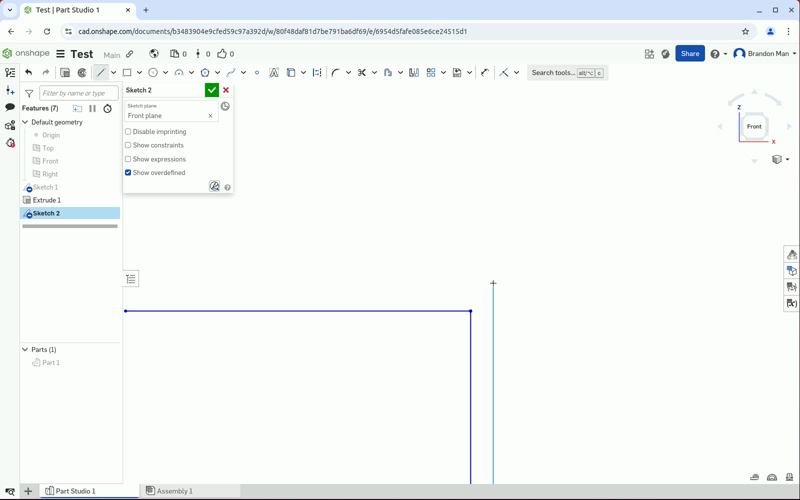
click(493, 282)
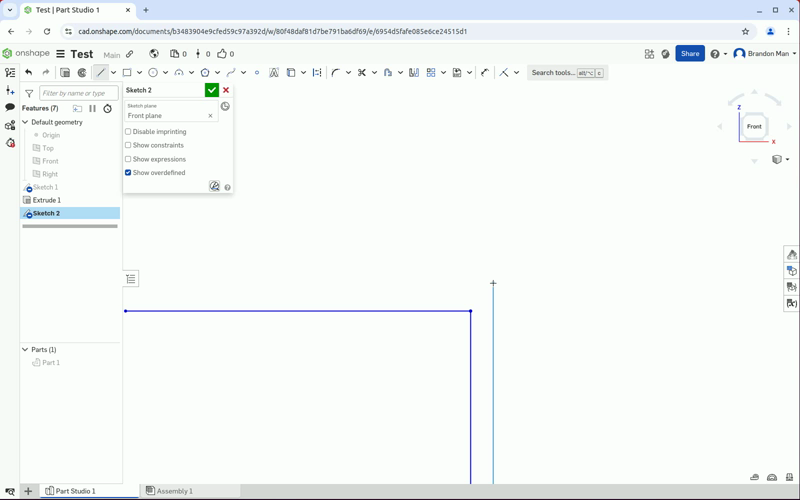
scroll(-6)
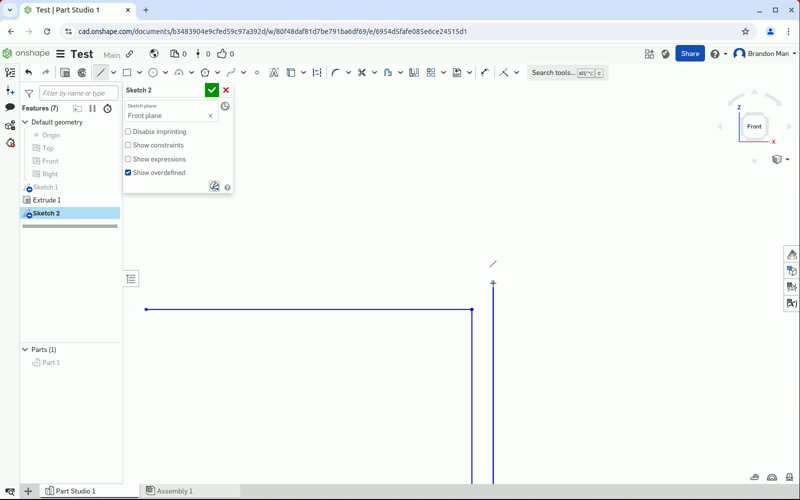
scroll(-6)
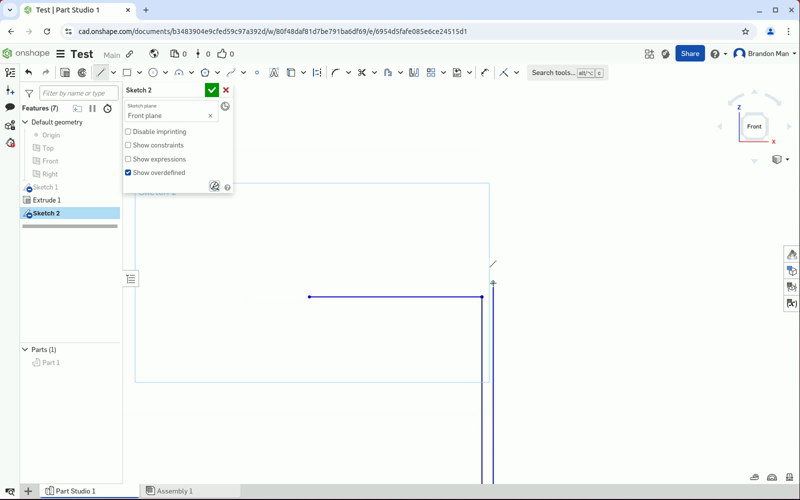
scroll(-6)
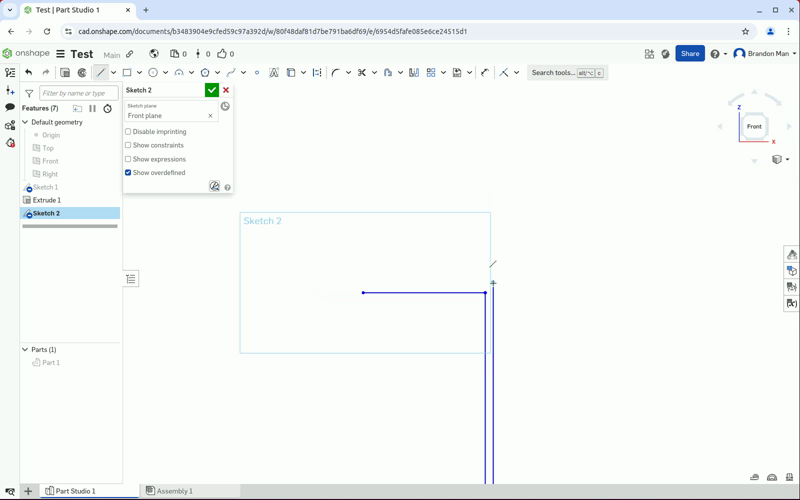
scroll(-6)
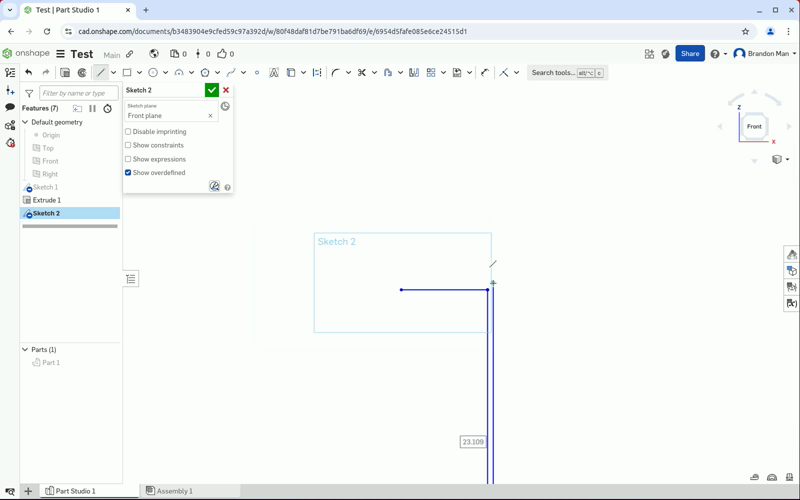
scroll(-6)
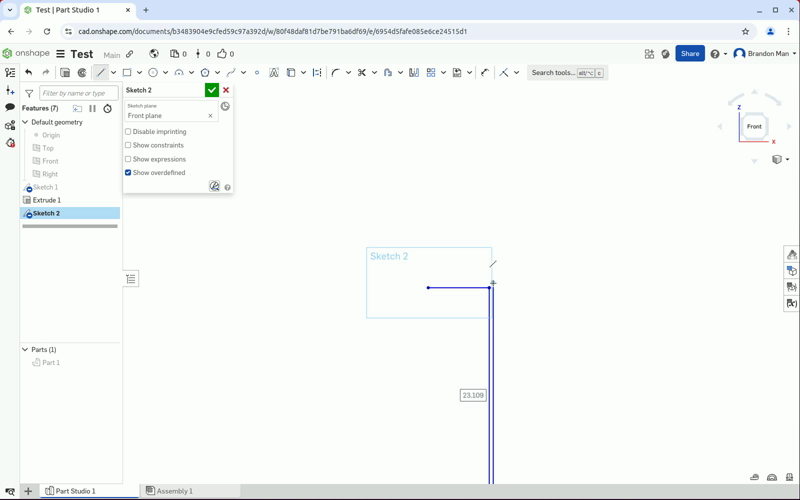
scroll(-6)
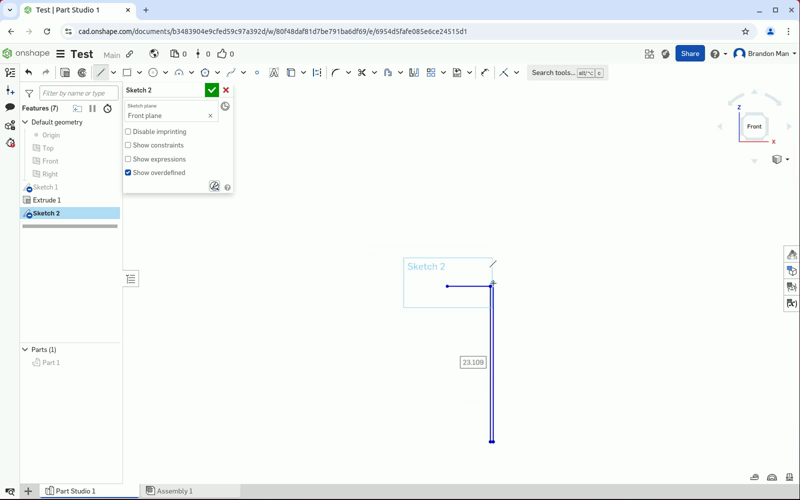
scroll(-6)
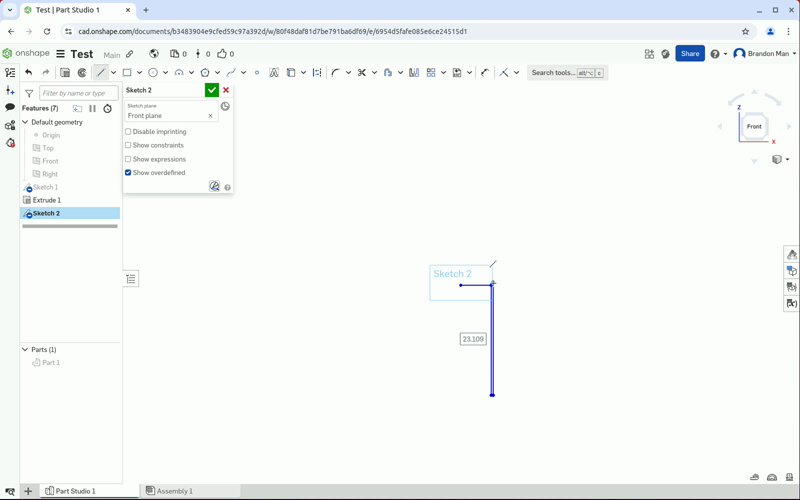
key_up(shift)
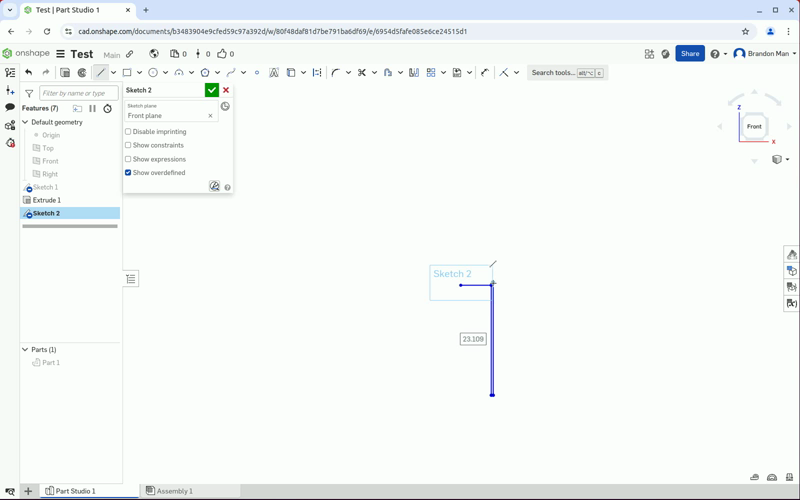
key_down(shift)
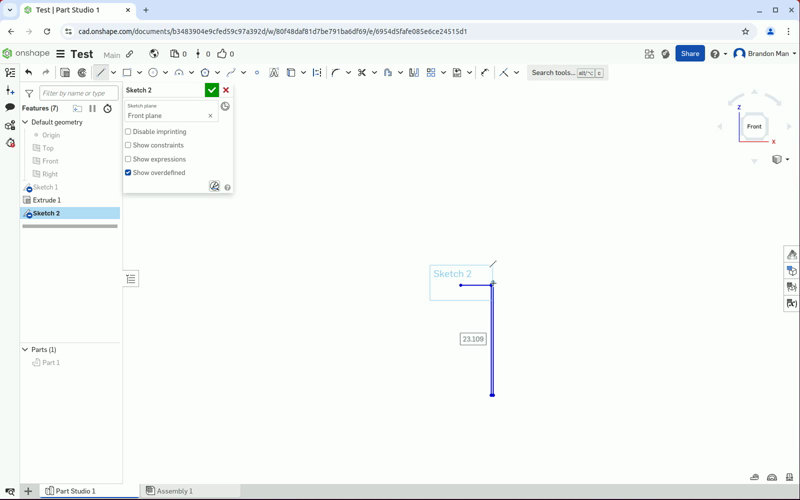
mouse_move(523, 282)
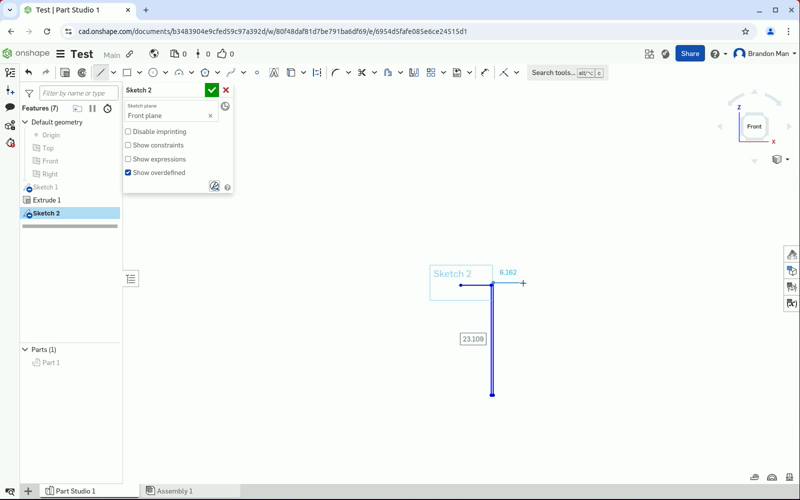
mouse_move(460, 282)
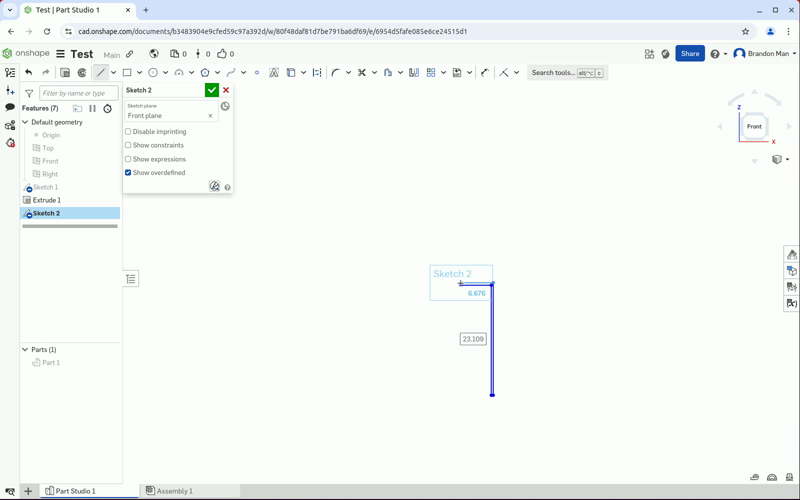
scroll(6)
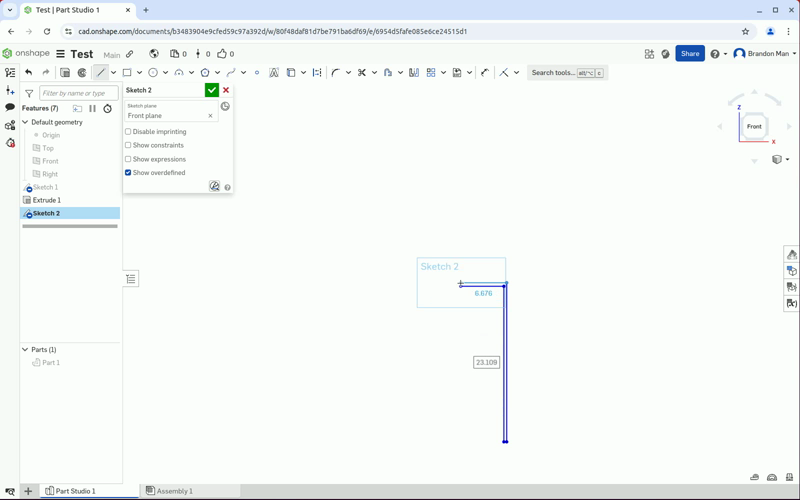
scroll(6)
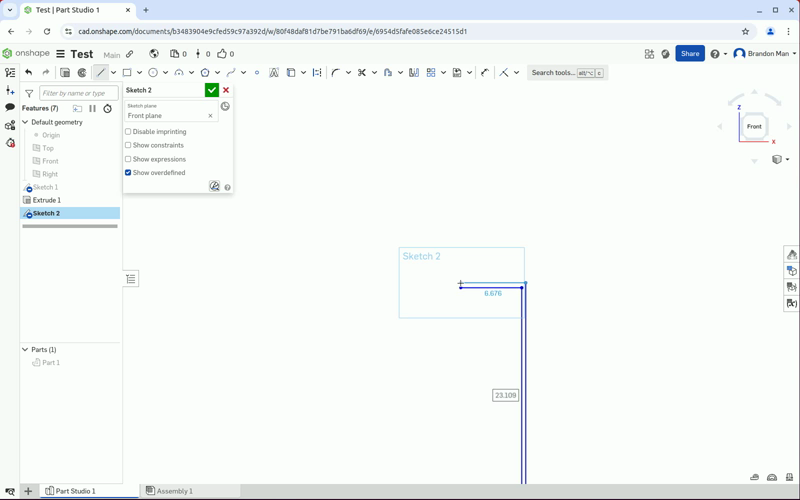
scroll(6)
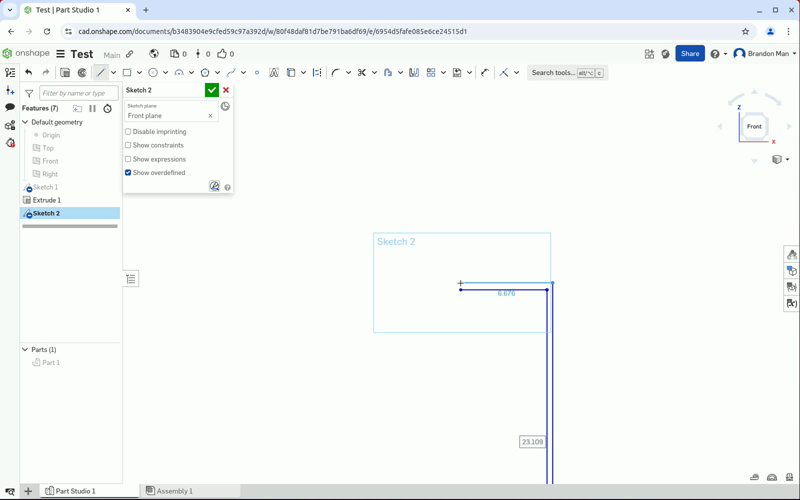
scroll(6)
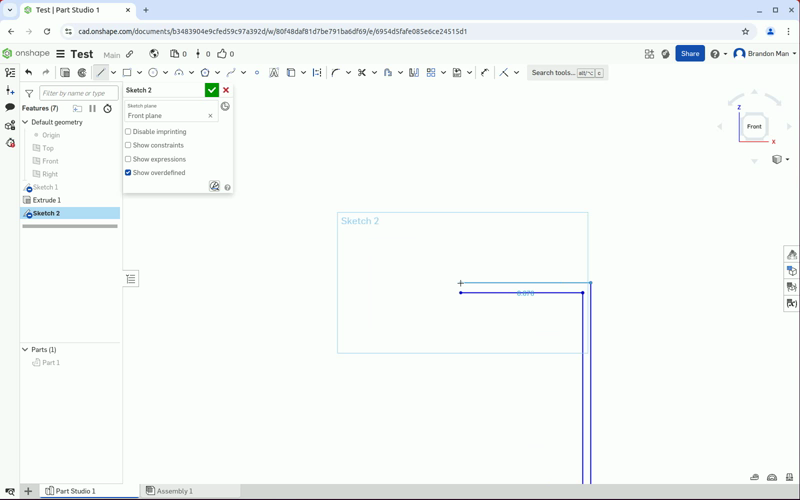
scroll(6)
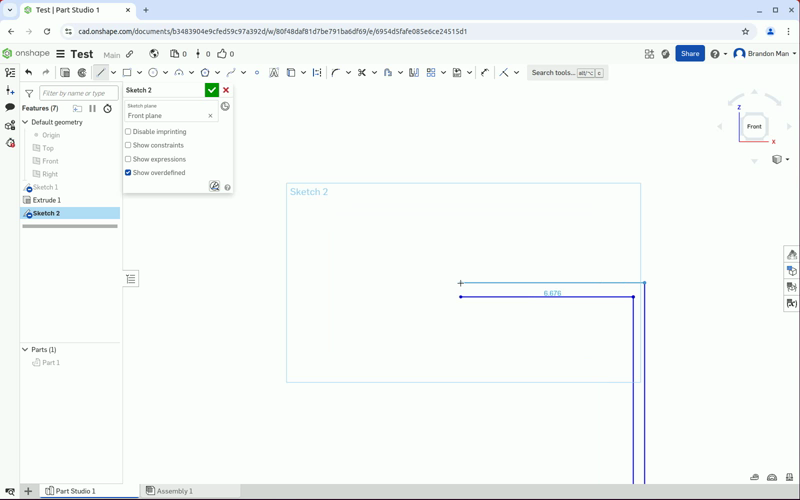
scroll(6)
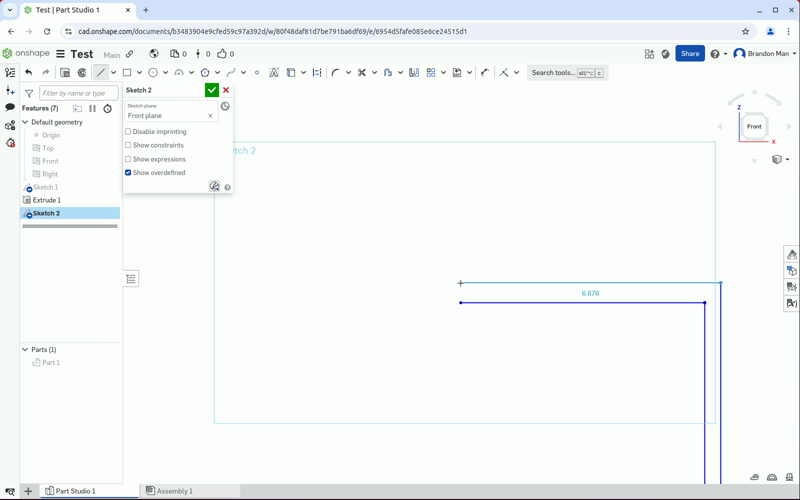
scroll(6)
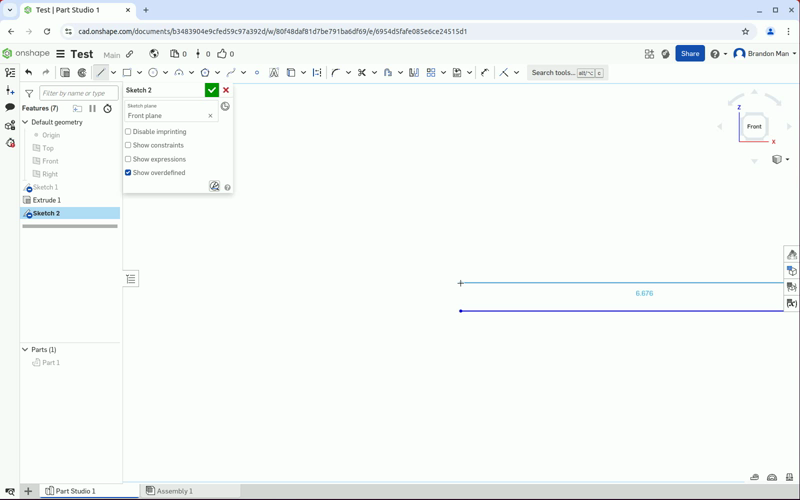
click(460, 282)
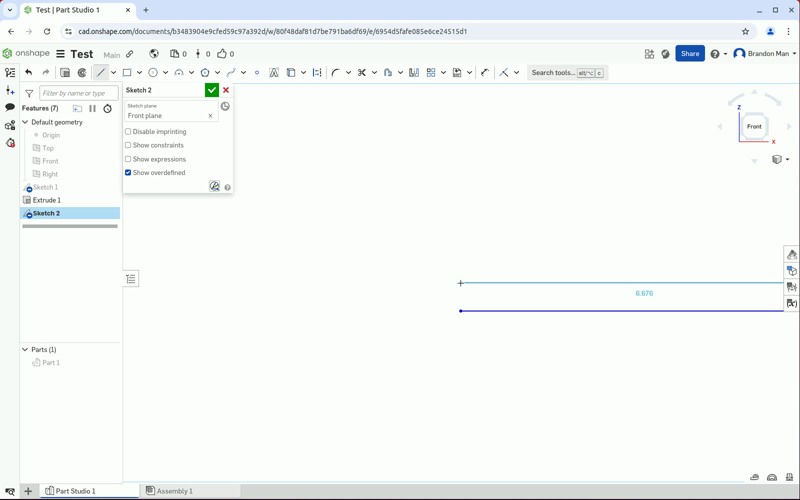
scroll(-6)
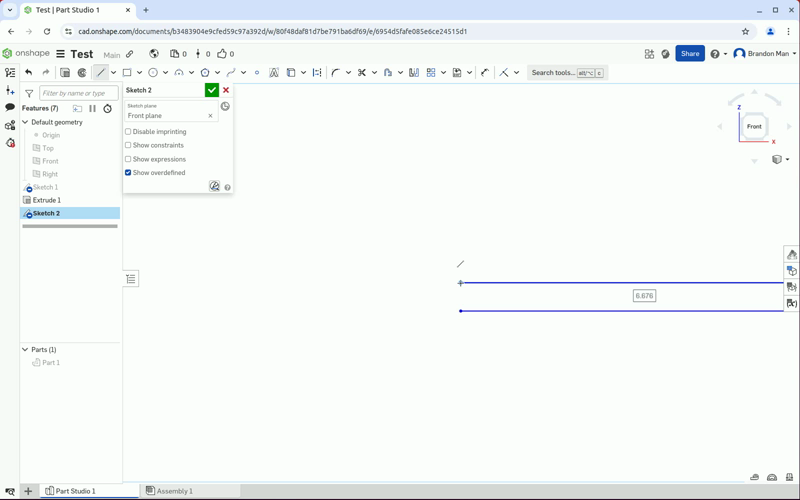
scroll(-6)
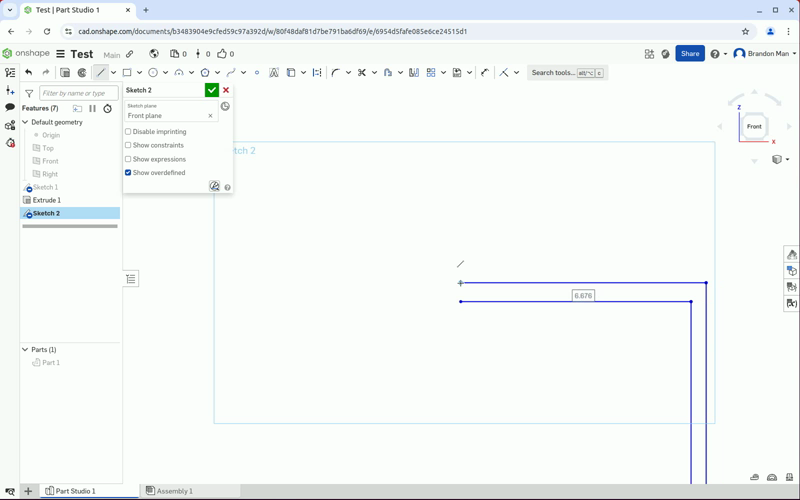
scroll(-6)
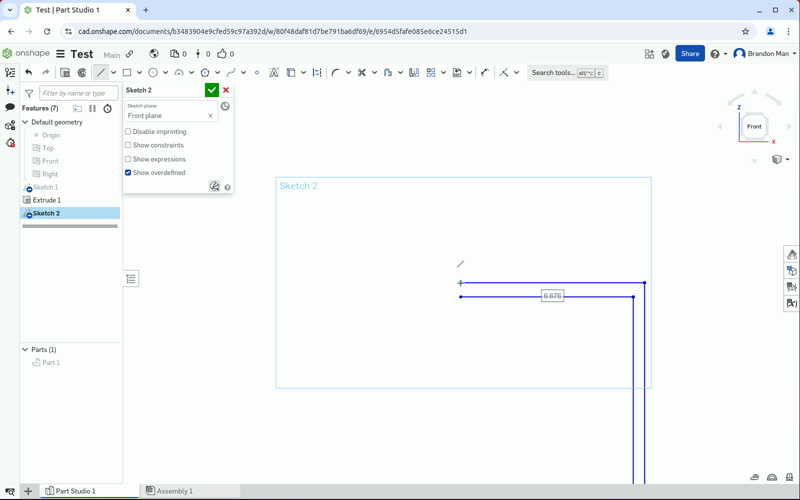
scroll(-6)
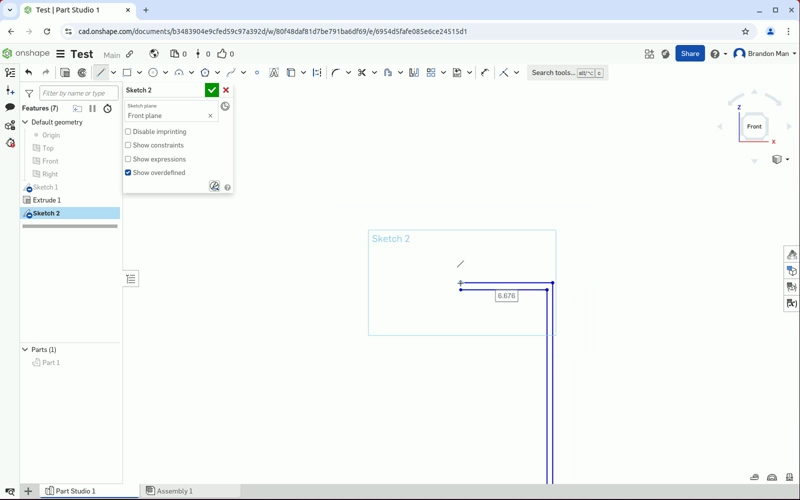
scroll(-6)
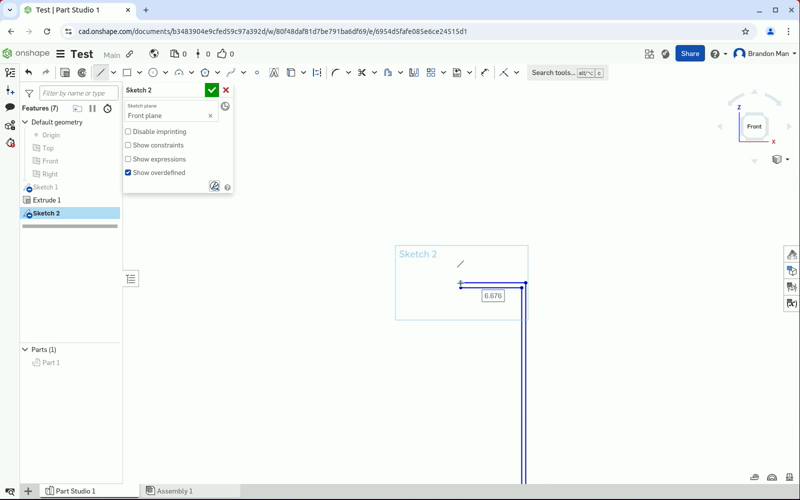
scroll(-6)
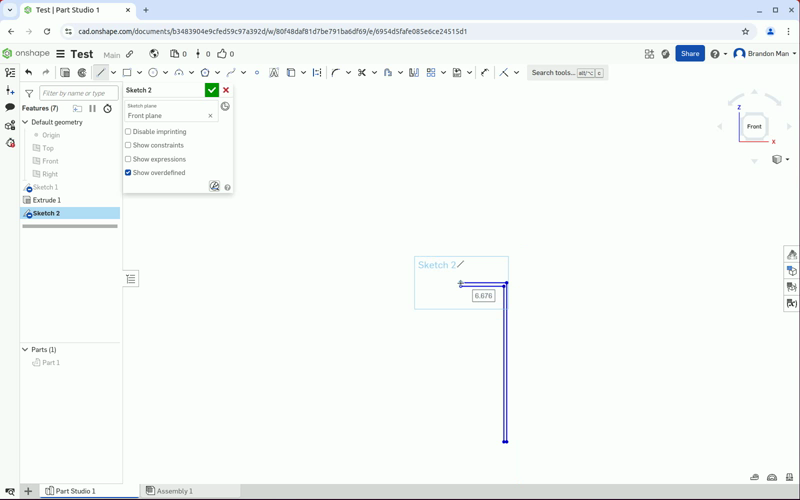
scroll(-6)
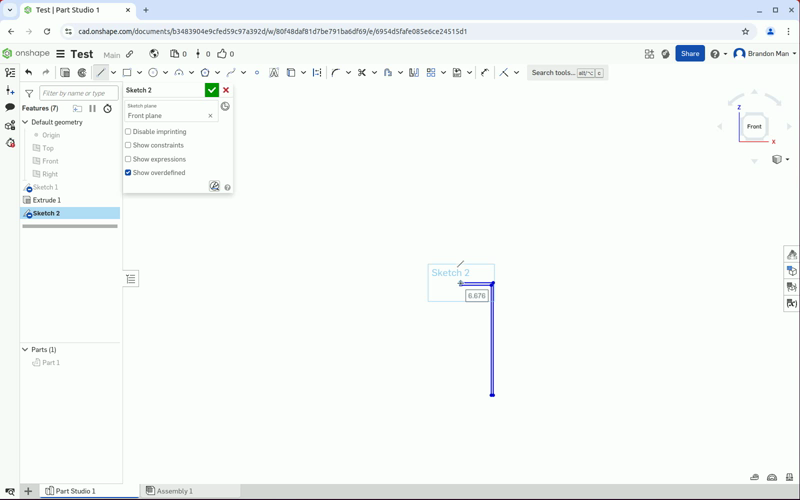
key_up(shift)
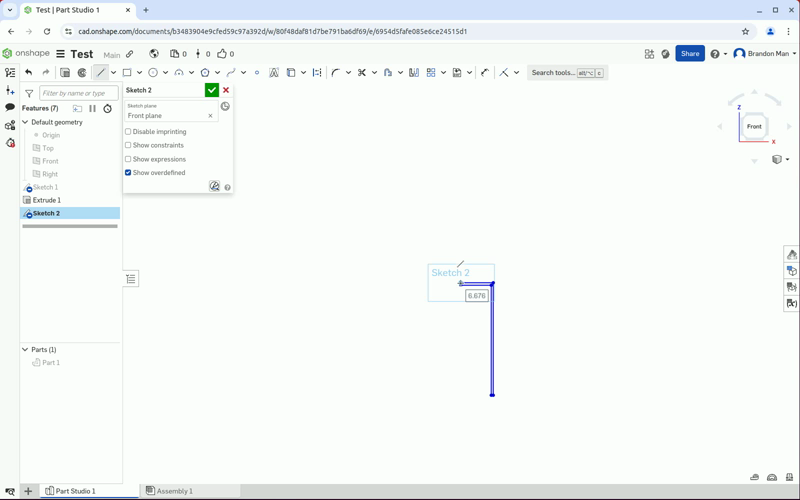
mouse_move(490, 282)
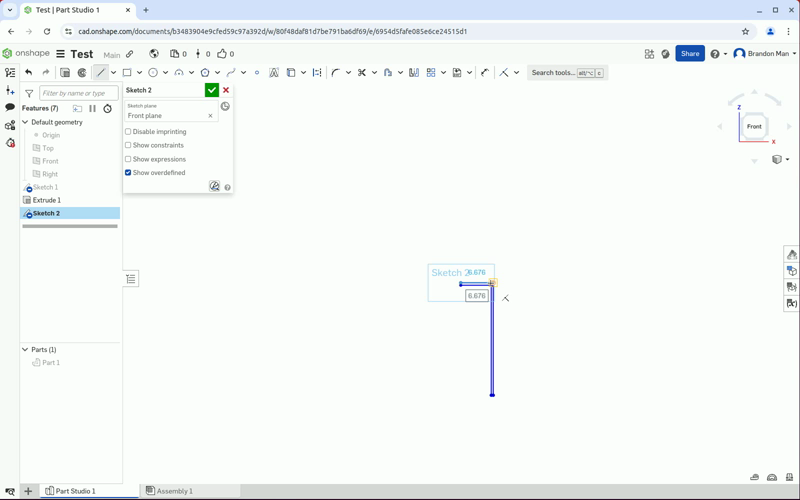
key_down(shift)
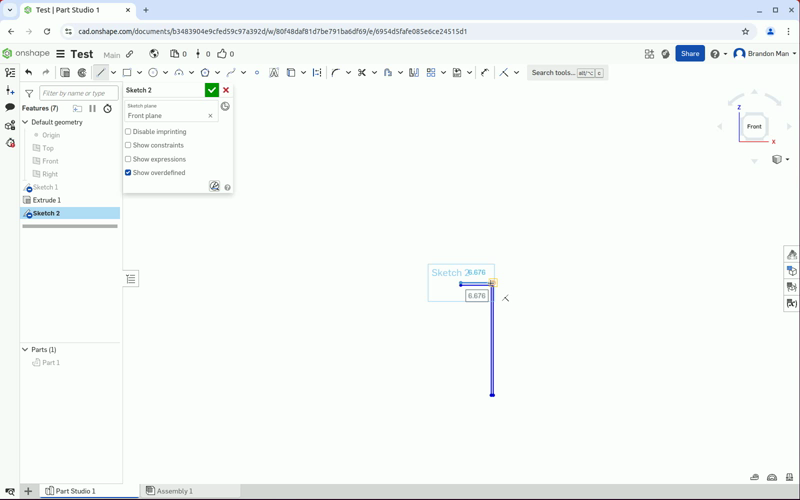
mouse_move(460, 285)
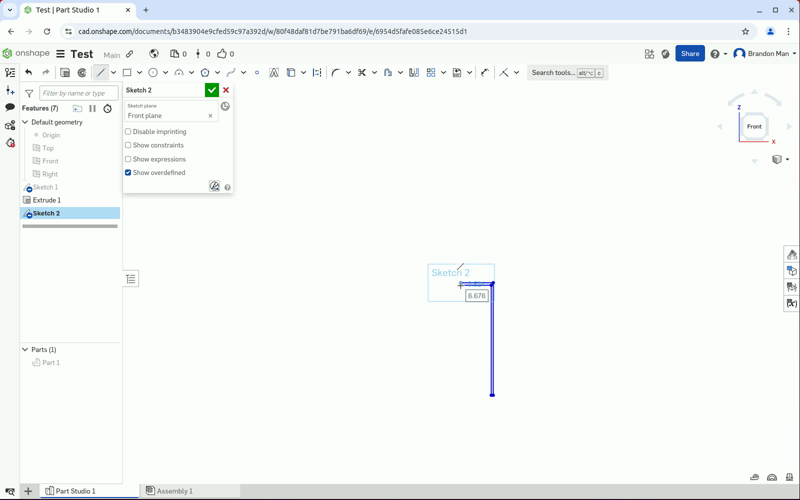
scroll(6)
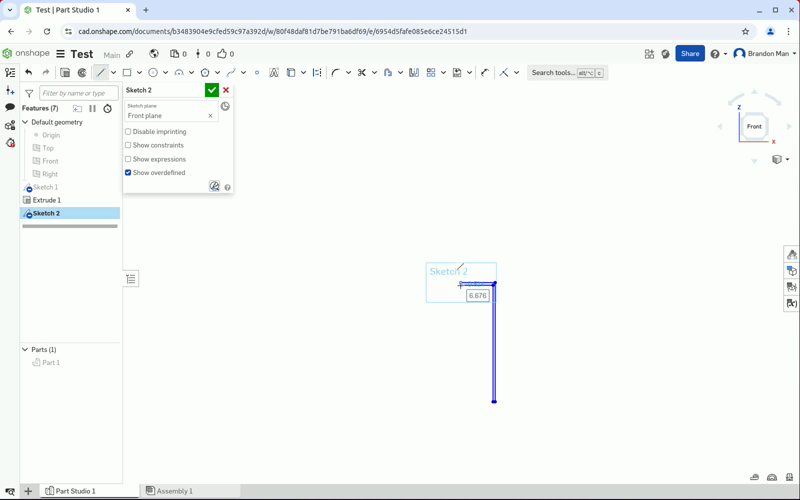
scroll(6)
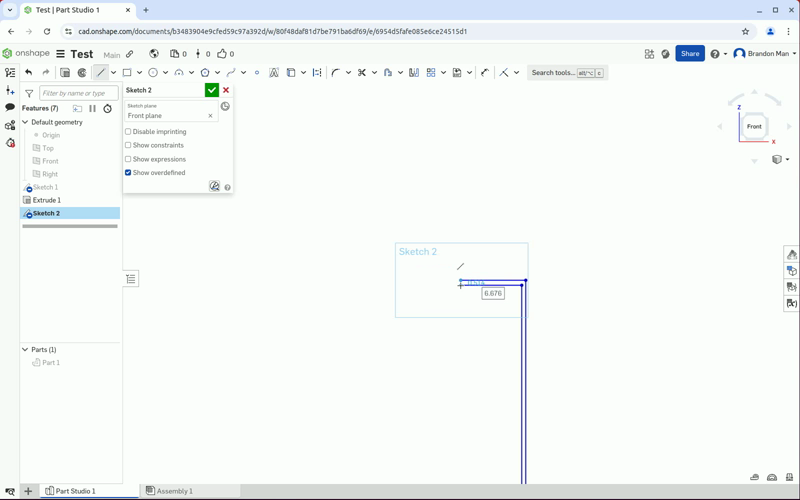
scroll(6)
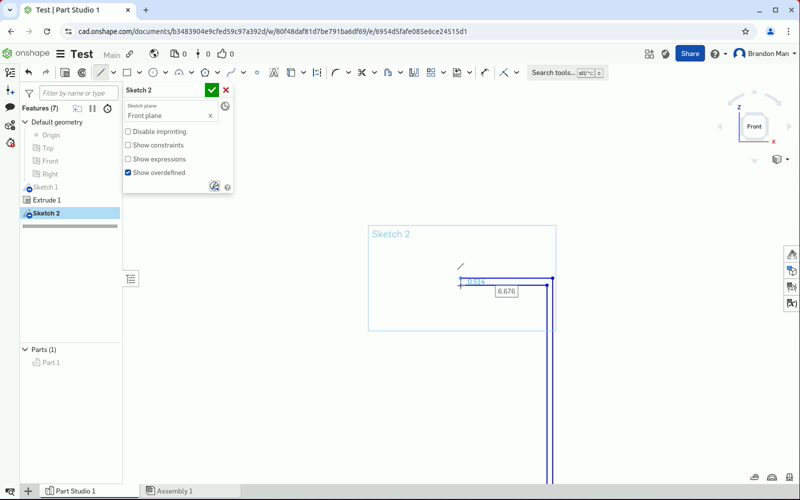
scroll(6)
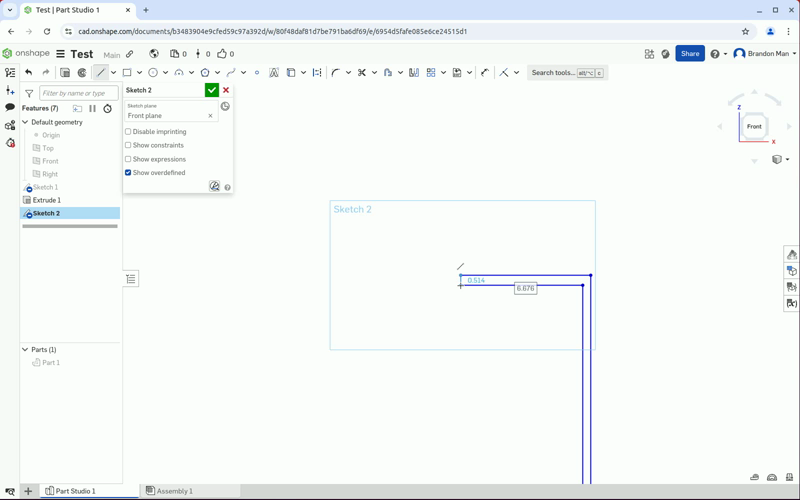
scroll(6)
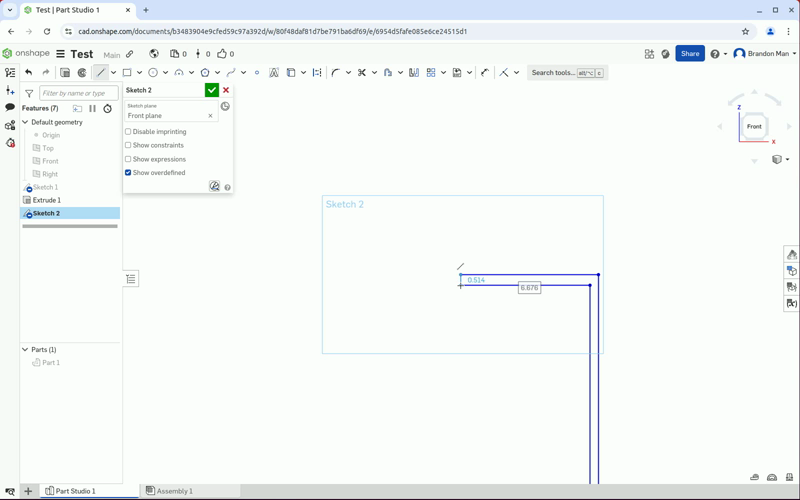
scroll(6)
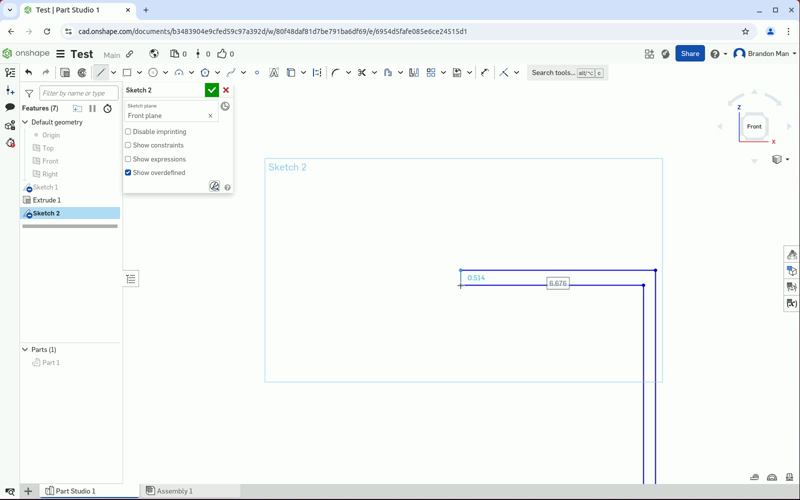
scroll(6)
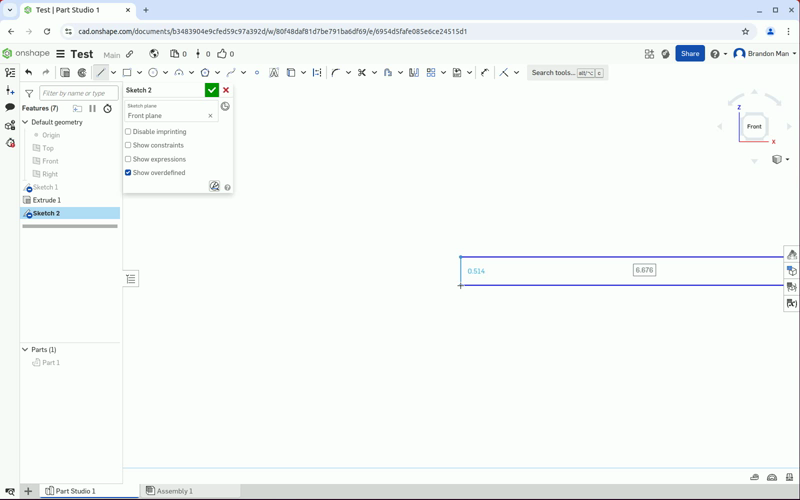
key_up(shift)
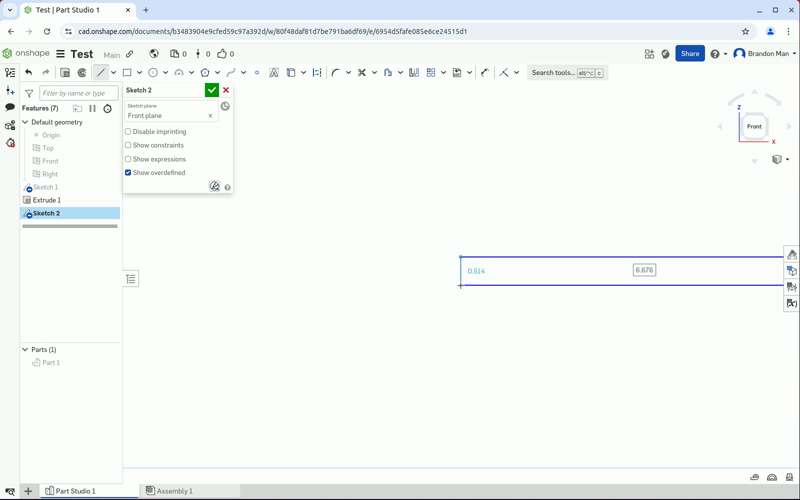
click(460, 285)
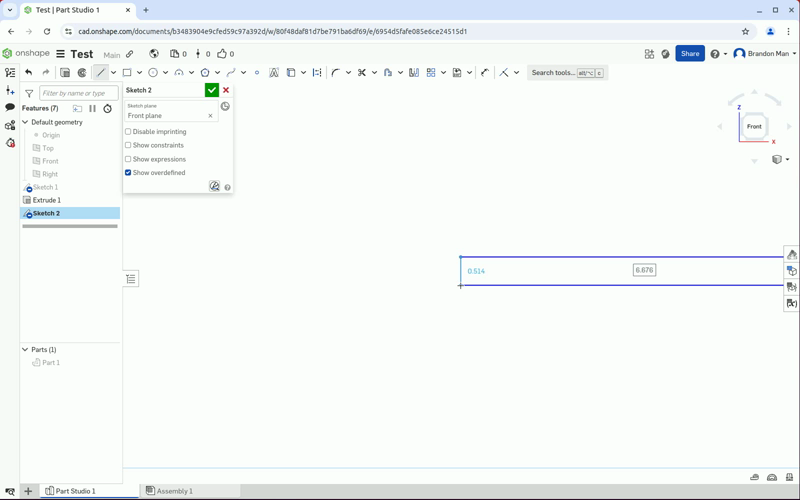
scroll(-6)
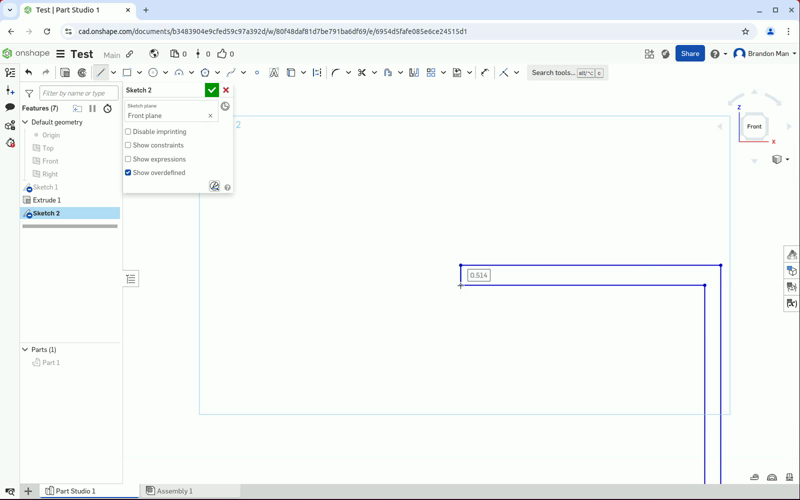
scroll(-6)
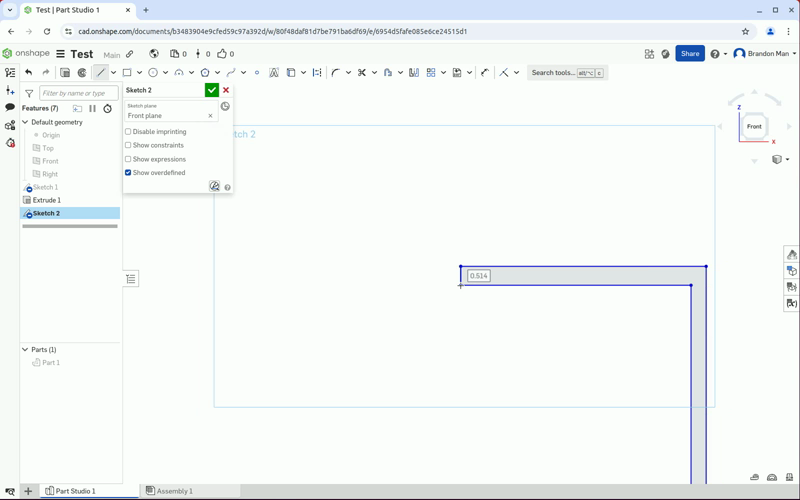
scroll(-6)
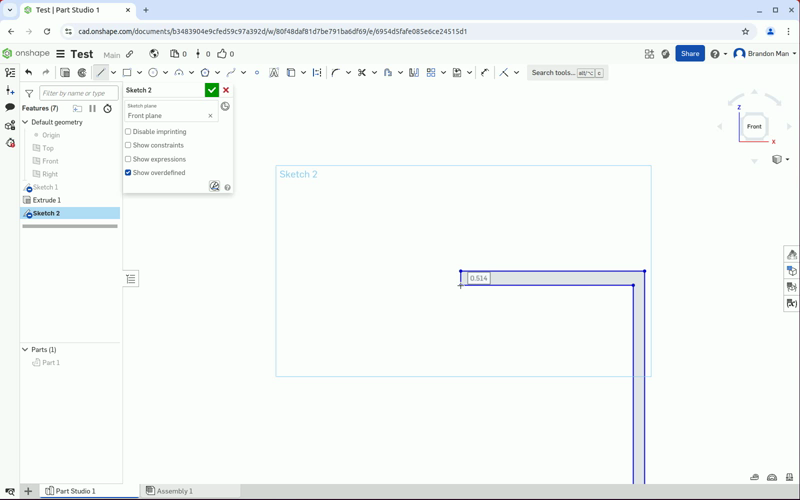
scroll(-6)
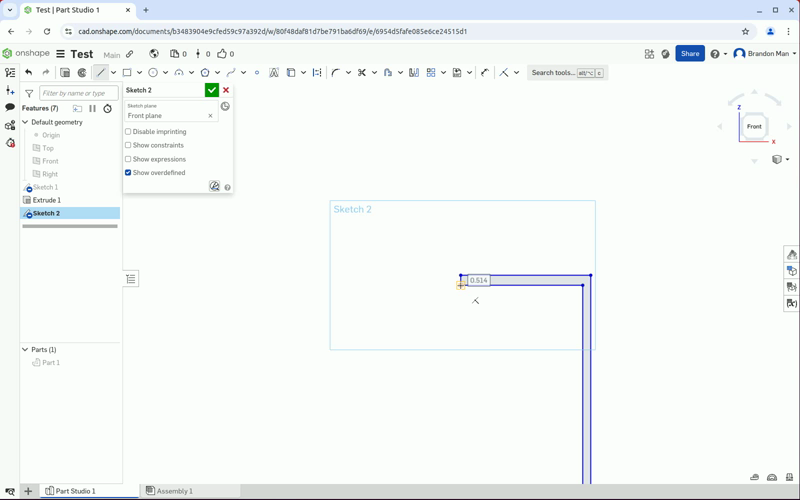
scroll(-6)
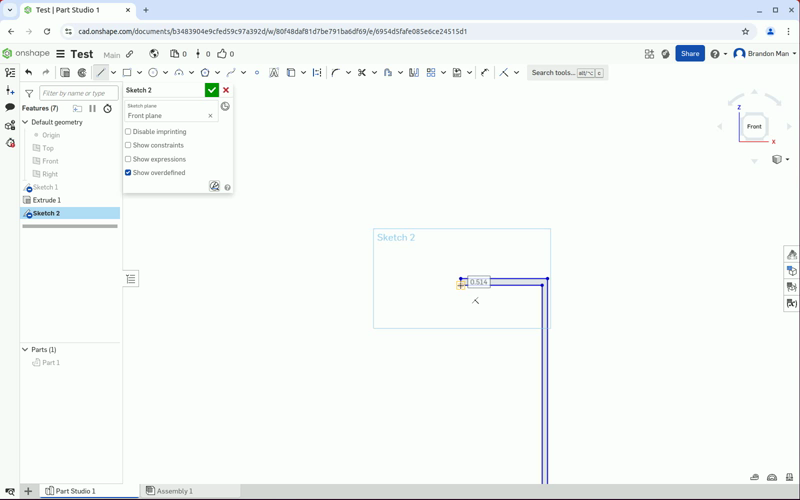
scroll(-6)
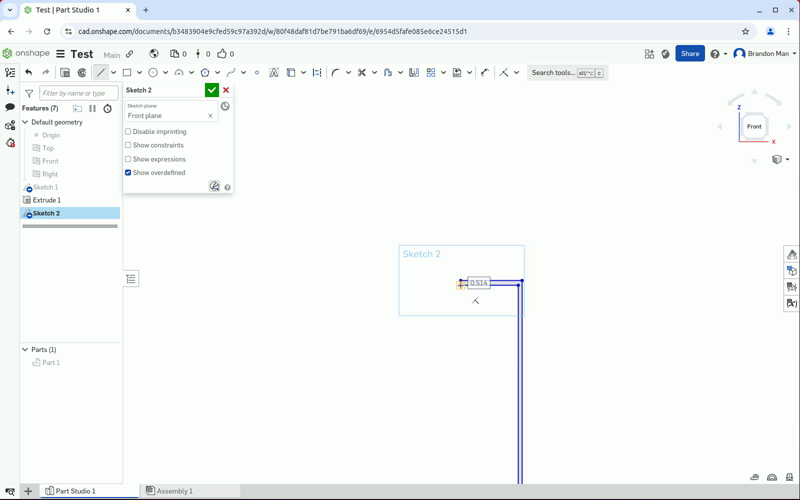
scroll(-6)
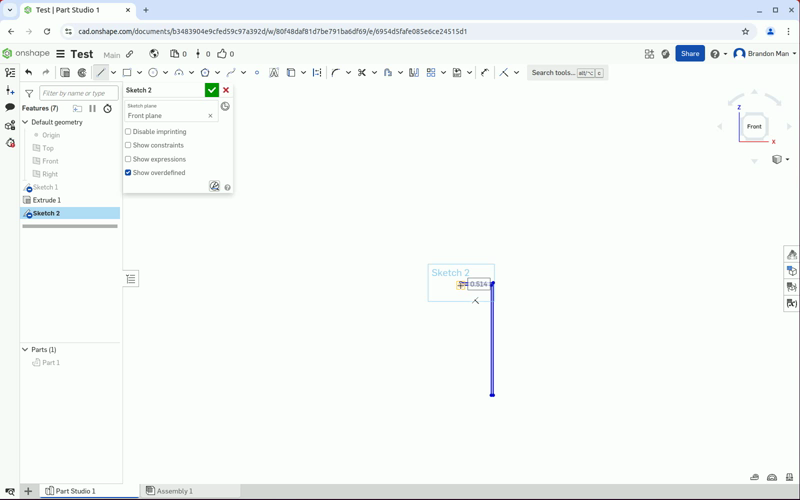
key(esc)
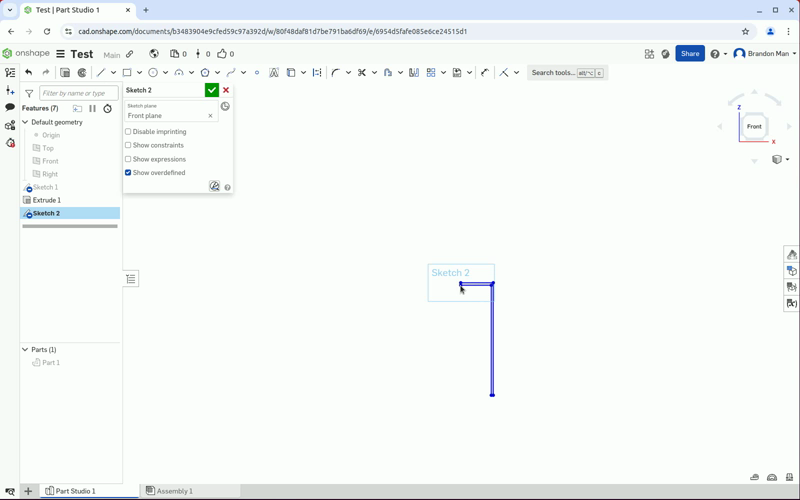
mouse_move(491, 320)
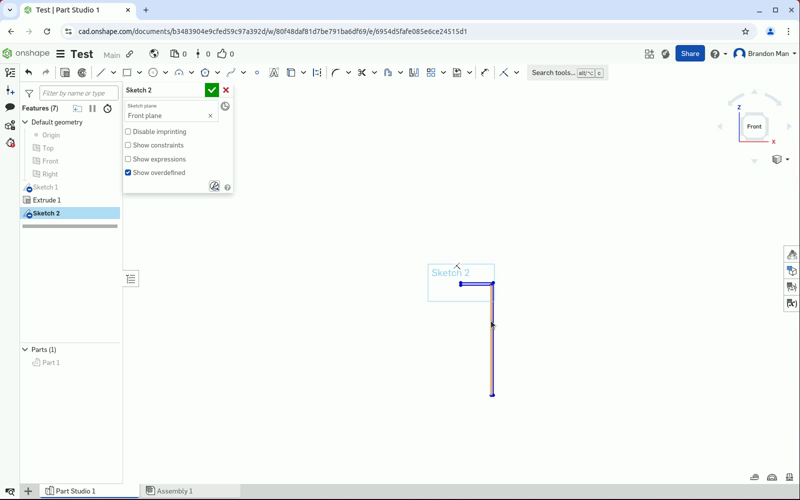
scroll(6)
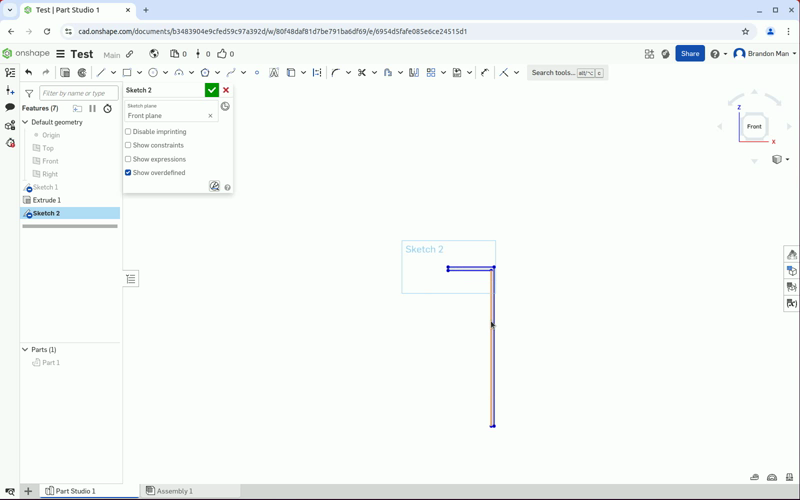
scroll(6)
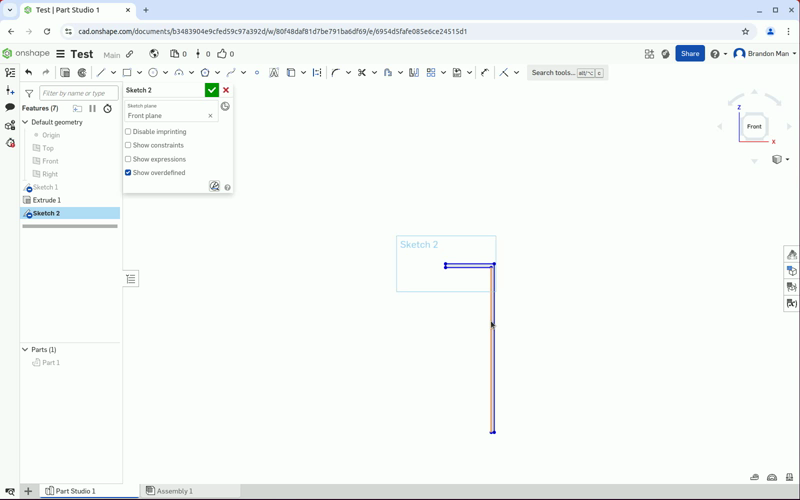
scroll(6)
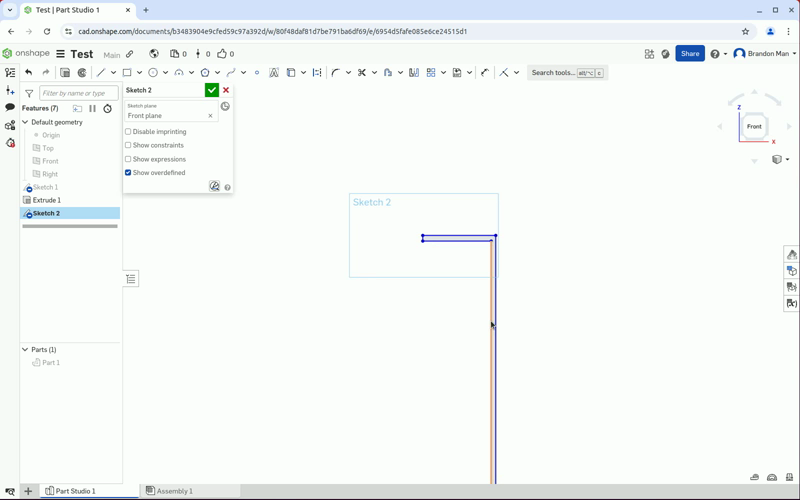
scroll(6)
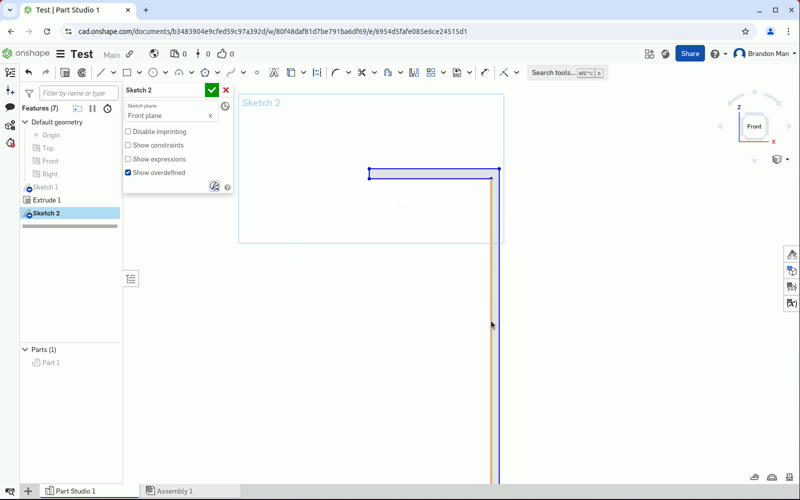
scroll(6)
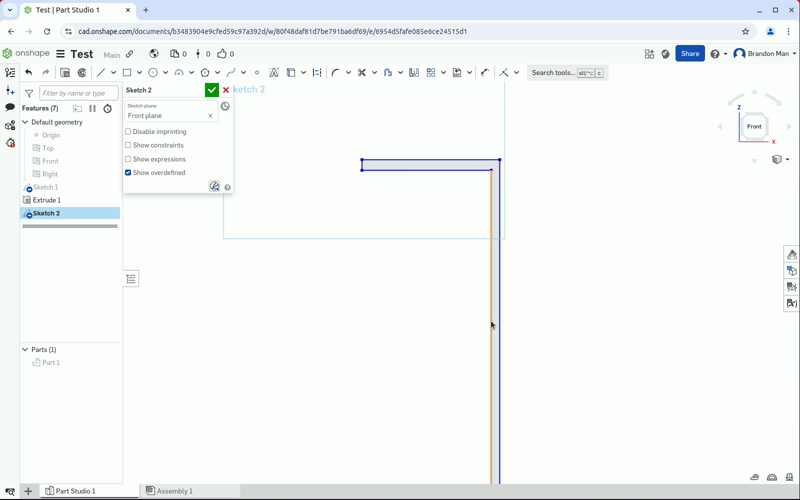
scroll(6)
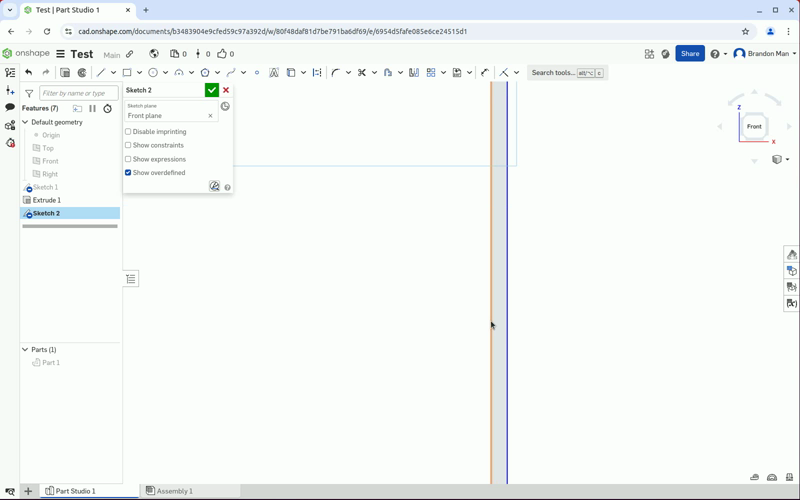
scroll(6)
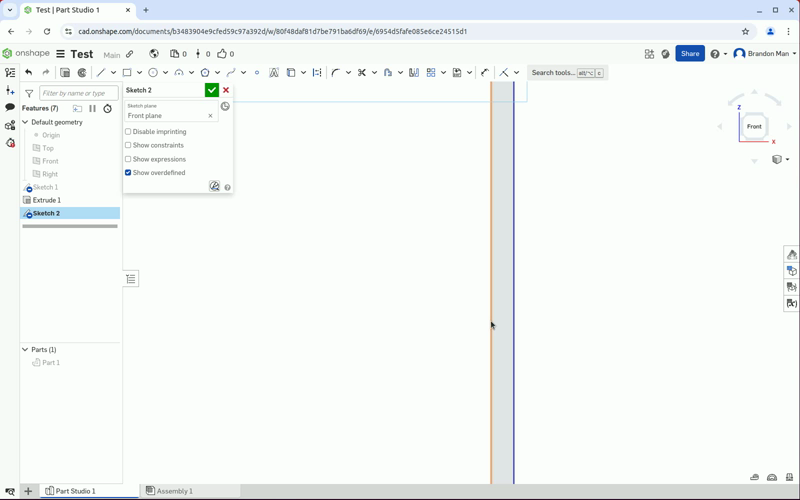
click(491, 320)
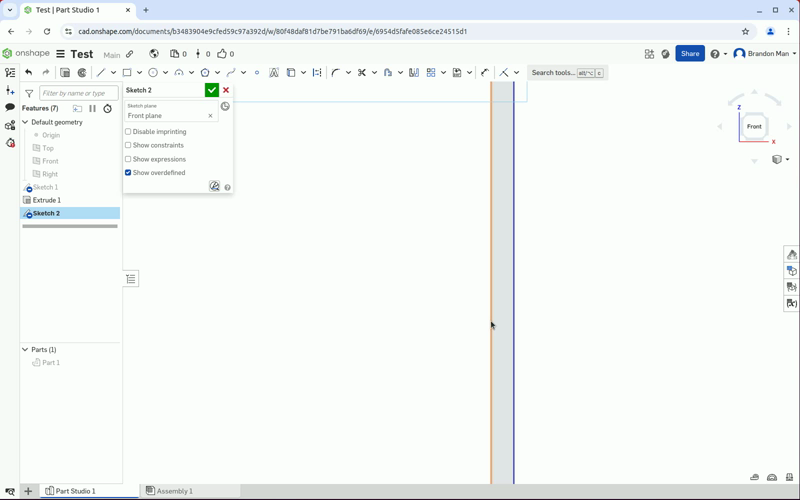
scroll(-6)
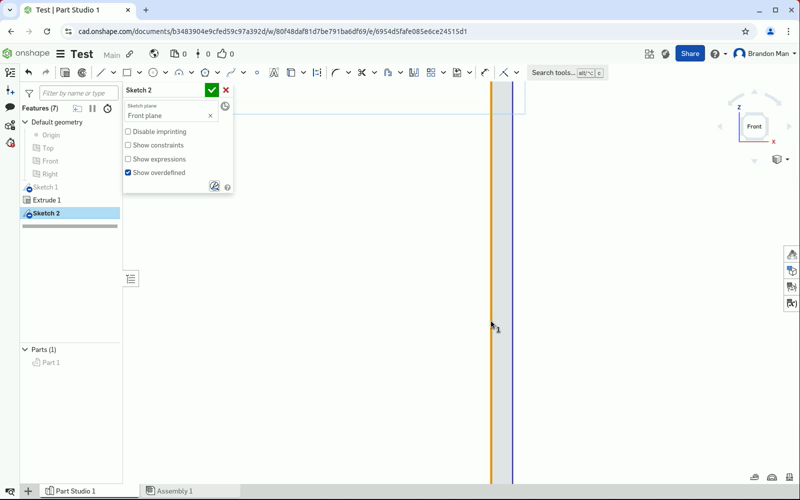
scroll(-6)
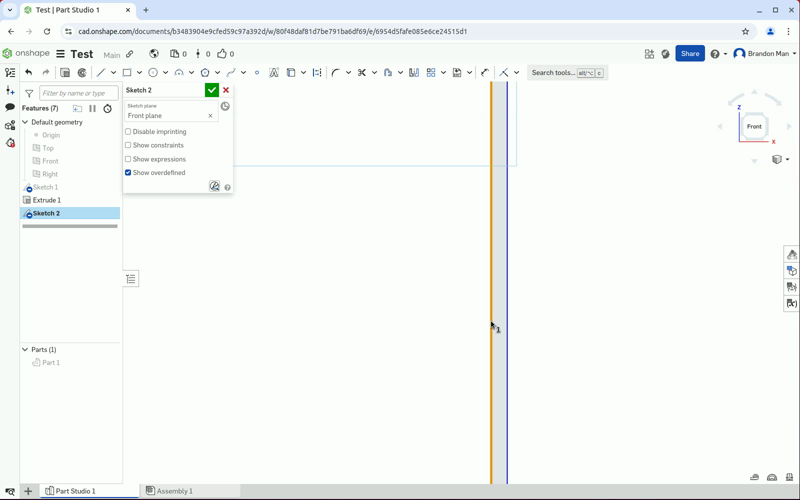
scroll(-6)
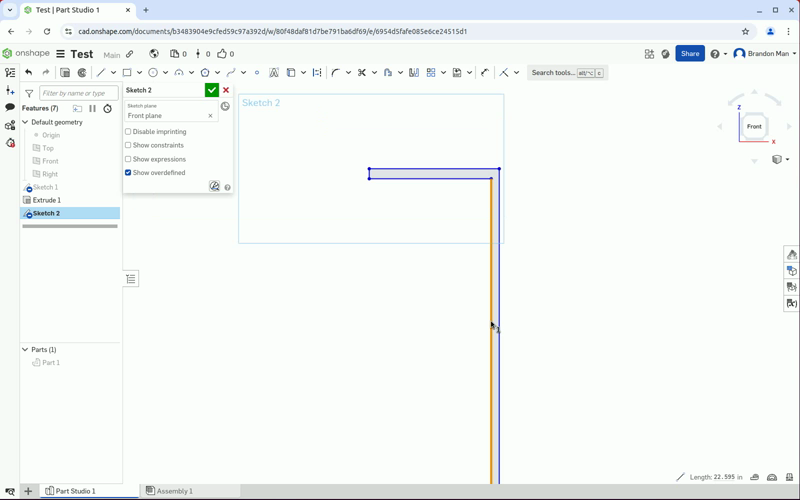
scroll(-6)
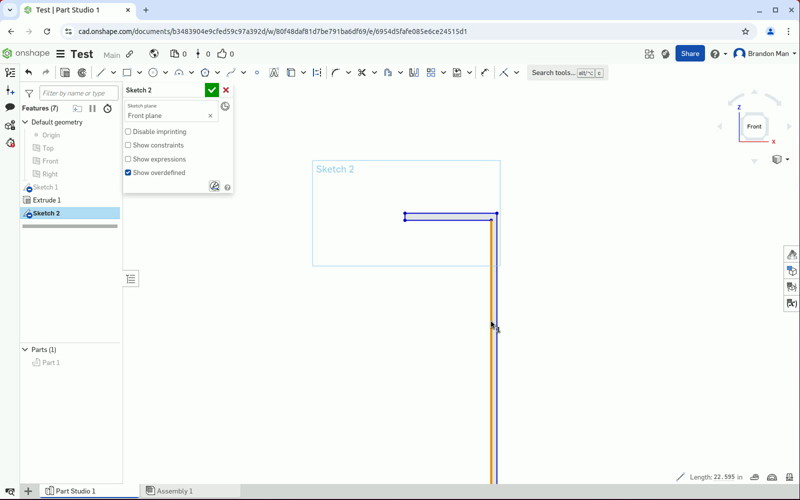
scroll(-6)
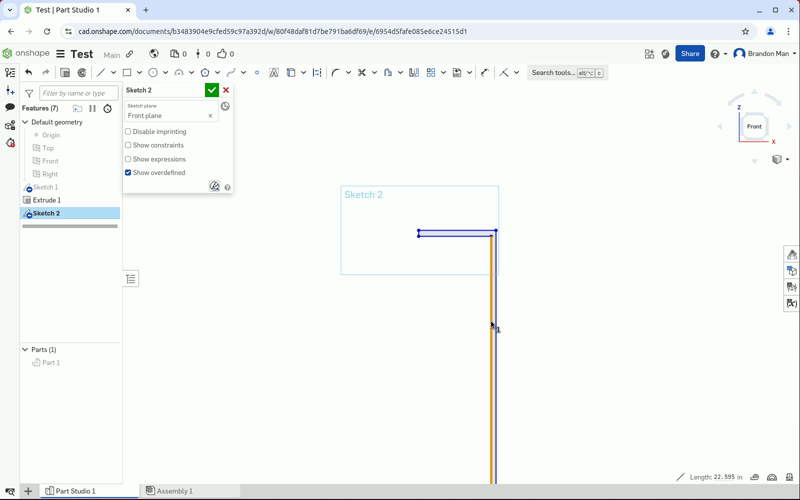
scroll(-6)
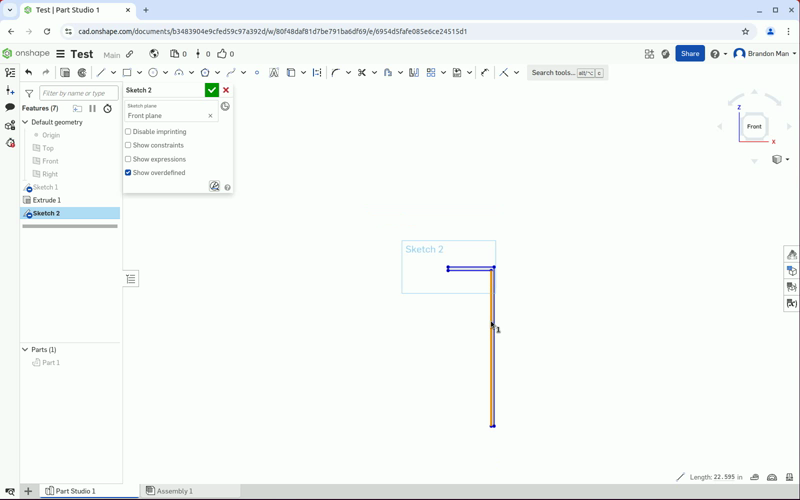
scroll(-6)
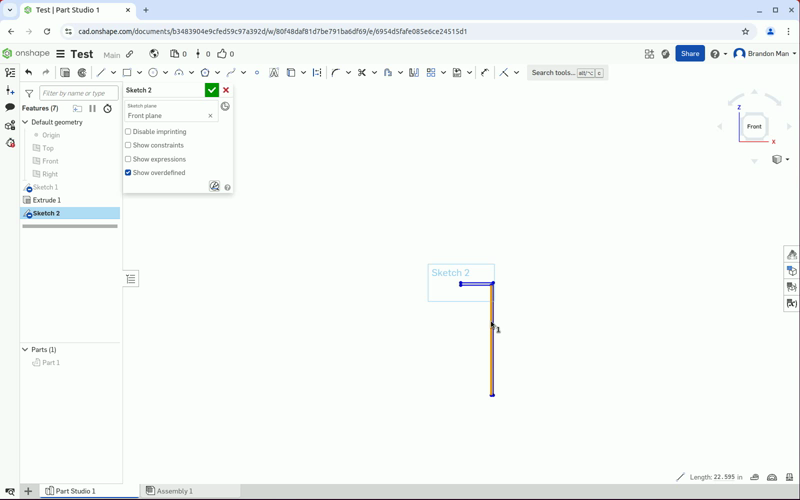
mouse_move(73, 352)
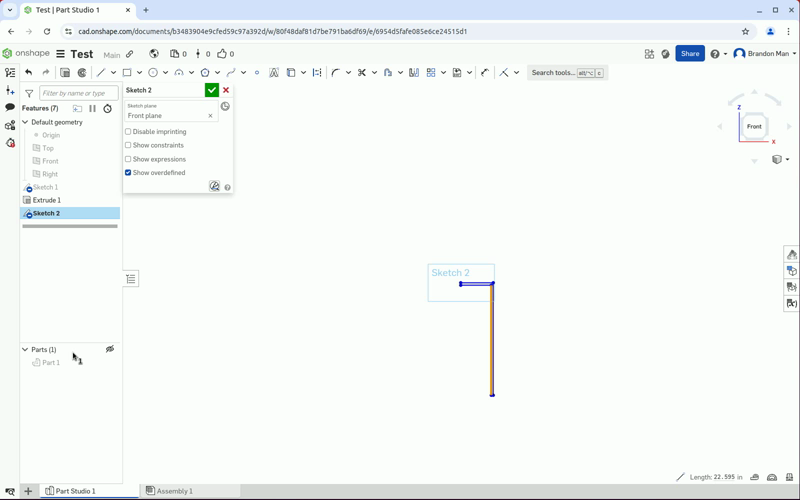
key(shift+y)
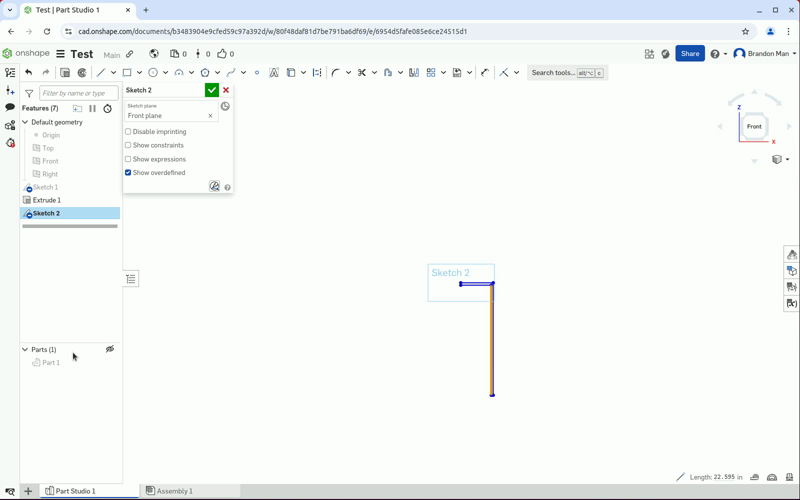
key(shift+e)
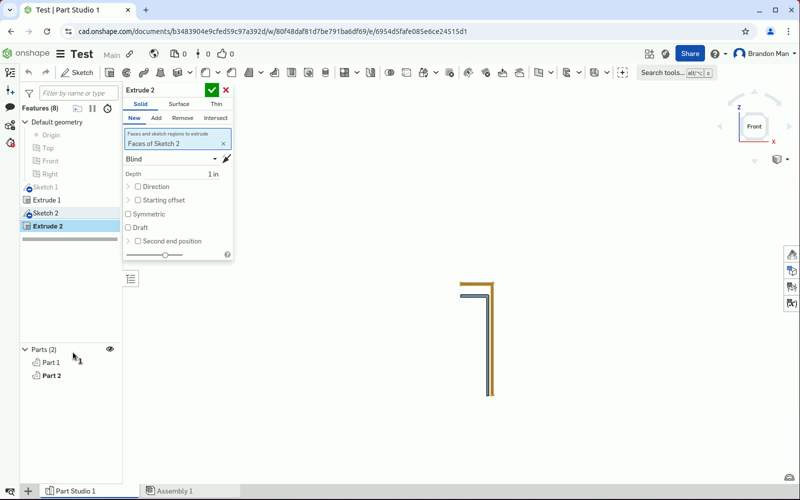
mouse_move(143, 106)
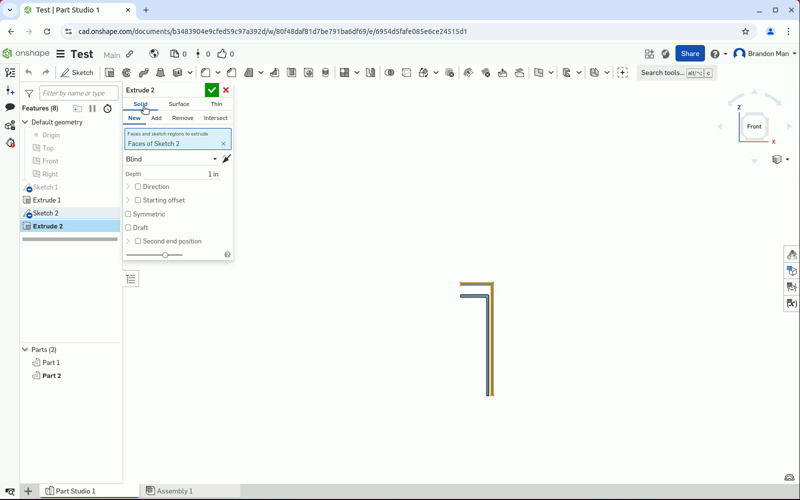
click(143, 106)
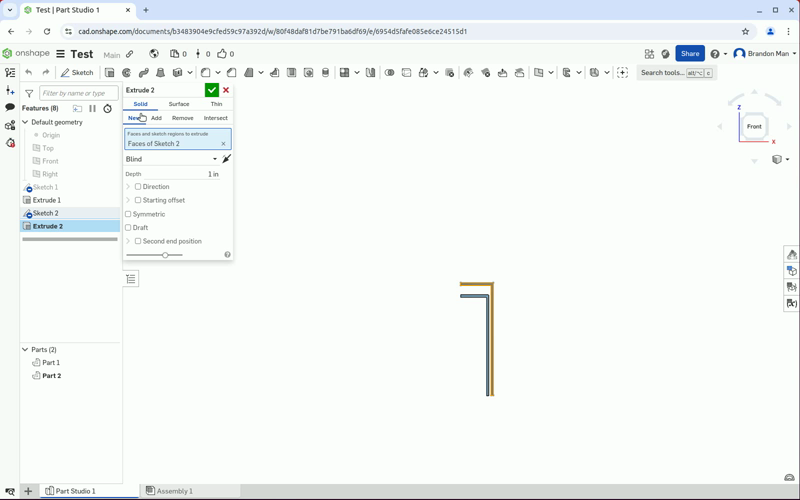
mouse_move(137, 120)
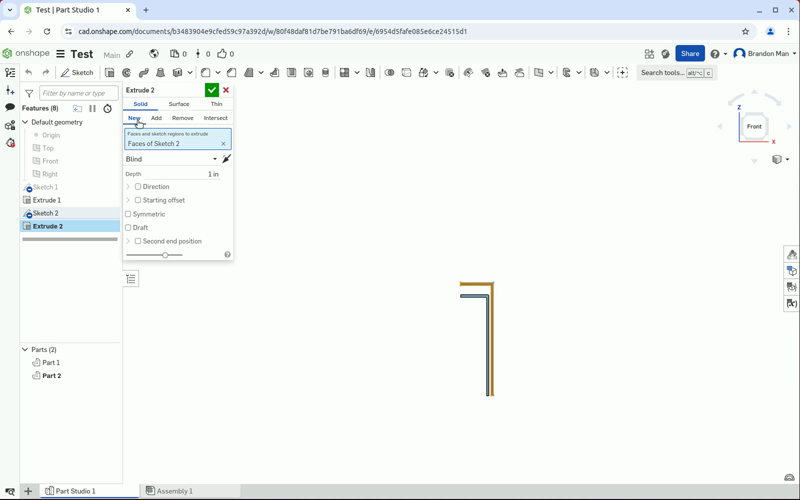
click(137, 120)
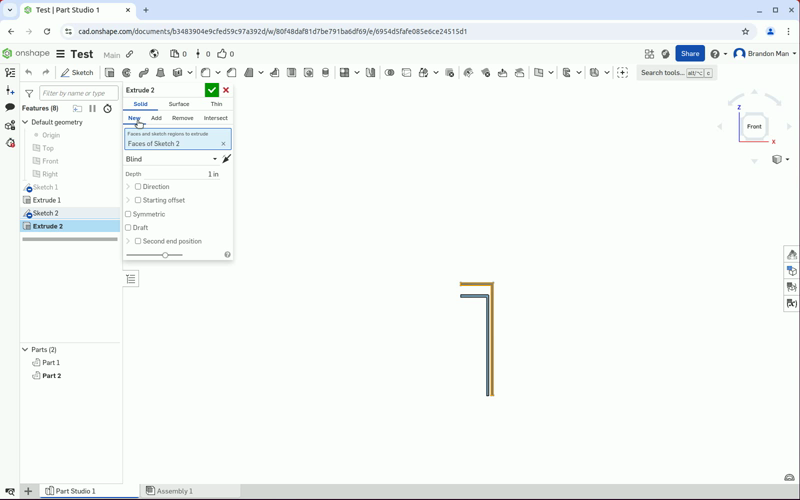
key(tab, 4)
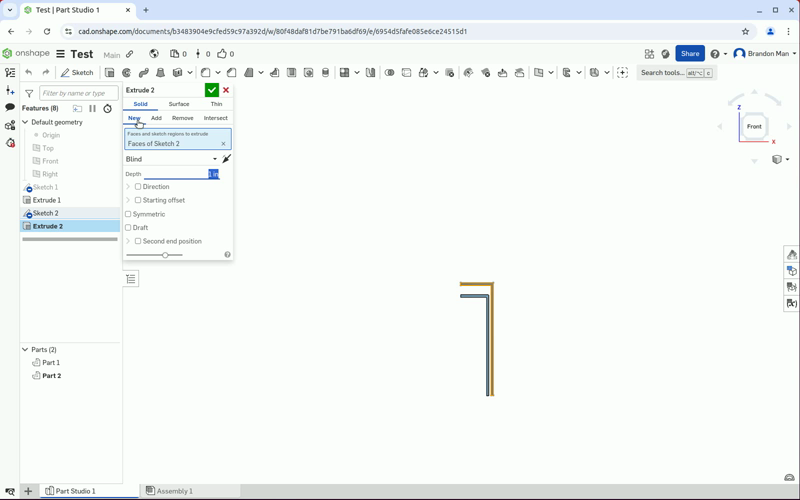
text(7.702)
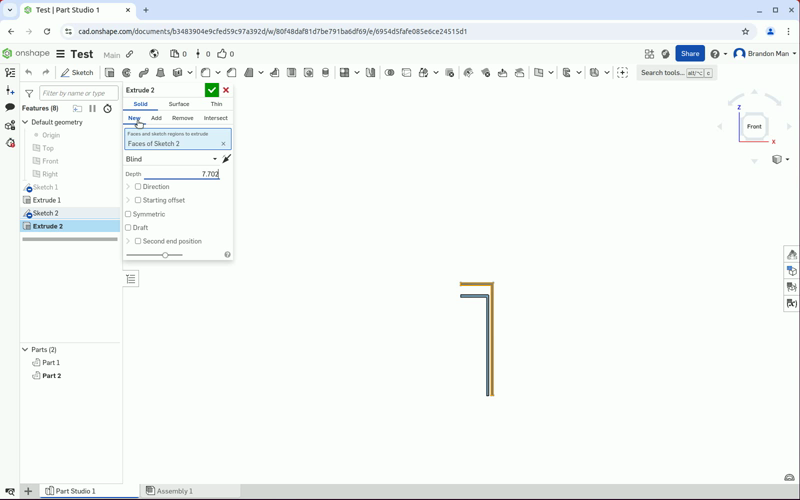
key(tab, 3)
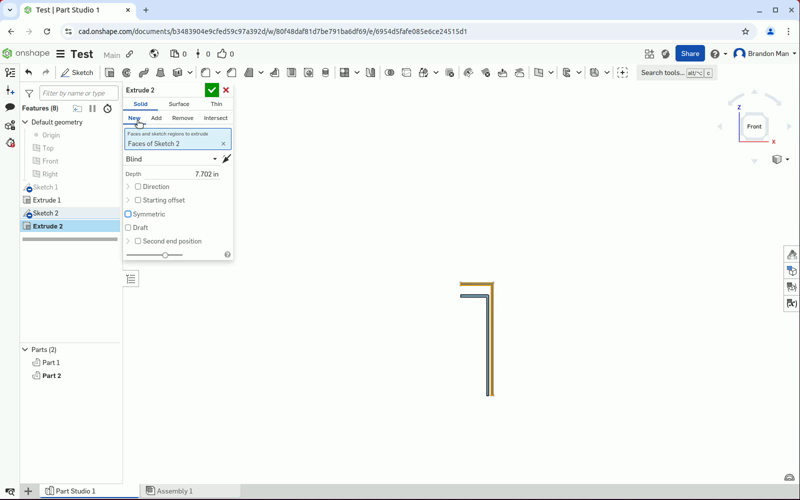
key(space)
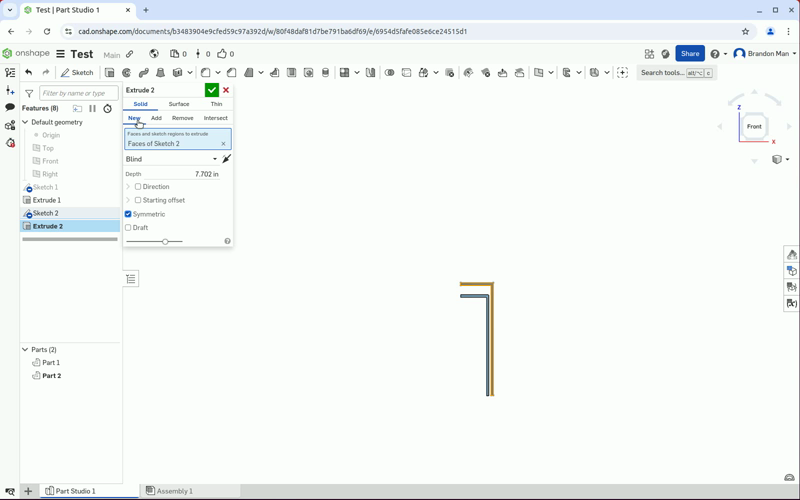
key(enter)
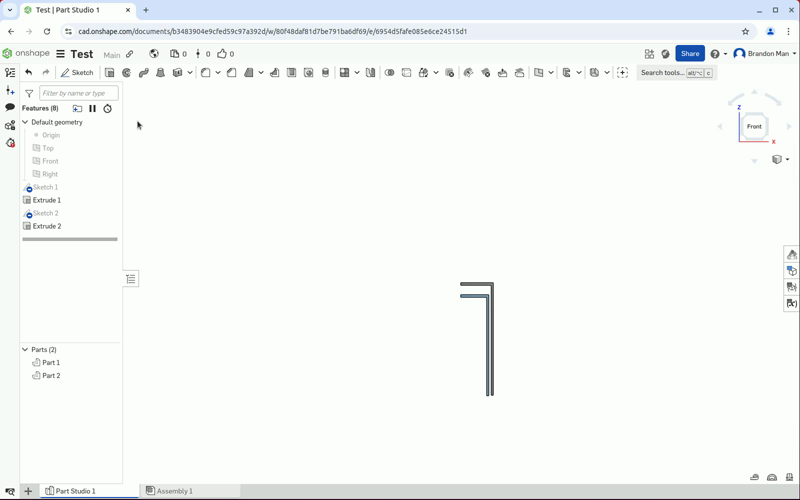
key(shift+h)
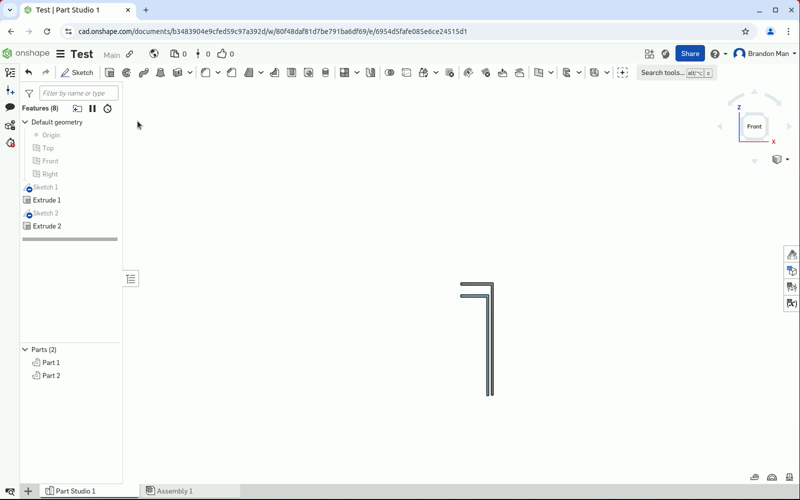
key(shift+h)
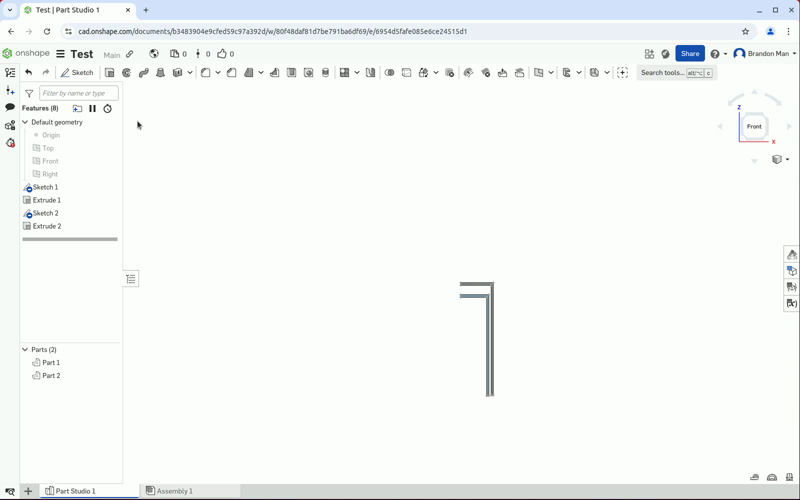
key(shift+7)
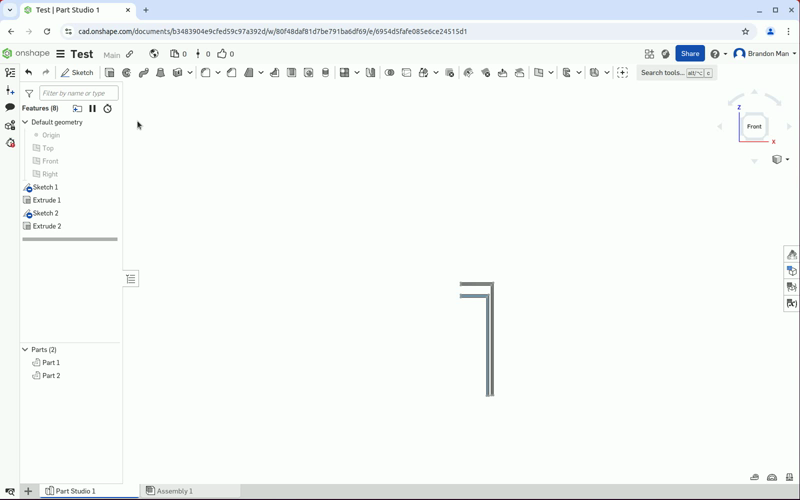
key(left, 2)
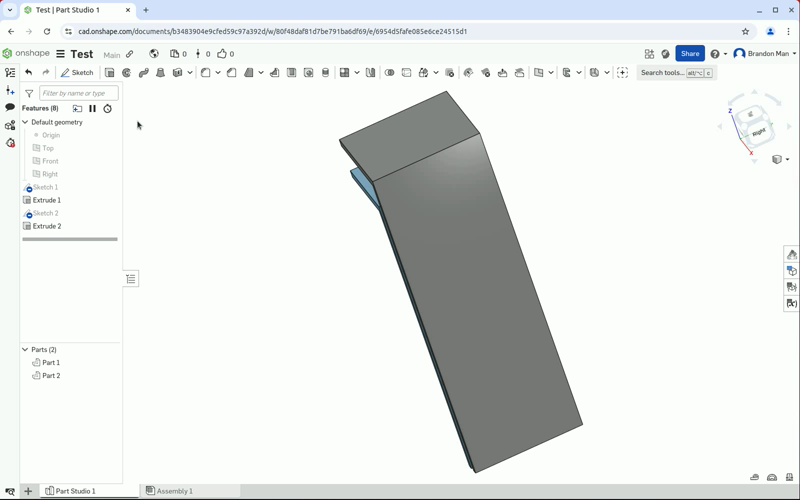
key(down, 2)
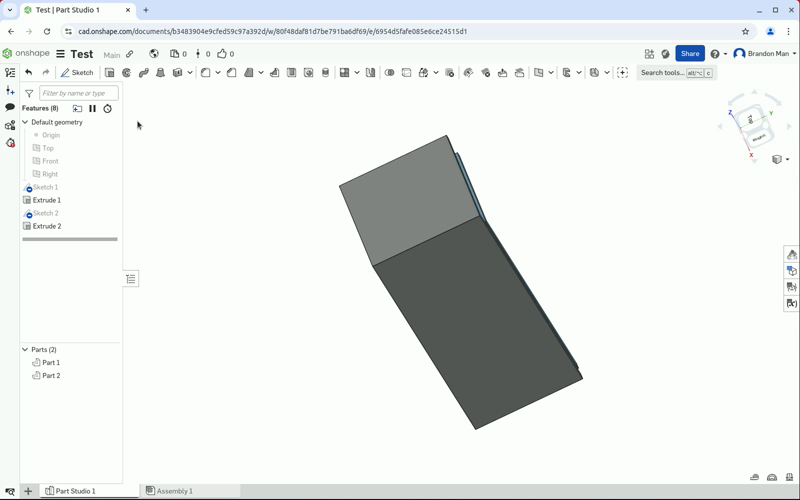
key(up, 2)
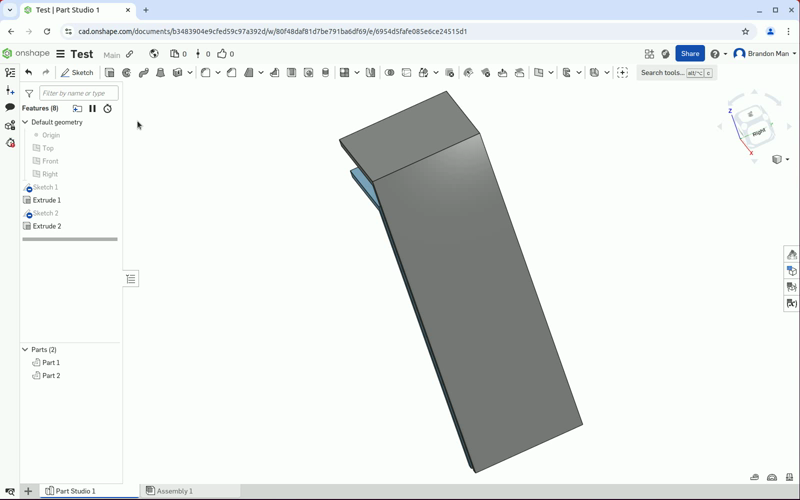
key(right, 2)
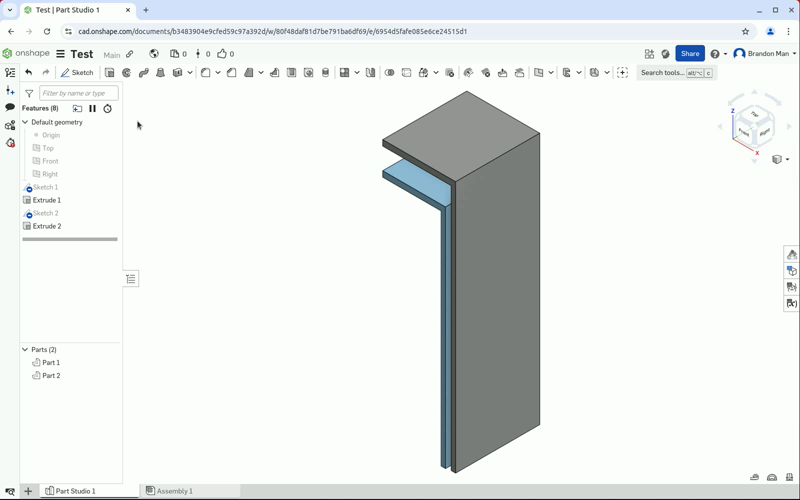
mouse_move(73, 189)
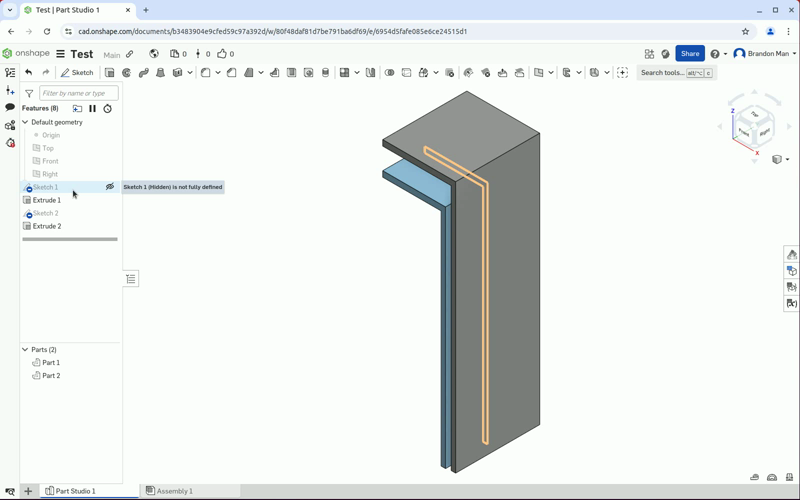
click(73, 189)